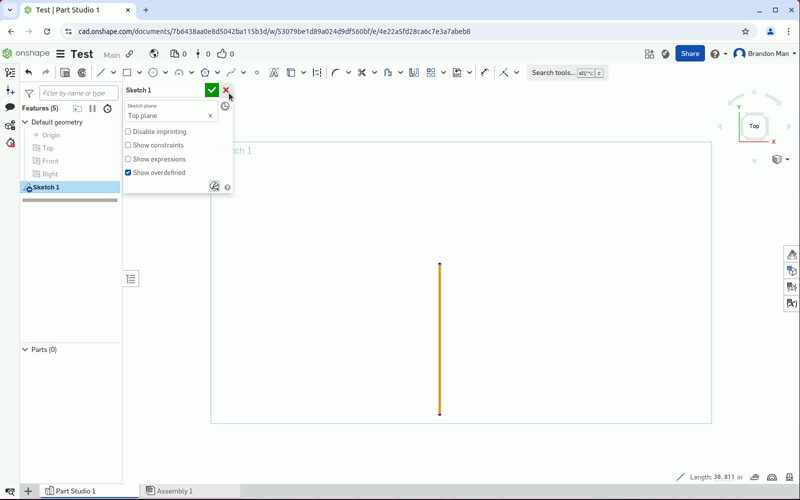
key(shift+h)
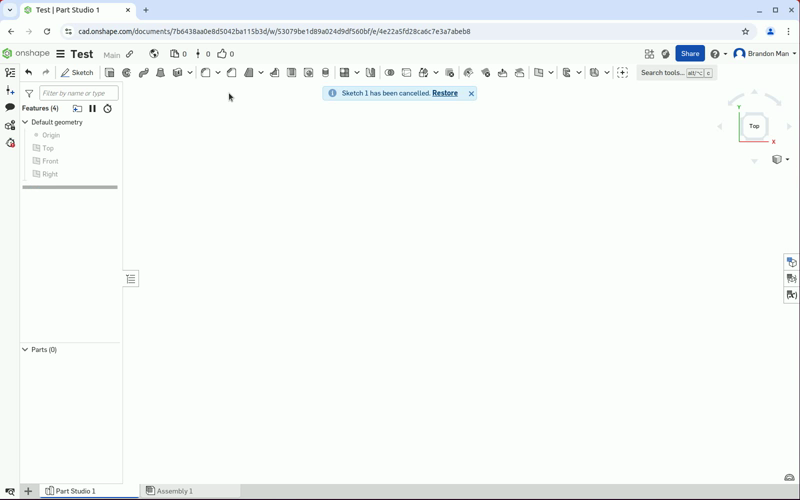
mouse_move(73, 352)
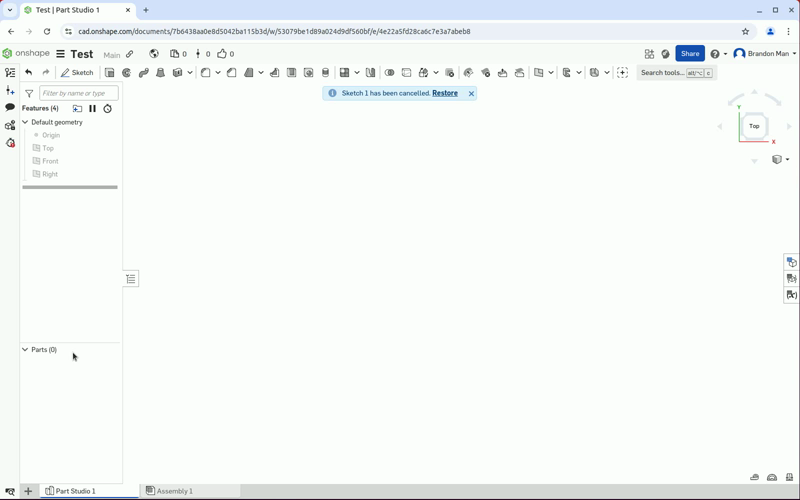
key(y)
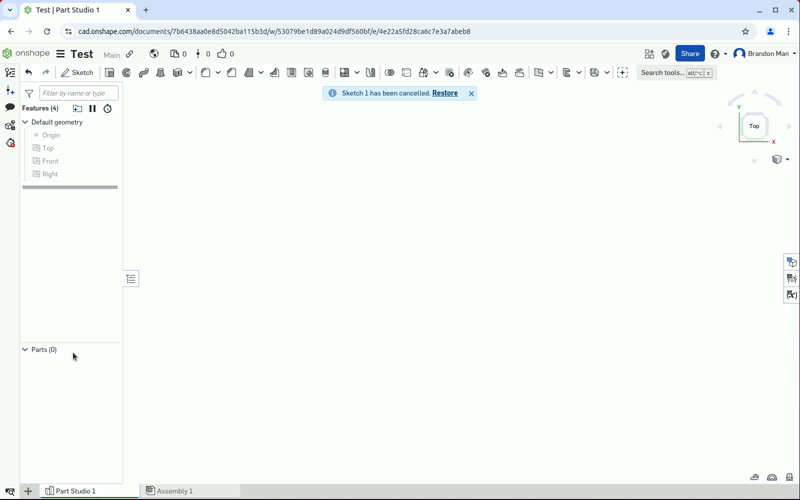
key(shift+p)
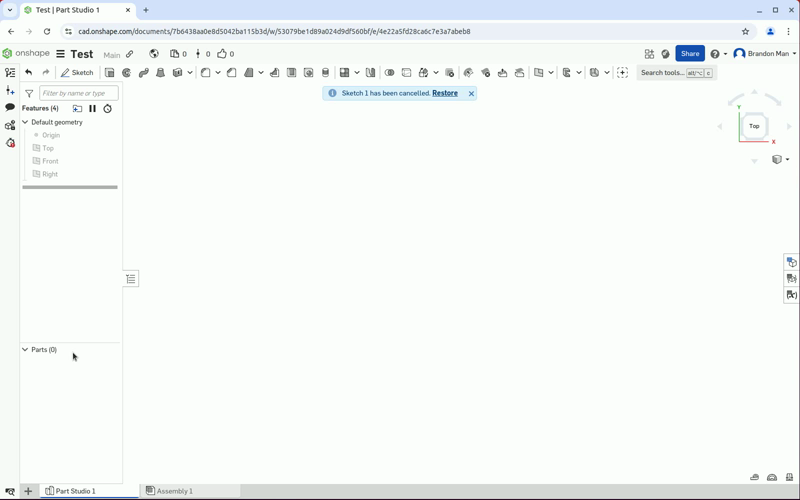
key(space)
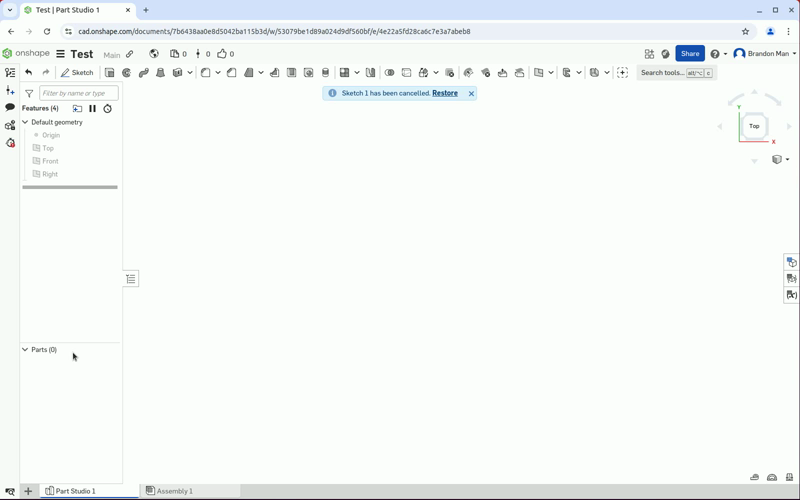
key_down(shift)
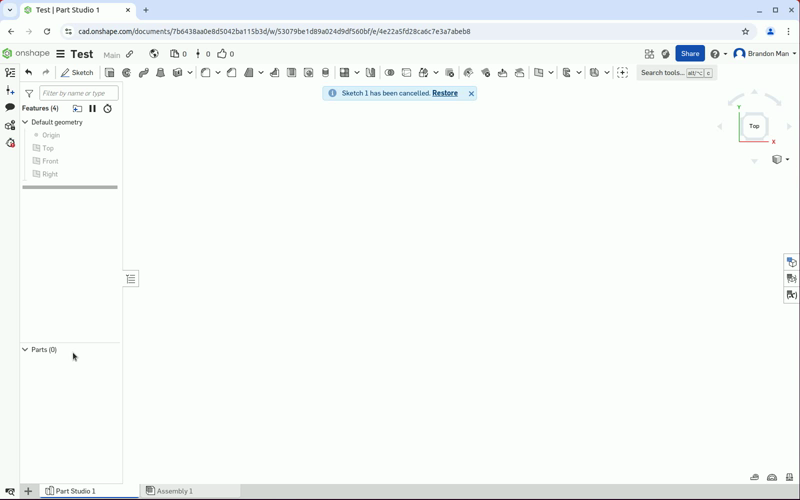
key(up)
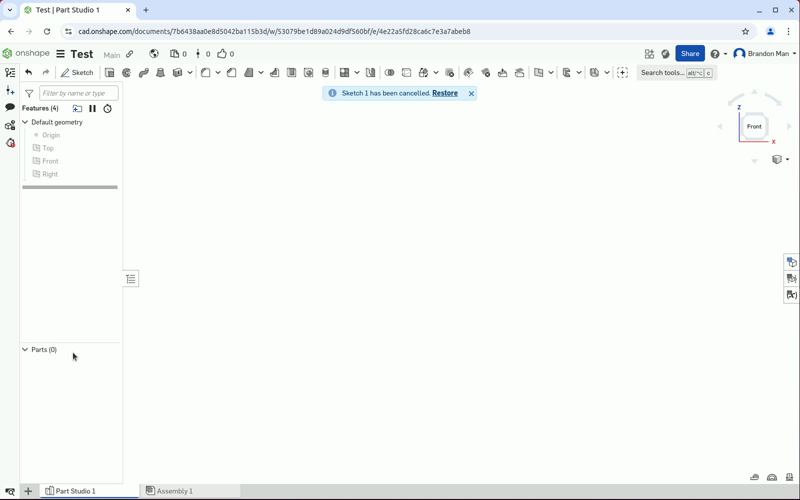
key_up(shift)
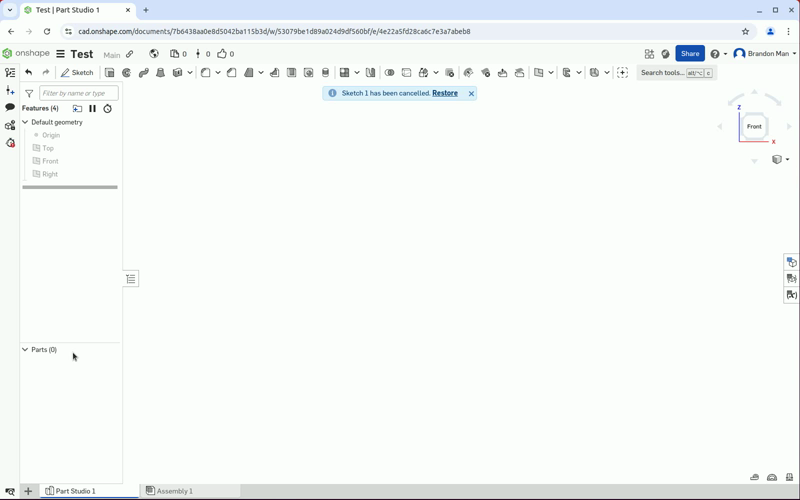
mouse_move(73, 352)
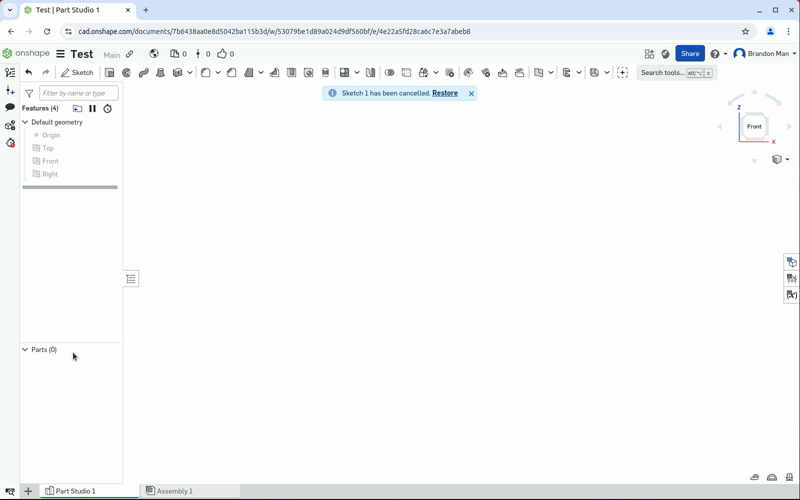
key(shift+y)
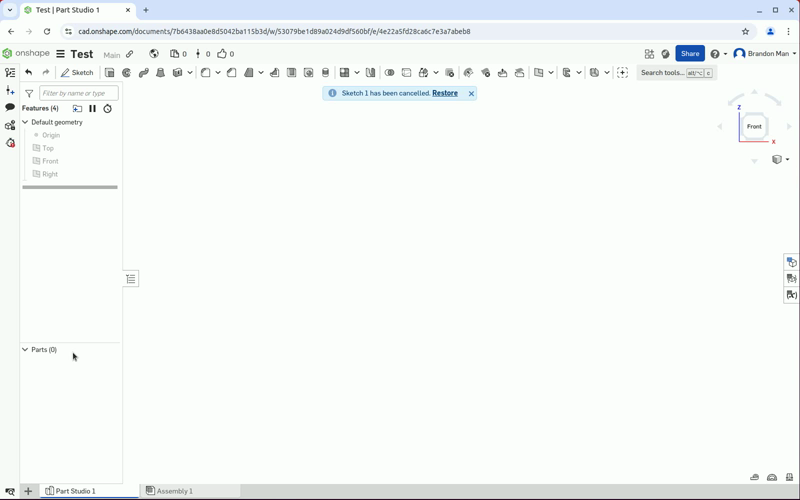
key(shift+s)
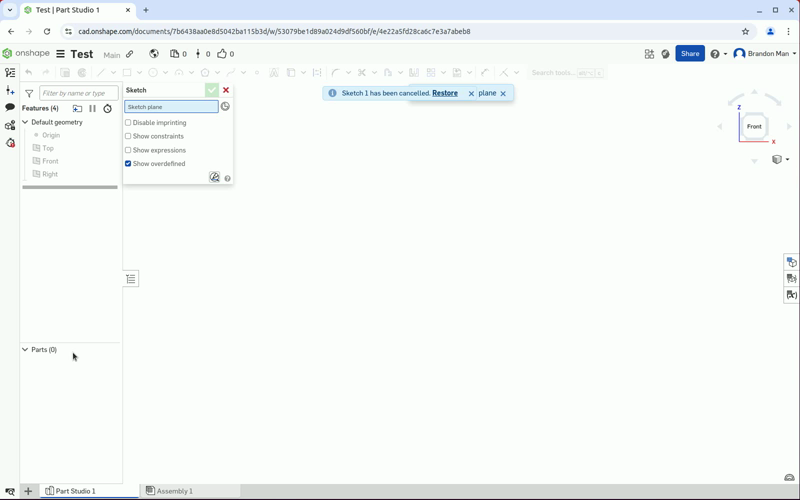
mouse_move(73, 163)
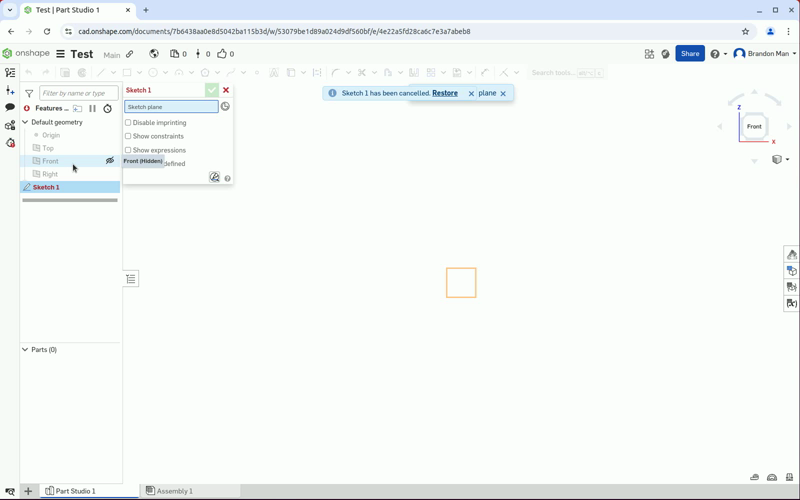
click(73, 163)
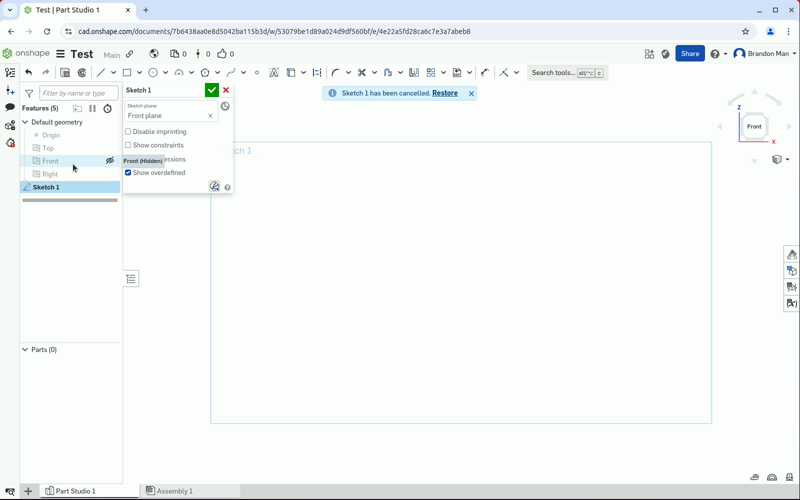
mouse_move(73, 352)
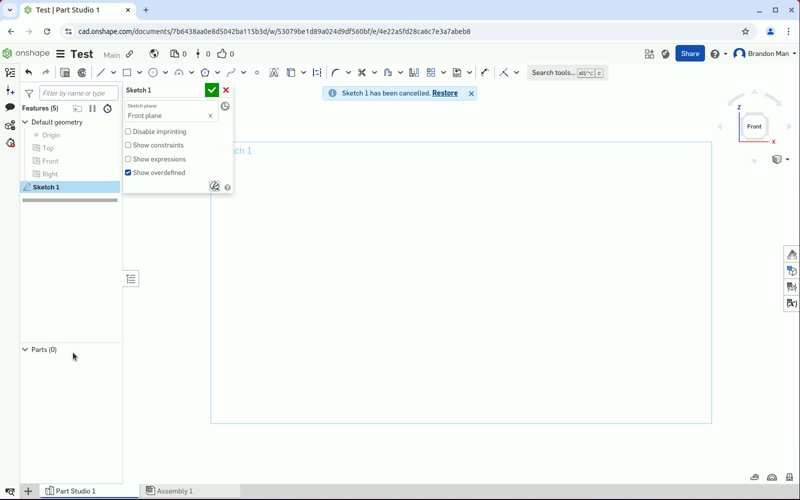
key(y)
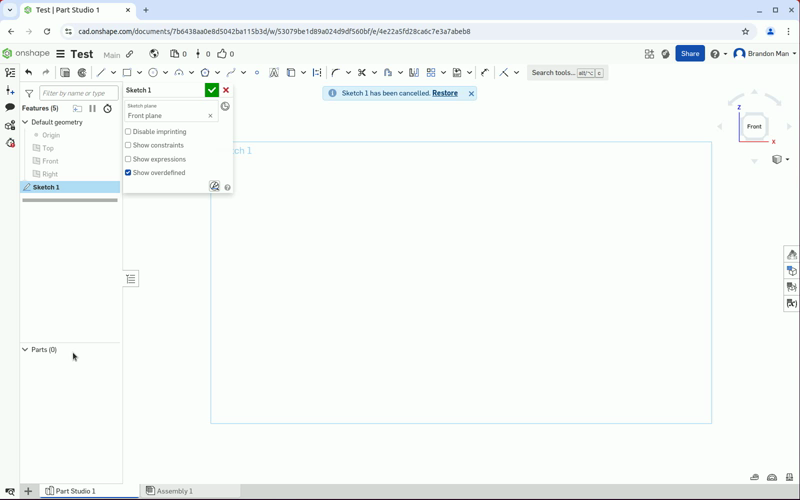
key(l)
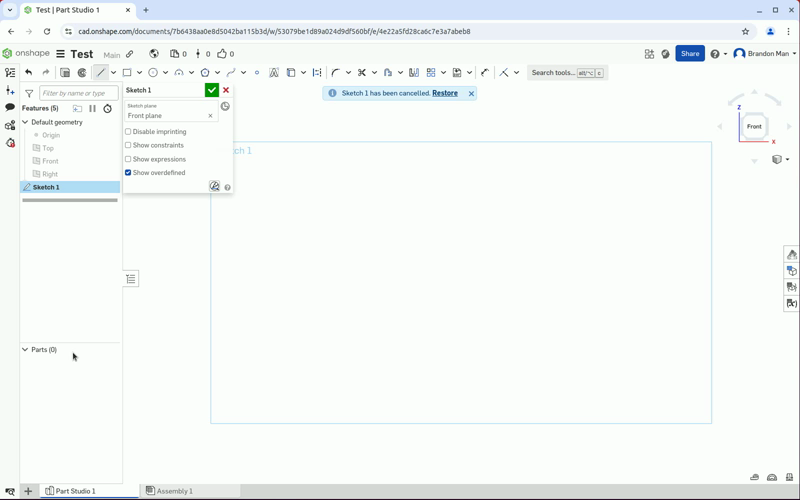
key_down(shift)
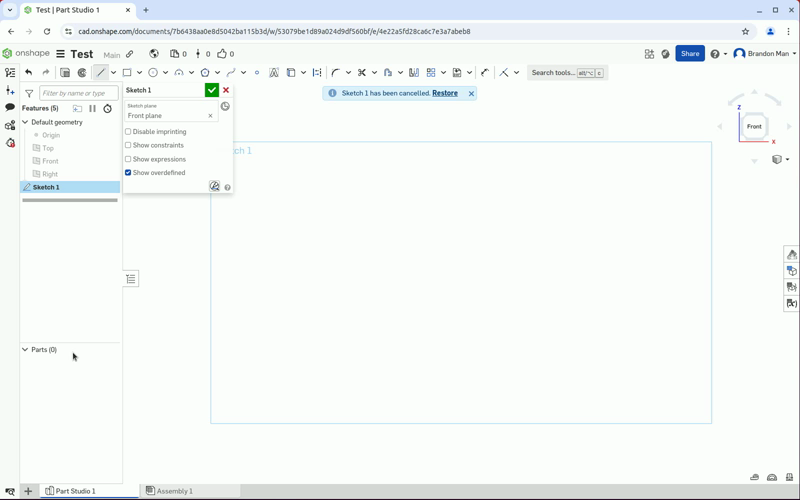
mouse_move(456, 282)
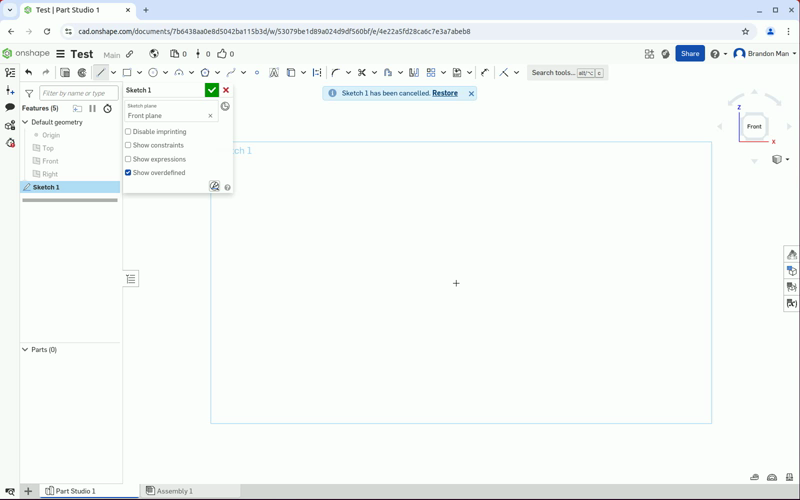
click(456, 282)
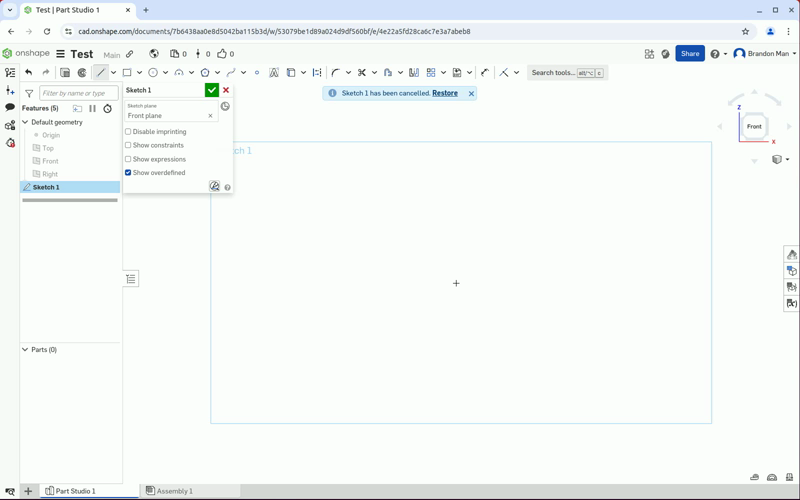
key_up(shift)
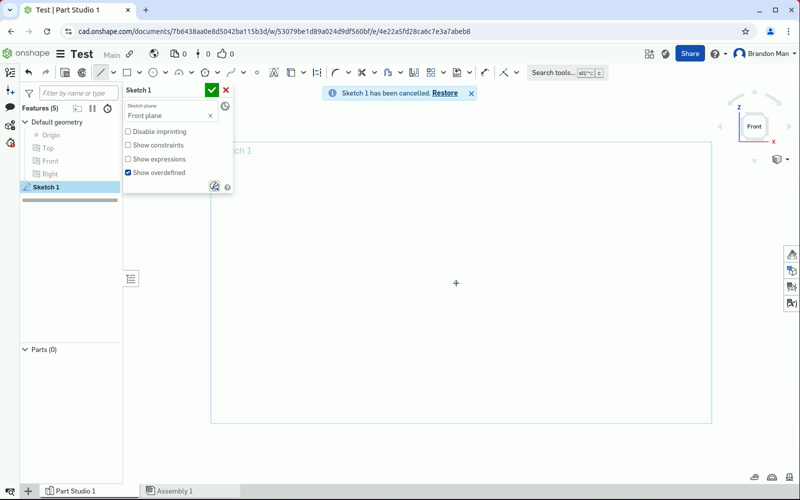
key_down(shift)
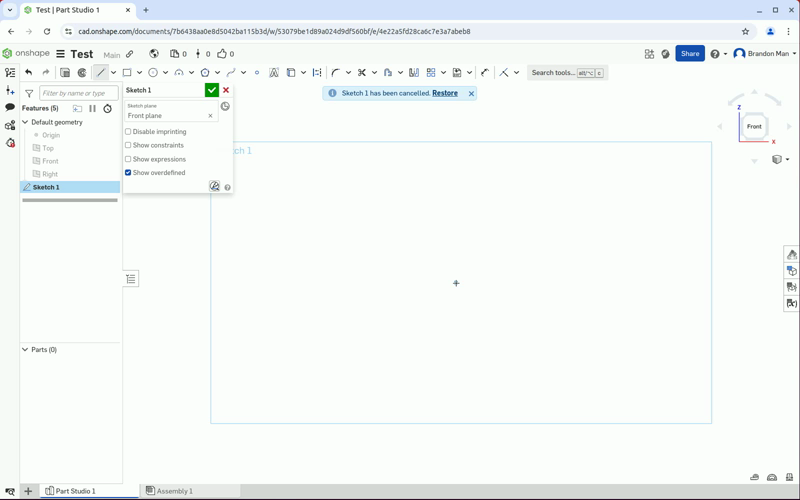
mouse_move(486, 282)
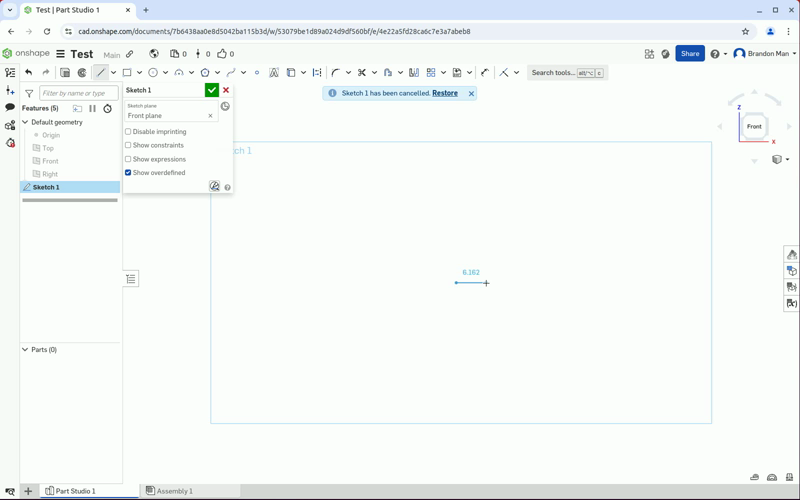
mouse_move(458, 288)
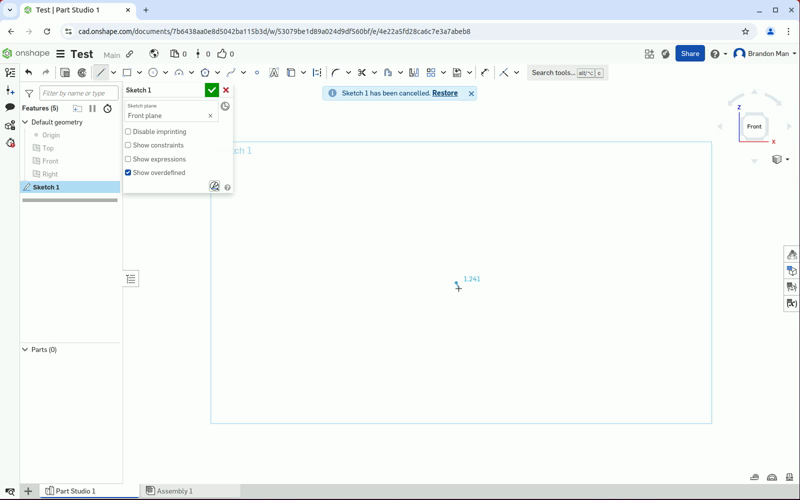
scroll(6)
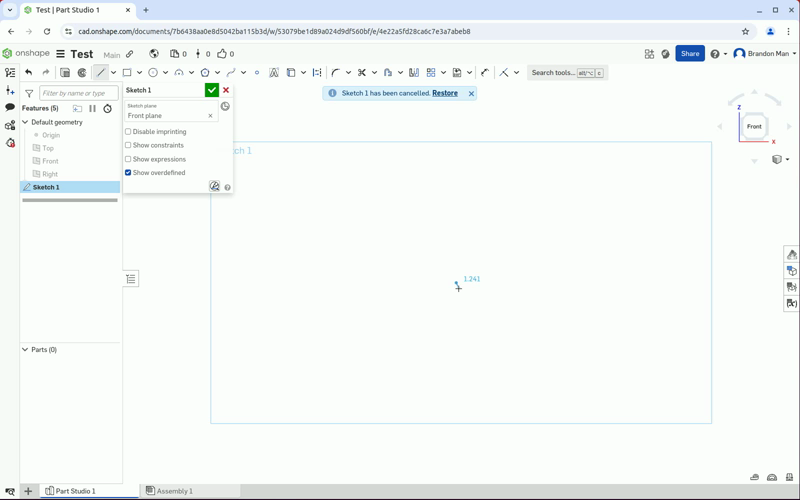
scroll(6)
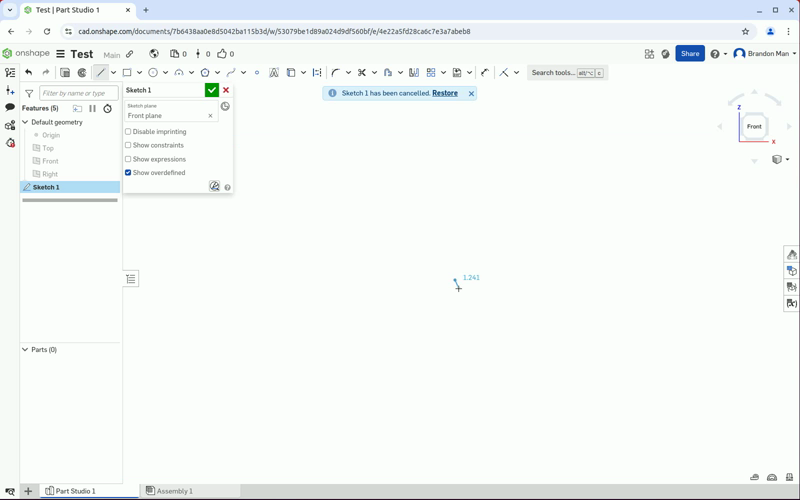
scroll(6)
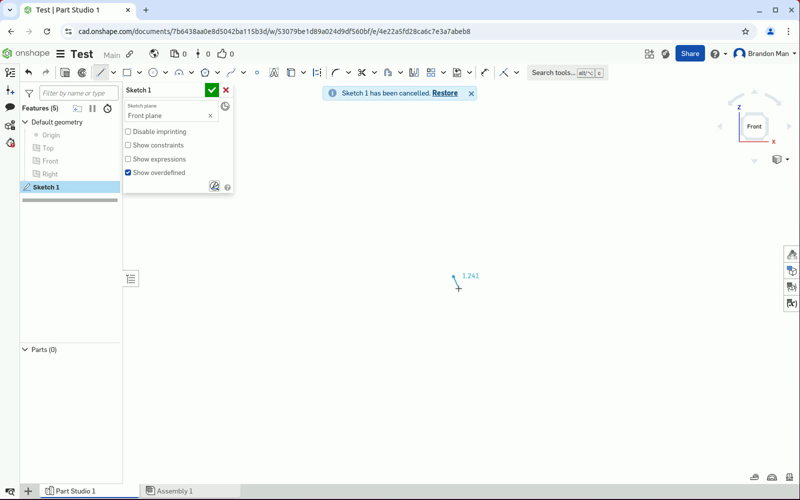
scroll(6)
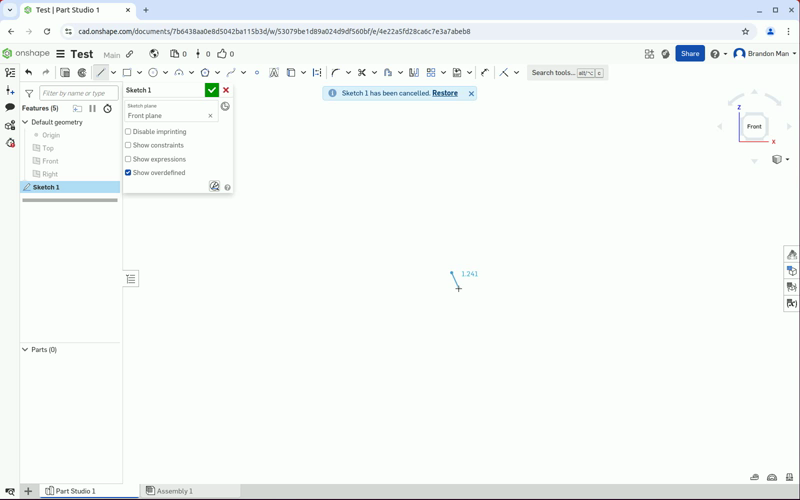
scroll(6)
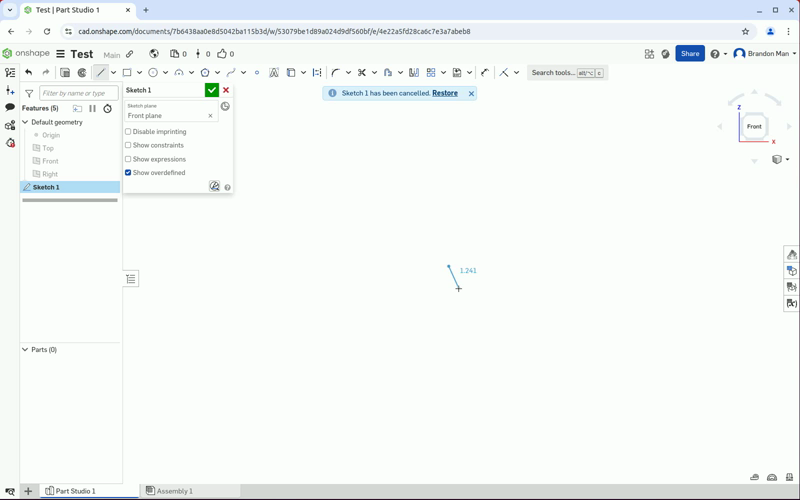
scroll(6)
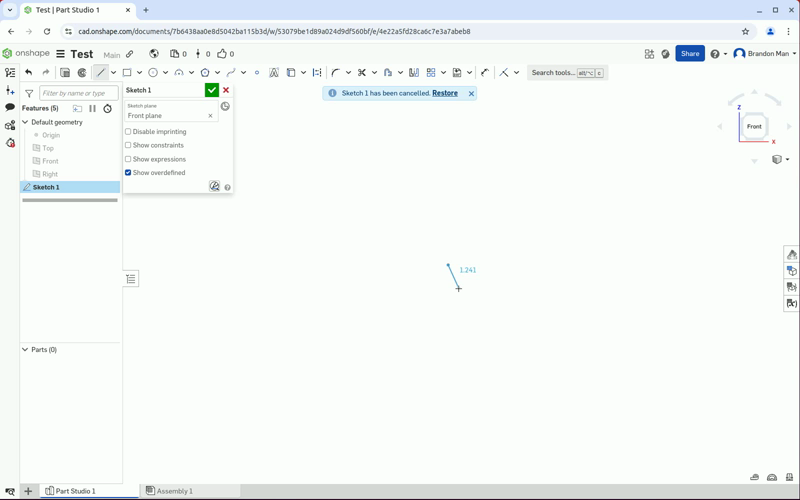
scroll(6)
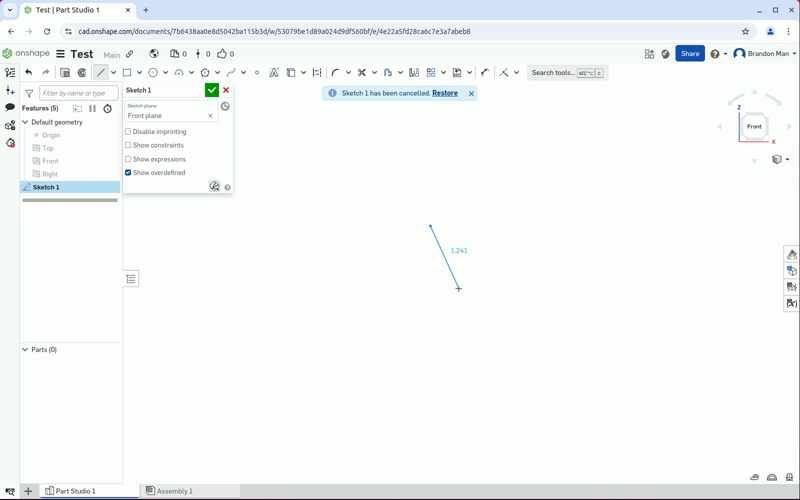
click(458, 288)
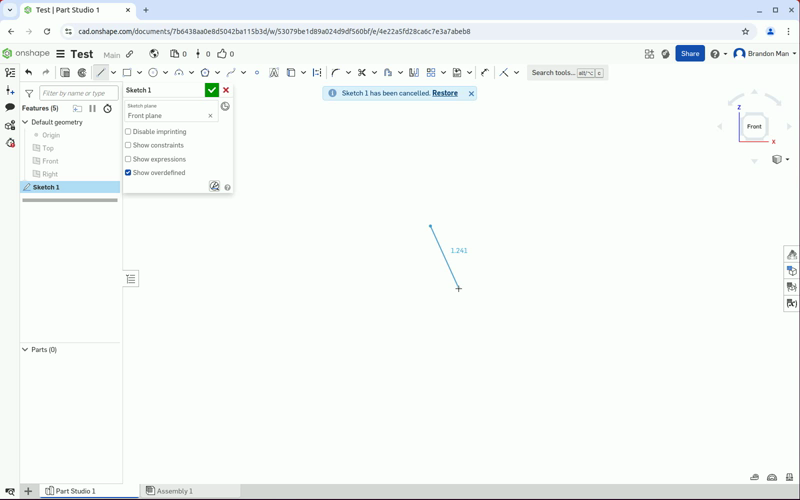
scroll(-6)
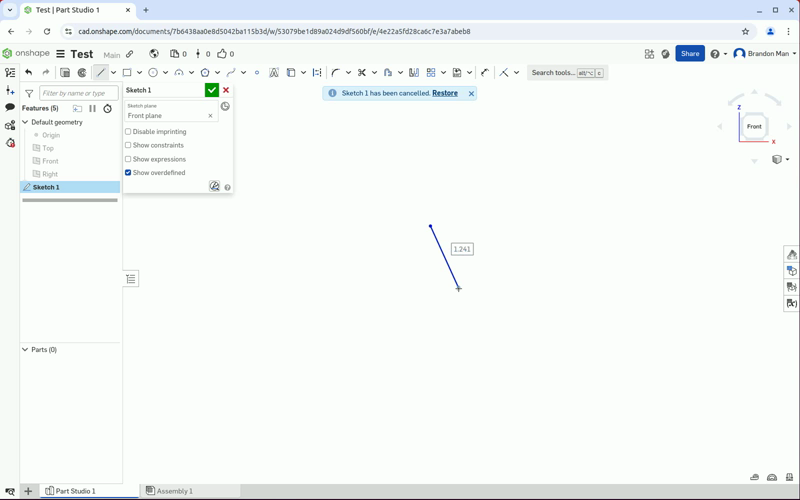
scroll(-6)
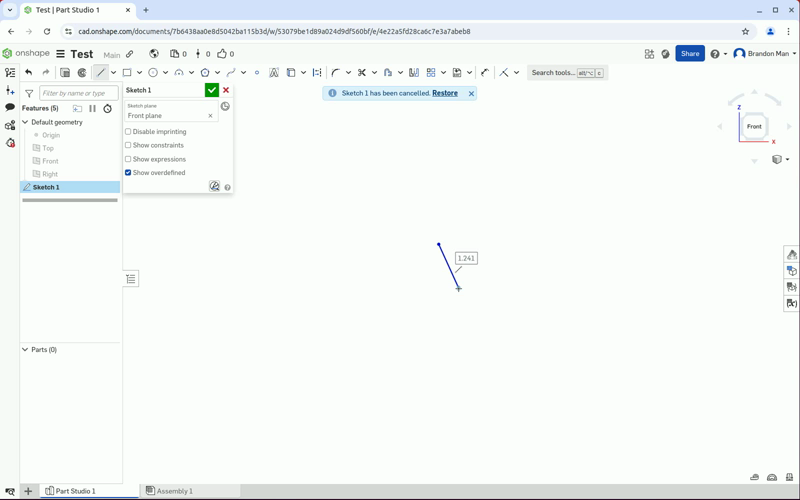
scroll(-6)
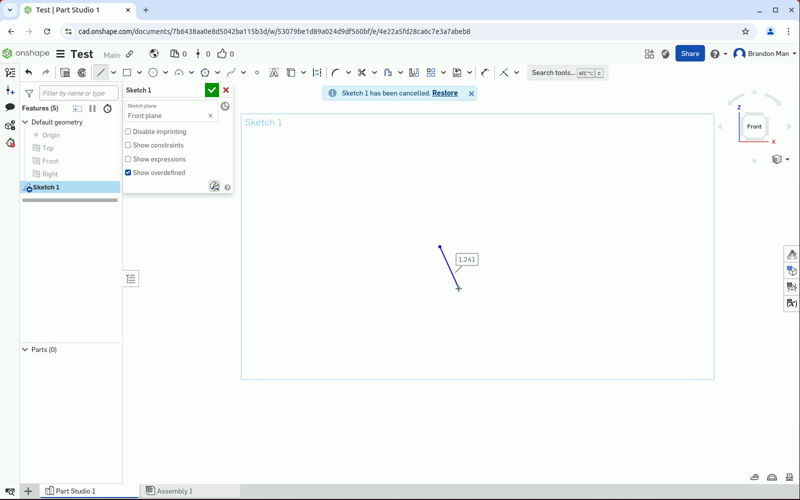
scroll(-6)
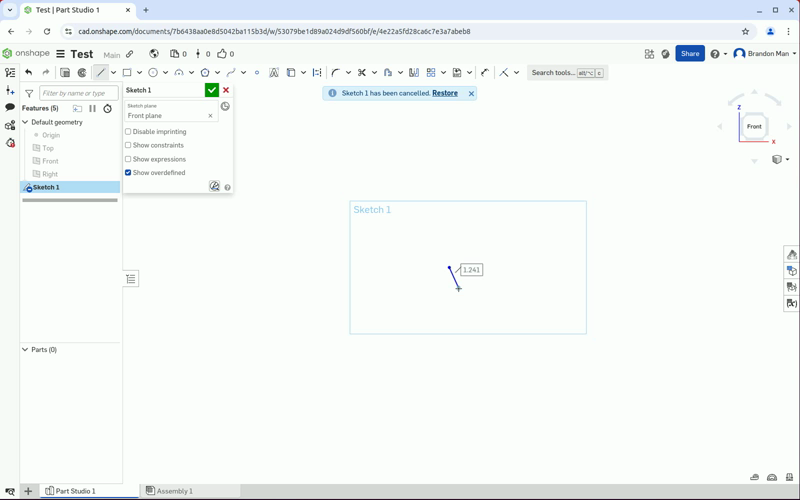
scroll(-6)
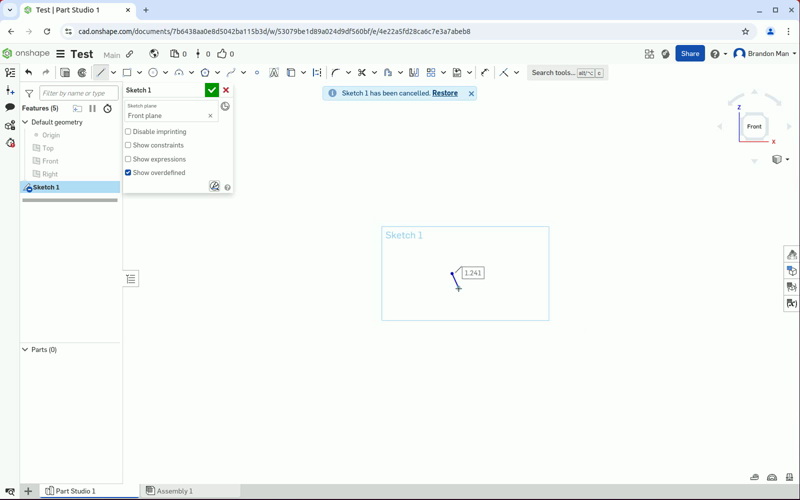
scroll(-6)
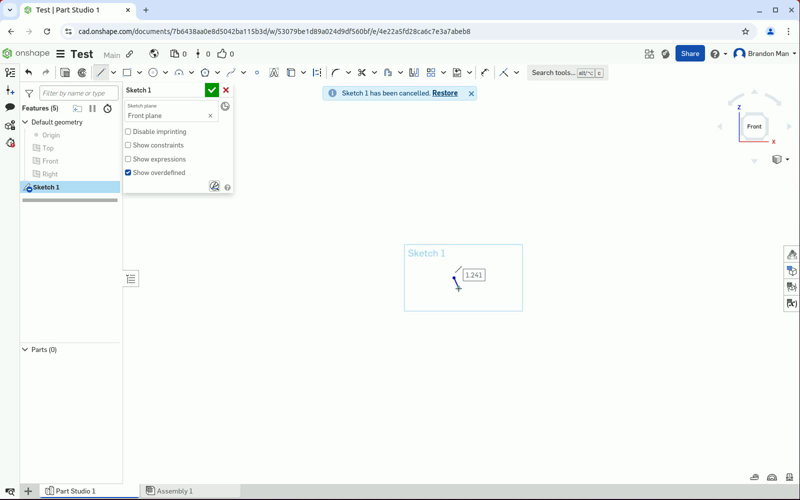
scroll(-6)
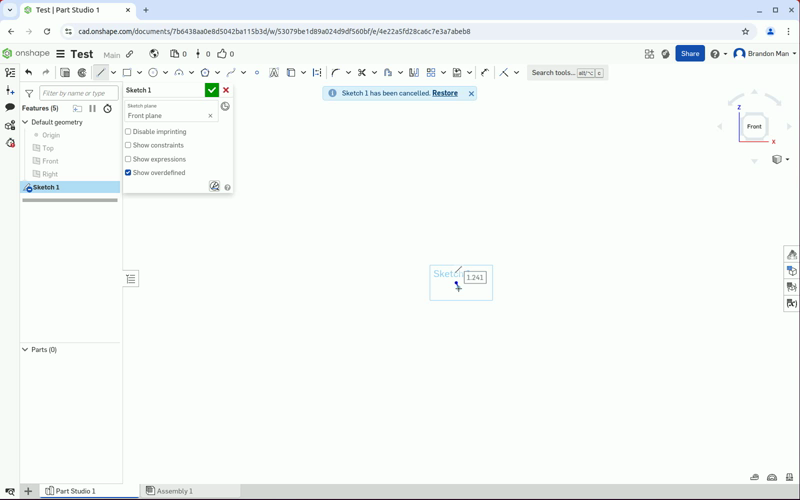
key_up(shift)
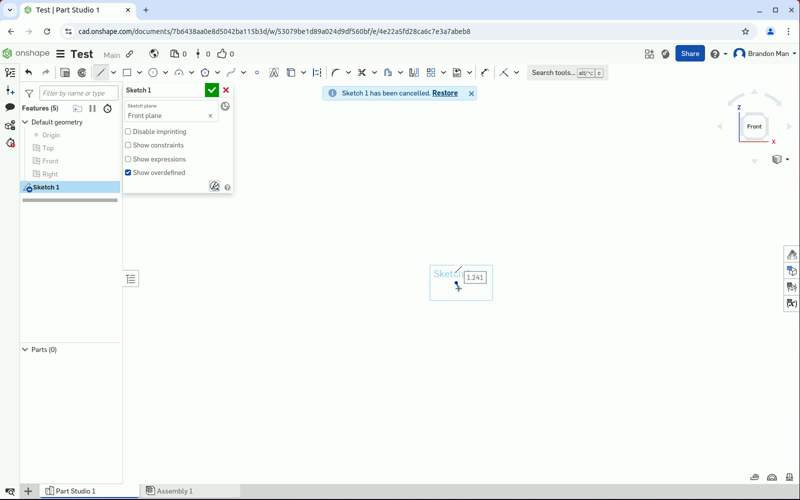
key_down(shift)
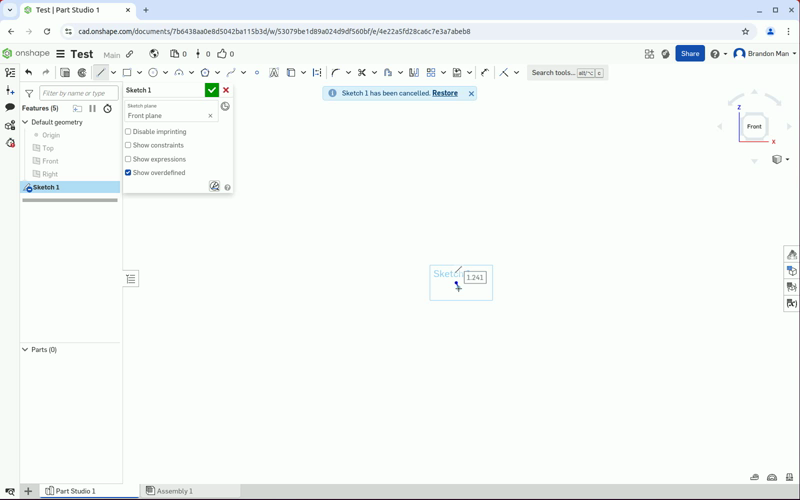
mouse_move(489, 288)
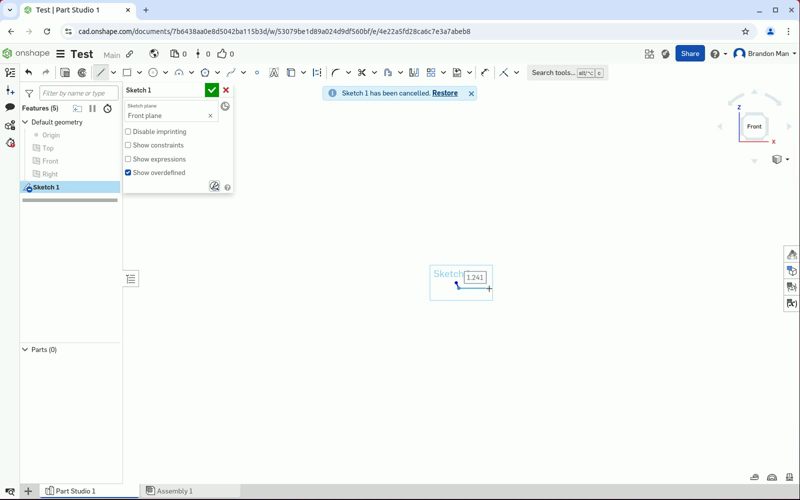
mouse_move(464, 287)
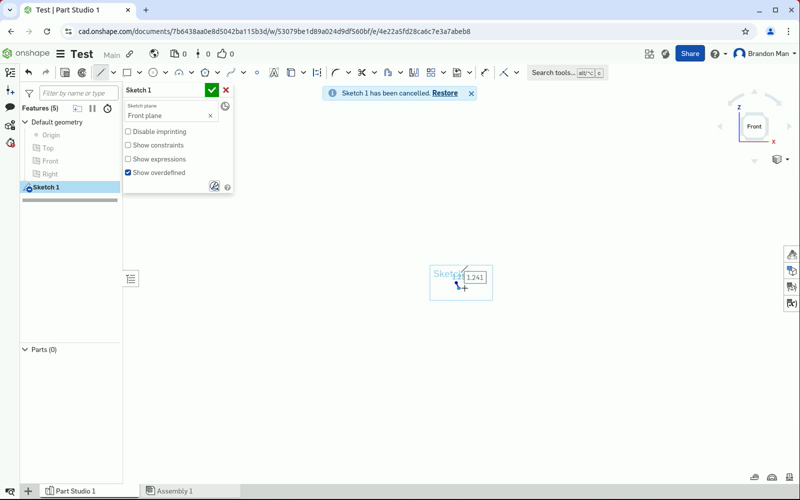
scroll(6)
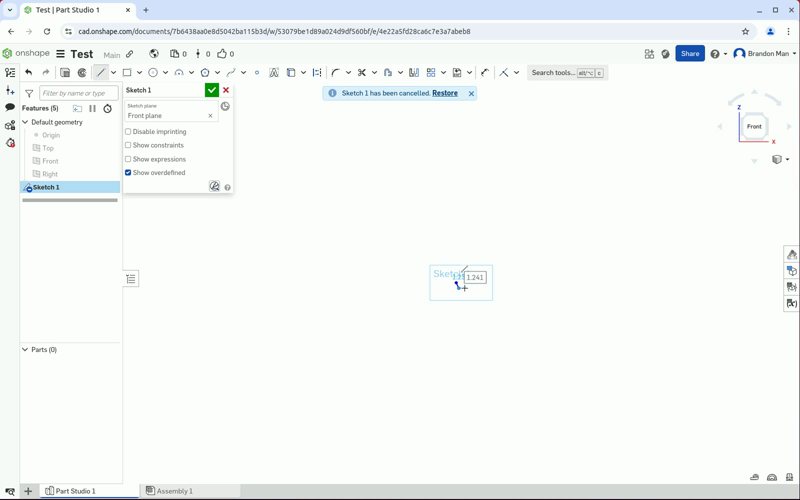
scroll(6)
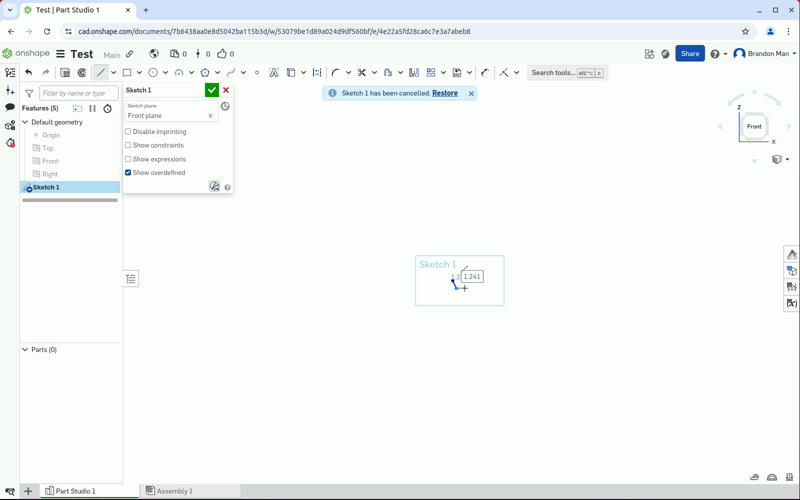
scroll(6)
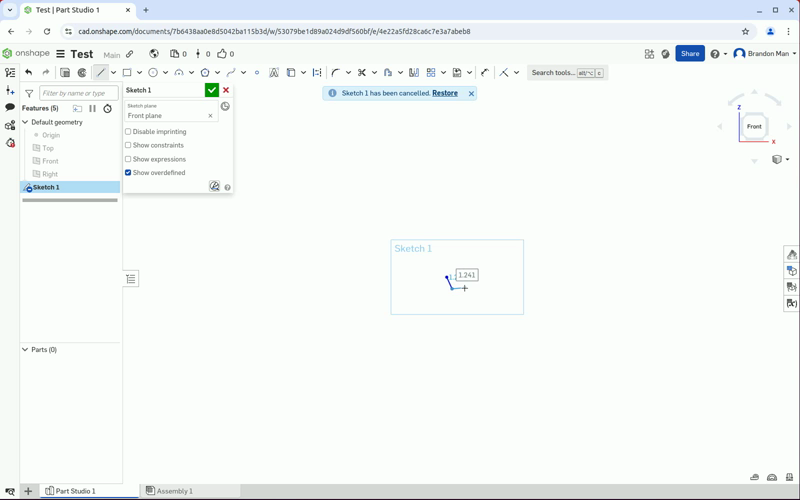
scroll(6)
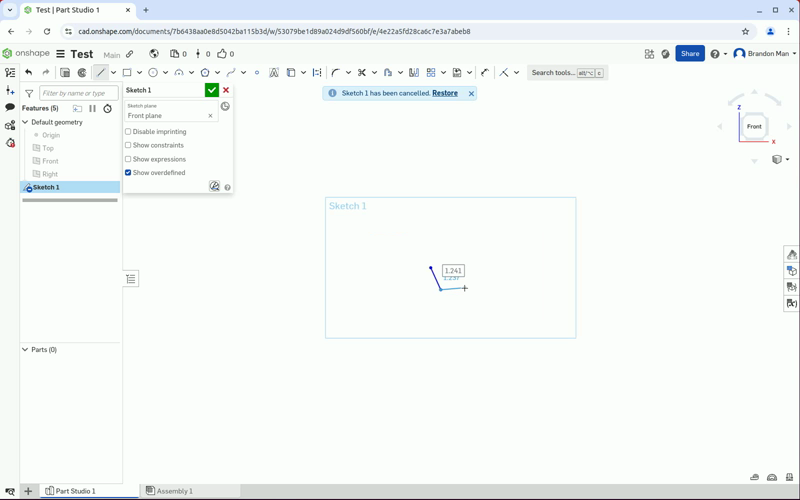
scroll(6)
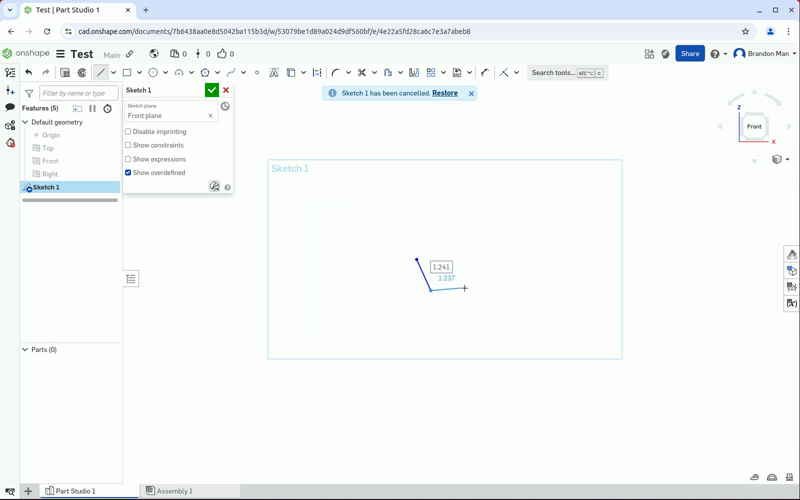
scroll(6)
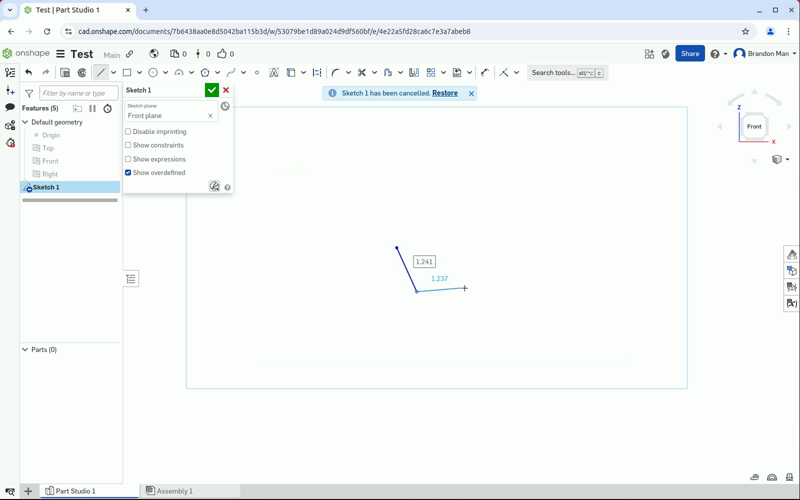
scroll(6)
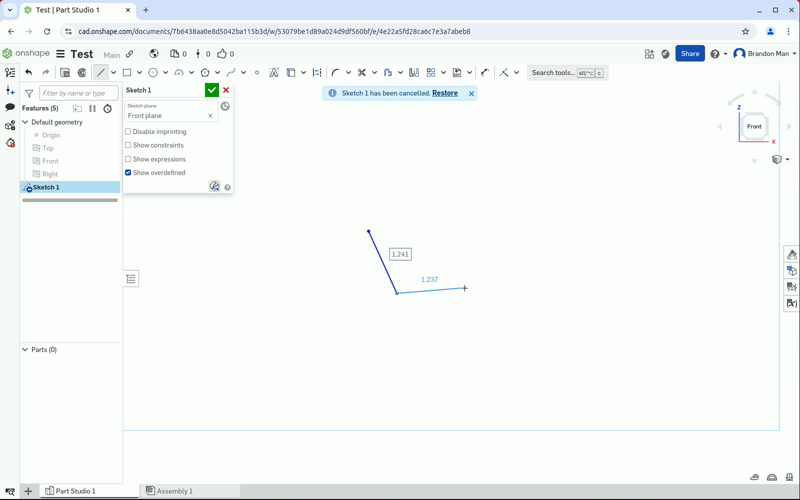
click(464, 287)
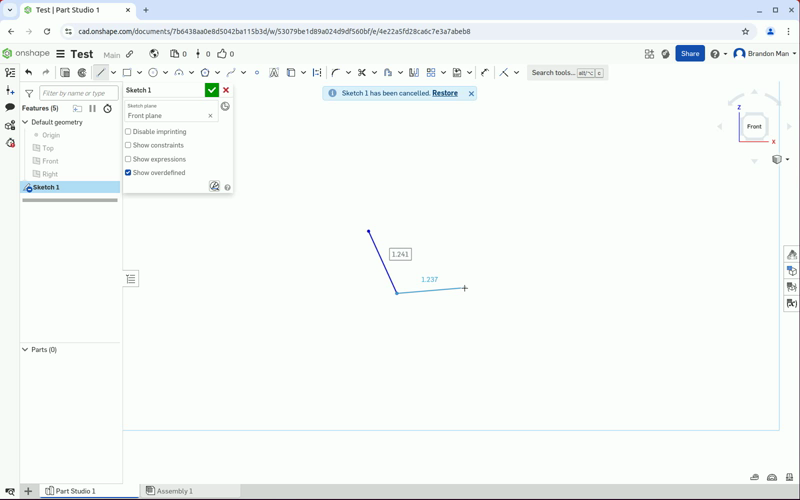
scroll(-6)
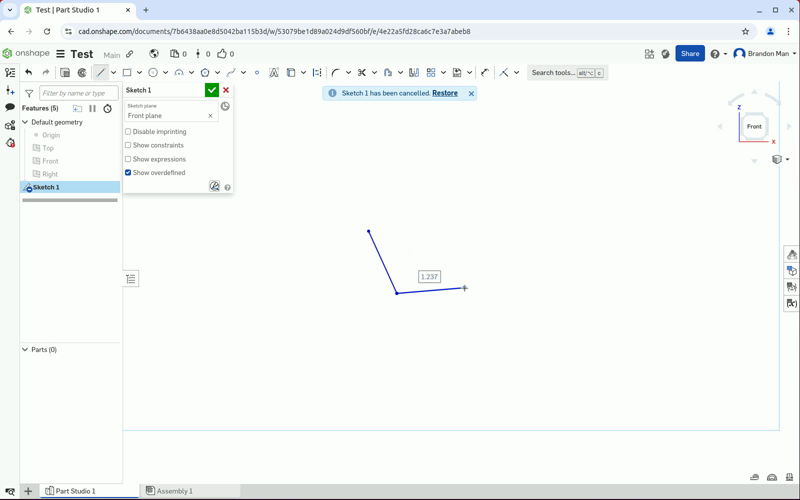
scroll(-6)
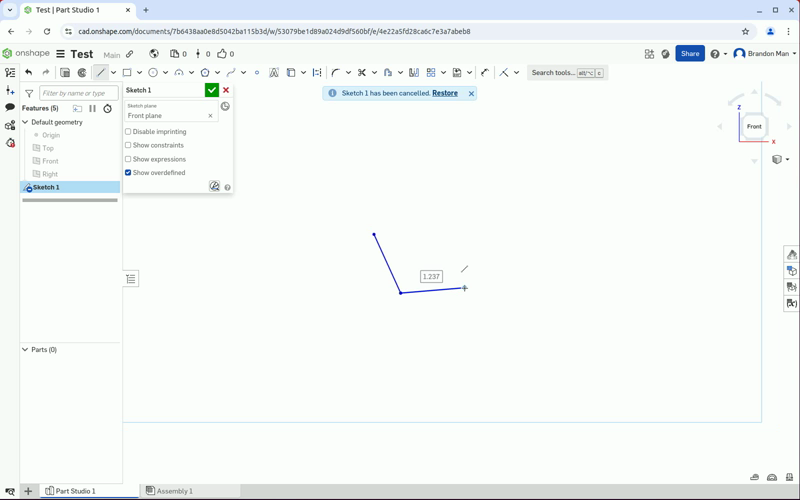
scroll(-6)
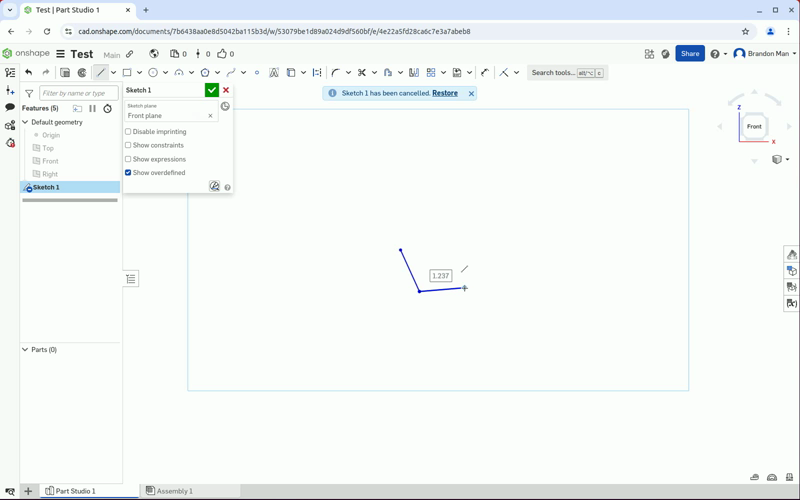
scroll(-6)
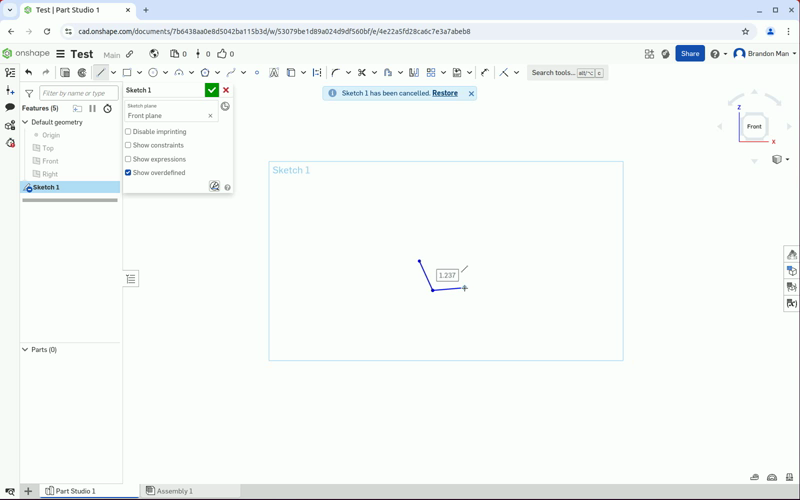
scroll(-6)
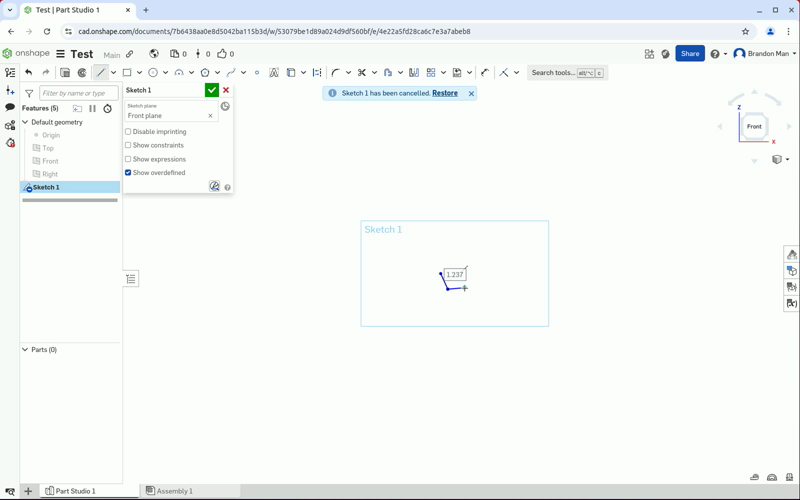
scroll(-6)
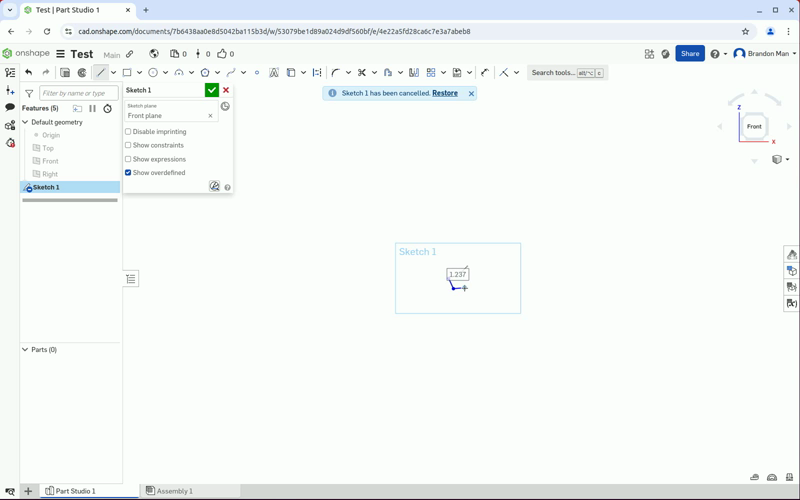
scroll(-6)
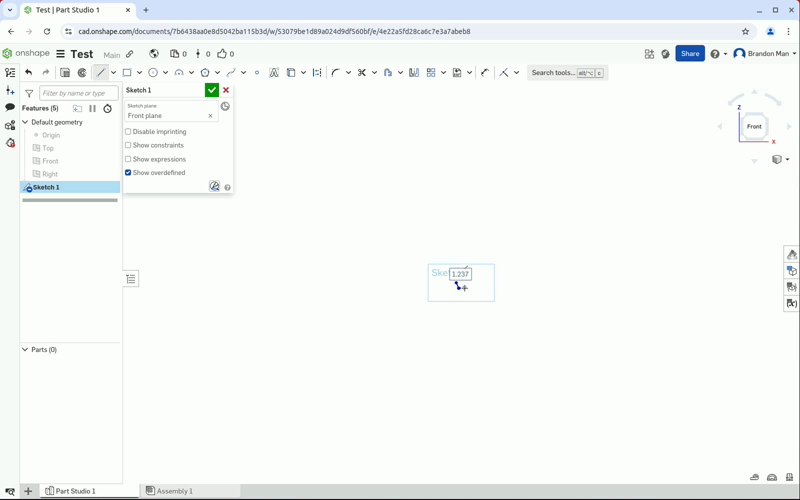
key_up(shift)
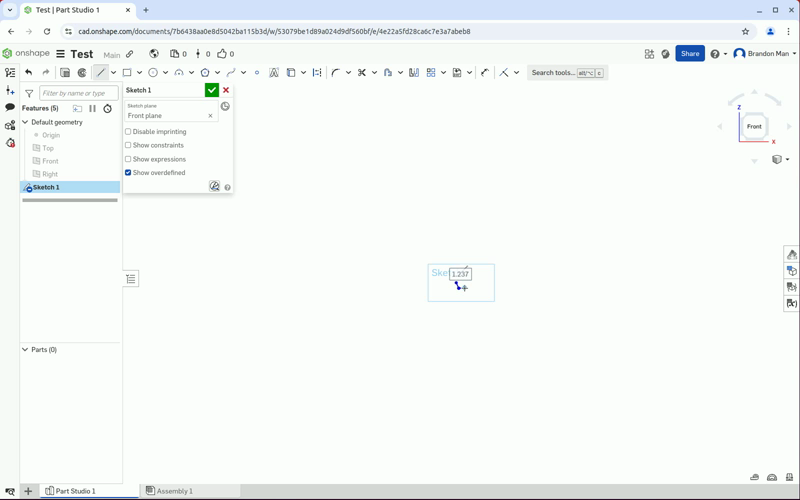
key_down(shift)
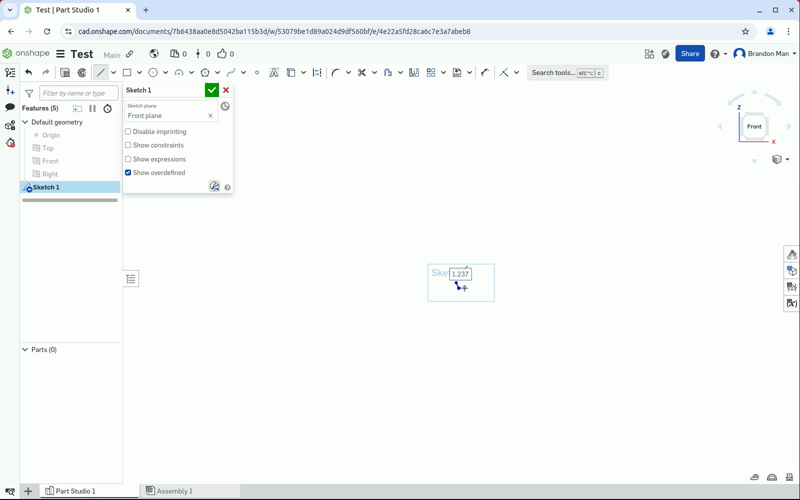
mouse_move(495, 287)
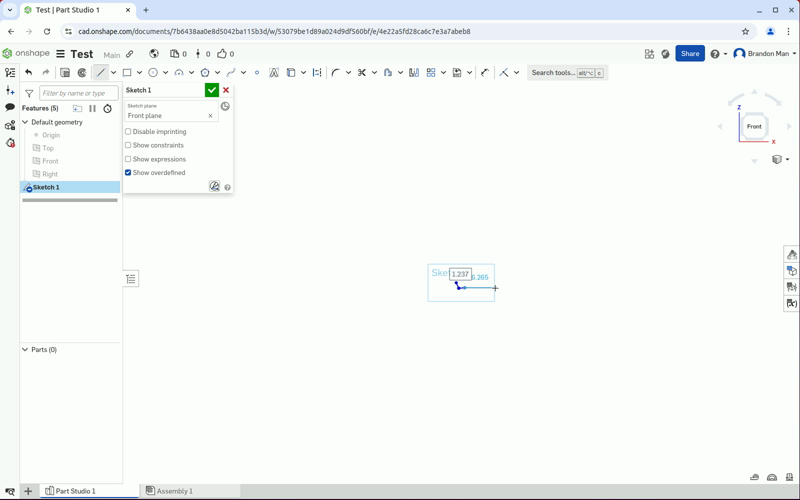
mouse_move(467, 282)
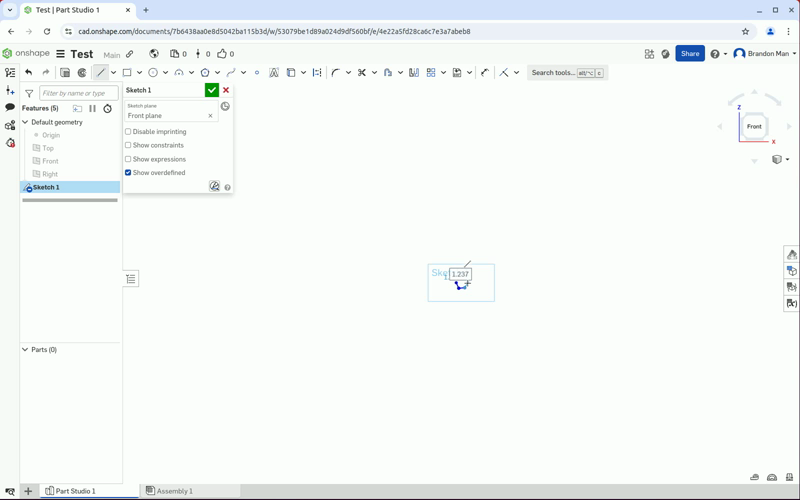
scroll(6)
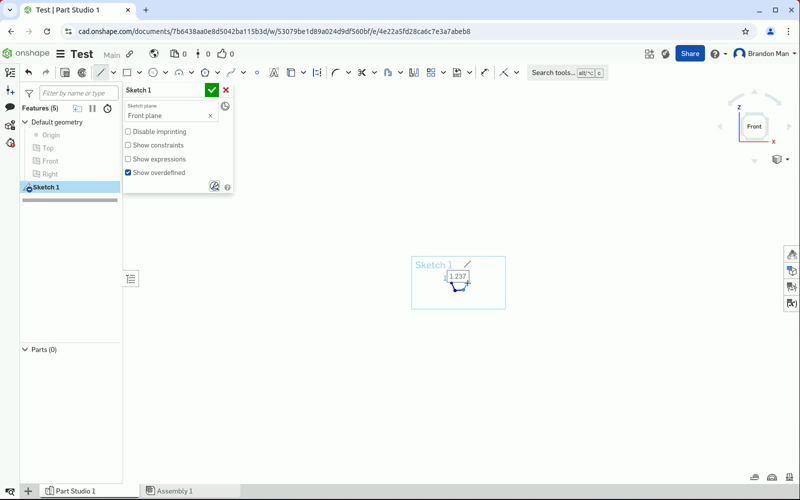
scroll(6)
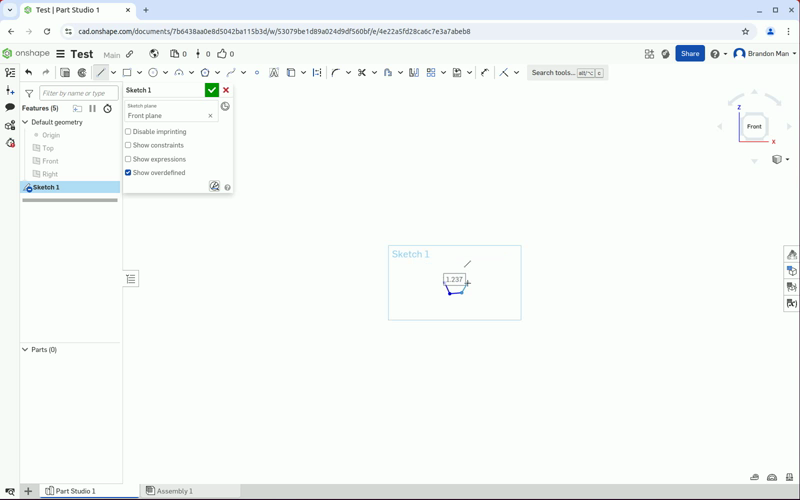
scroll(6)
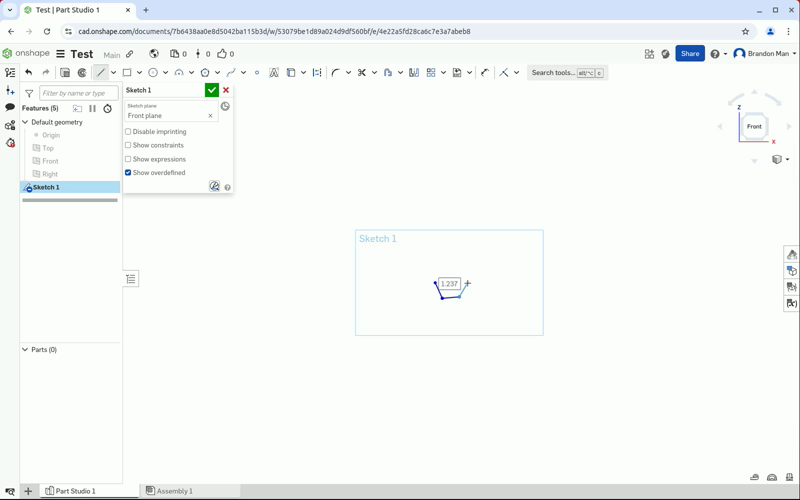
scroll(6)
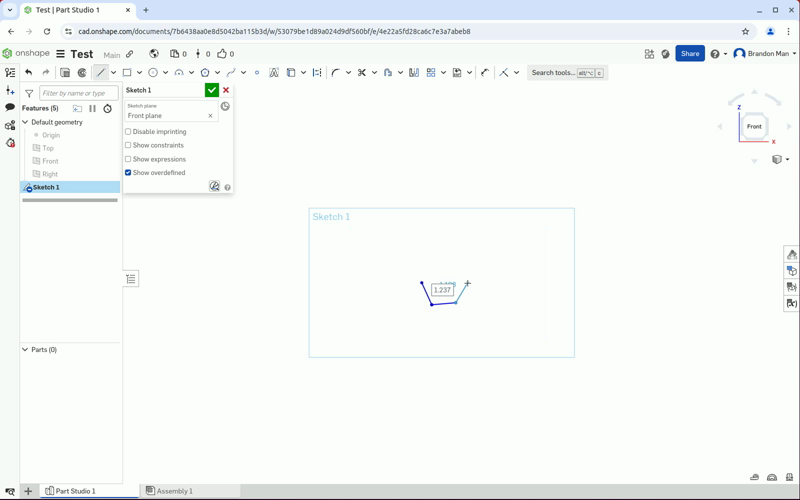
scroll(6)
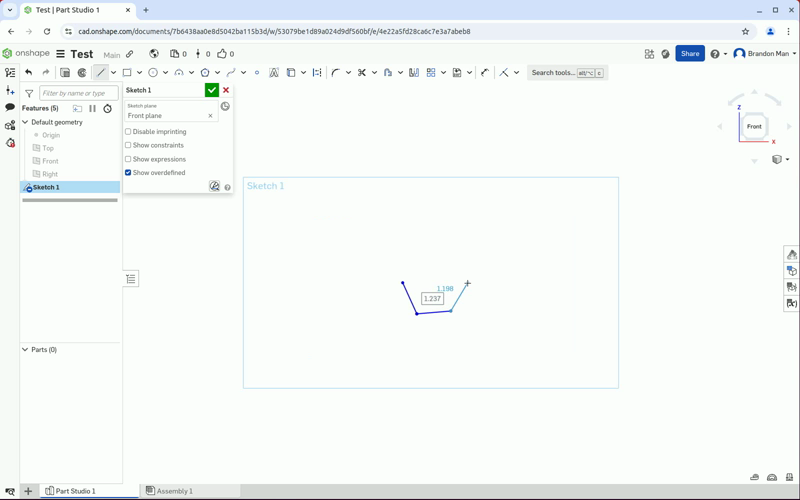
scroll(6)
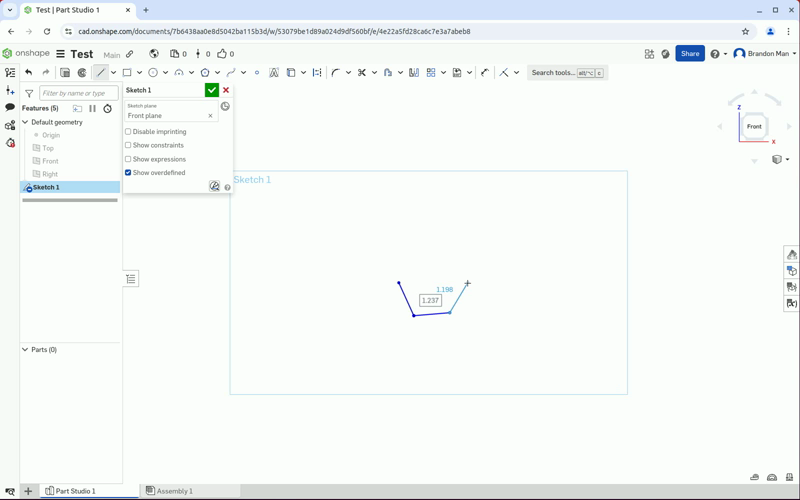
scroll(6)
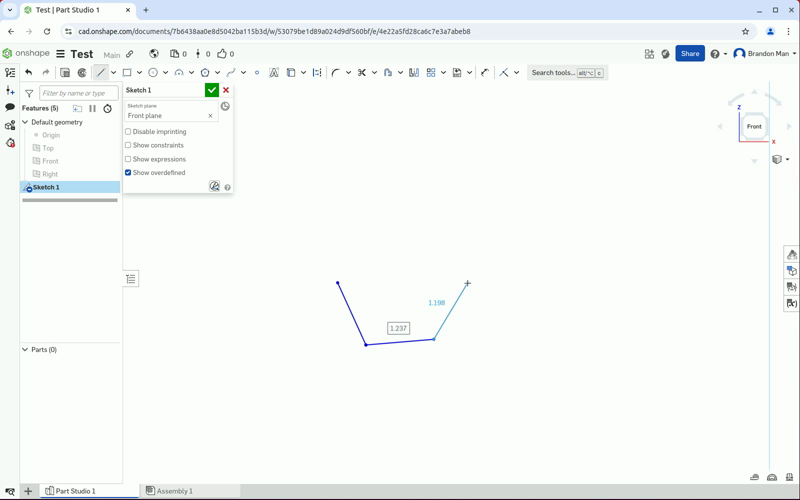
click(467, 282)
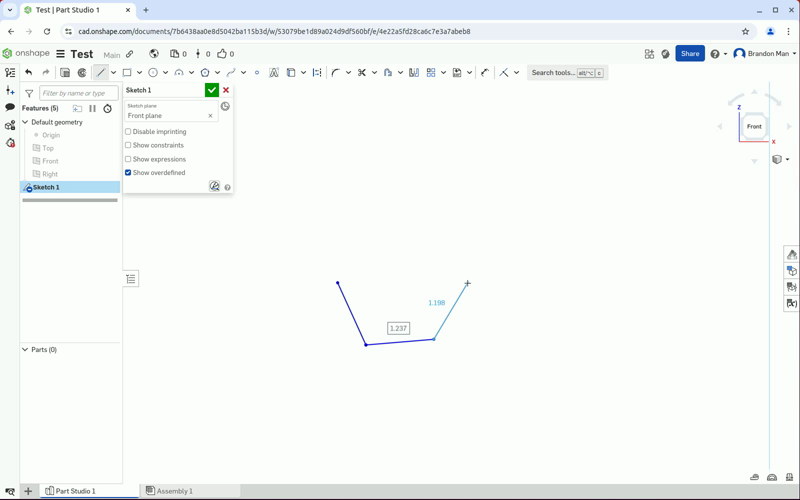
scroll(-6)
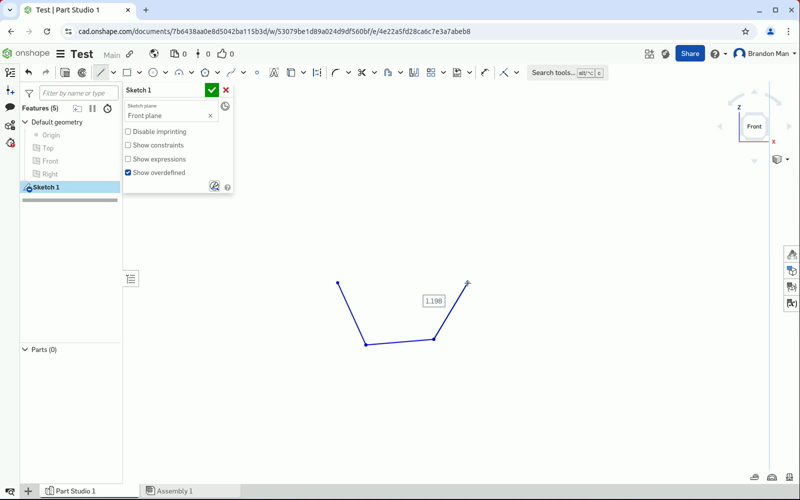
scroll(-6)
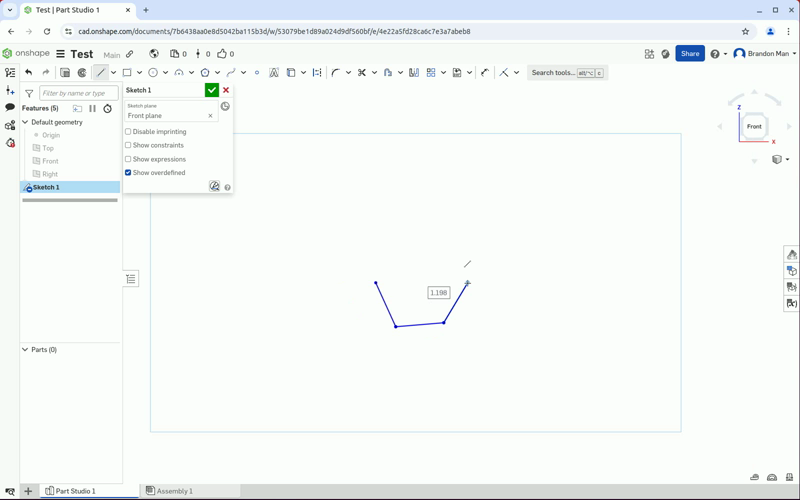
scroll(-6)
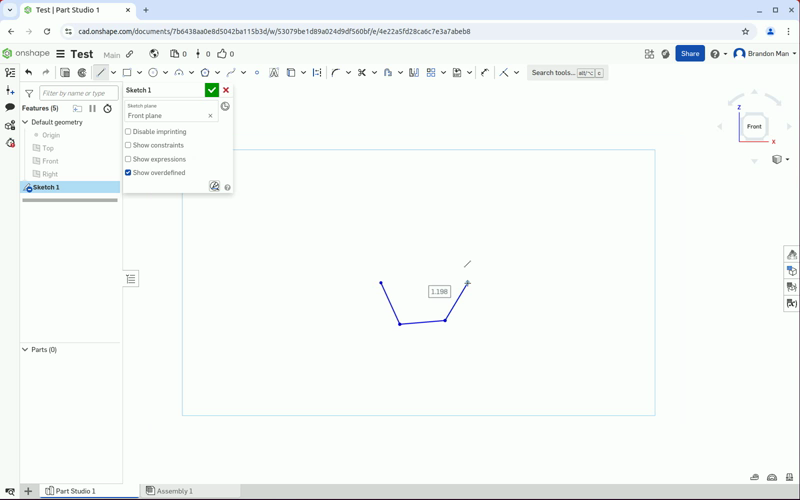
scroll(-6)
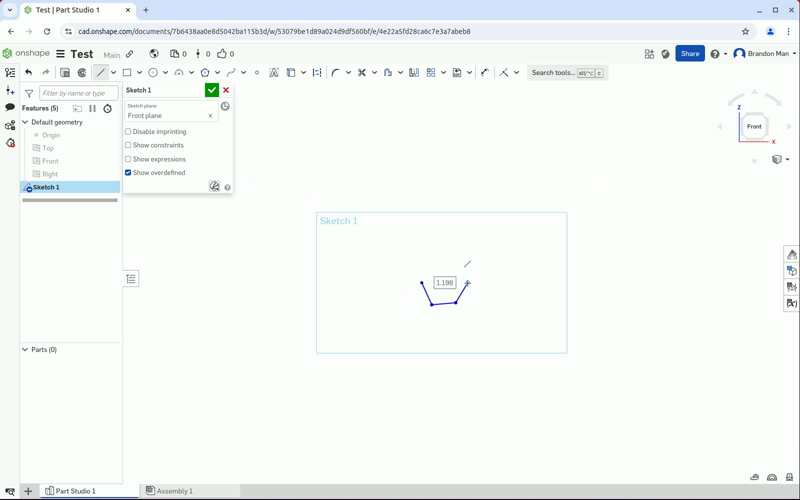
scroll(-6)
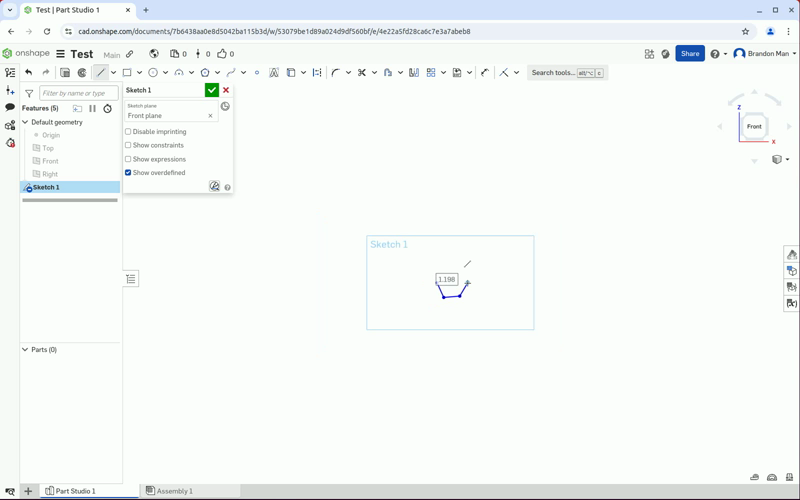
scroll(-6)
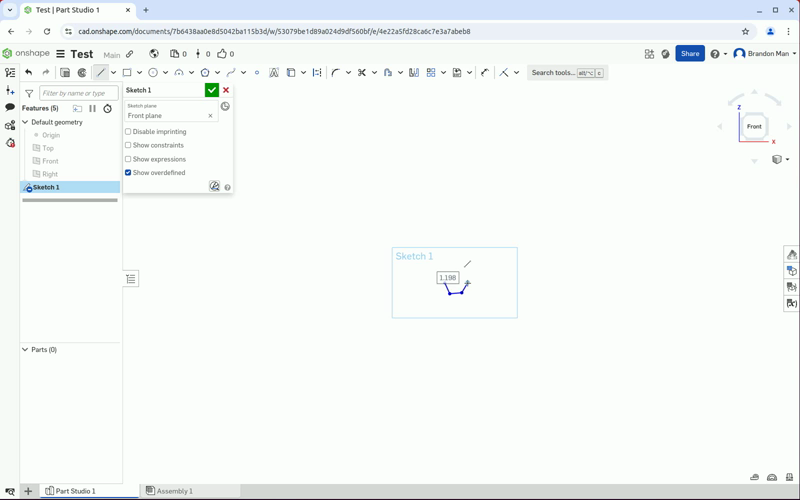
scroll(-6)
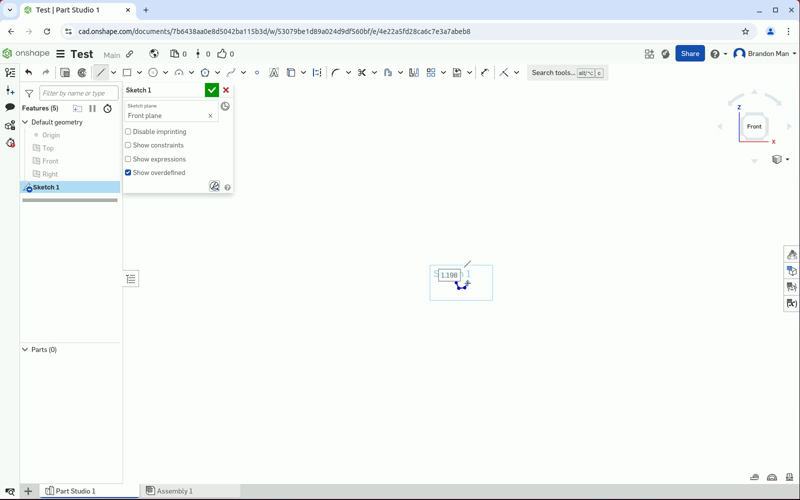
key_up(shift)
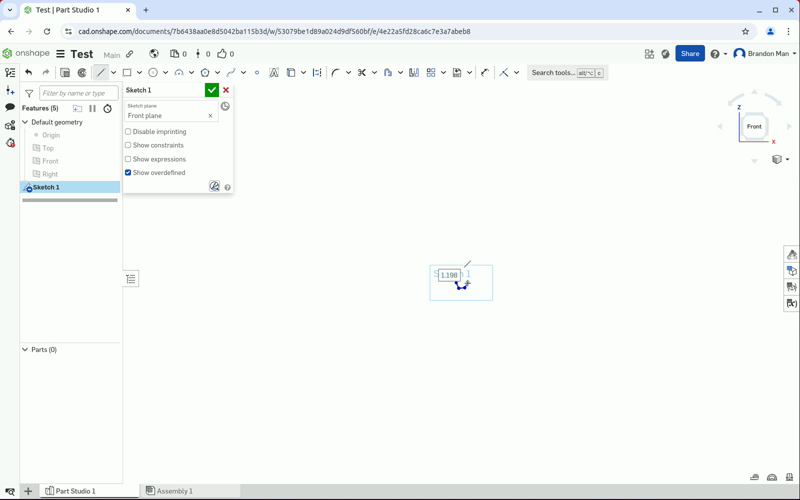
key_down(shift)
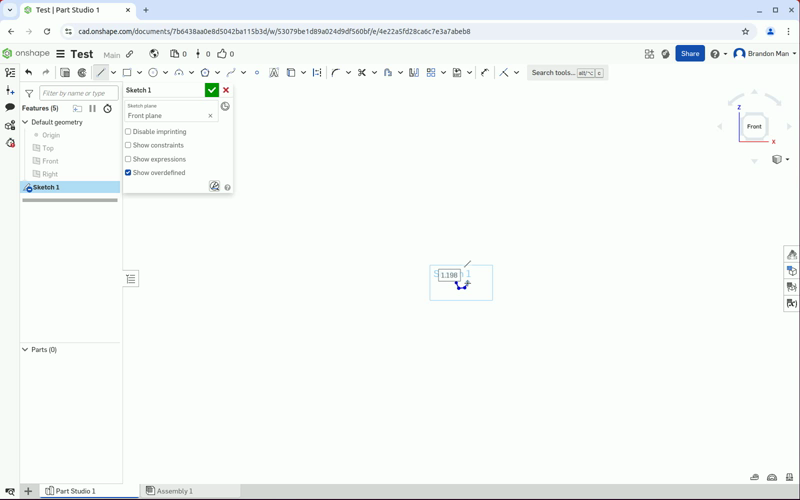
mouse_move(497, 282)
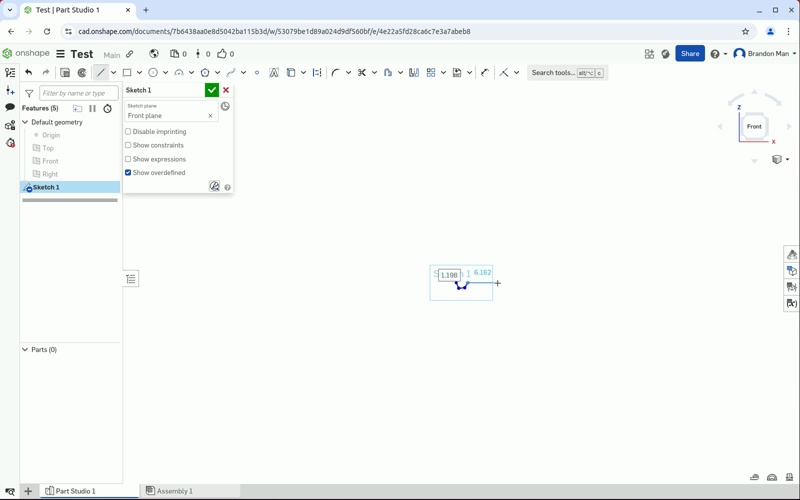
mouse_move(464, 277)
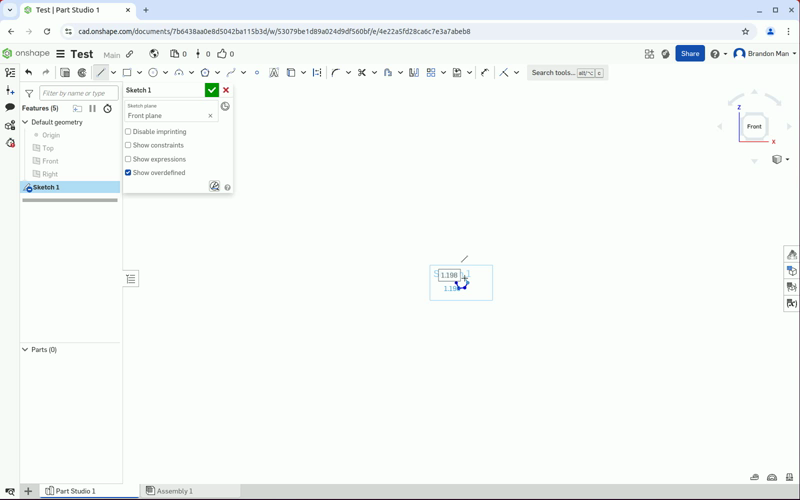
scroll(6)
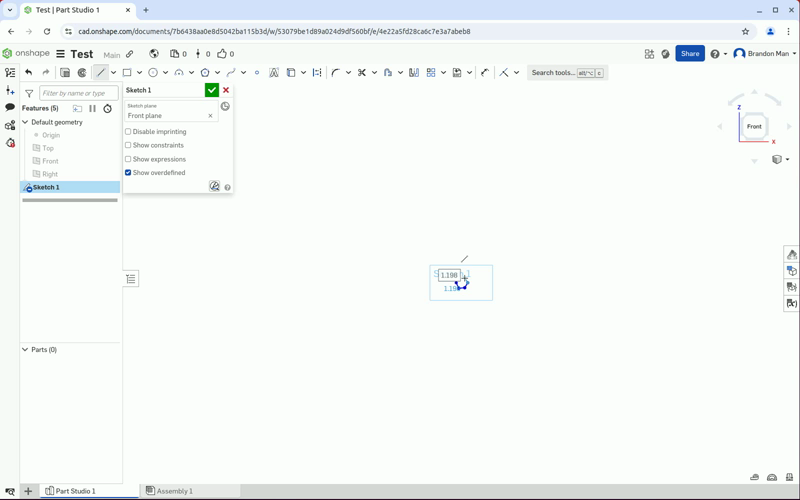
scroll(6)
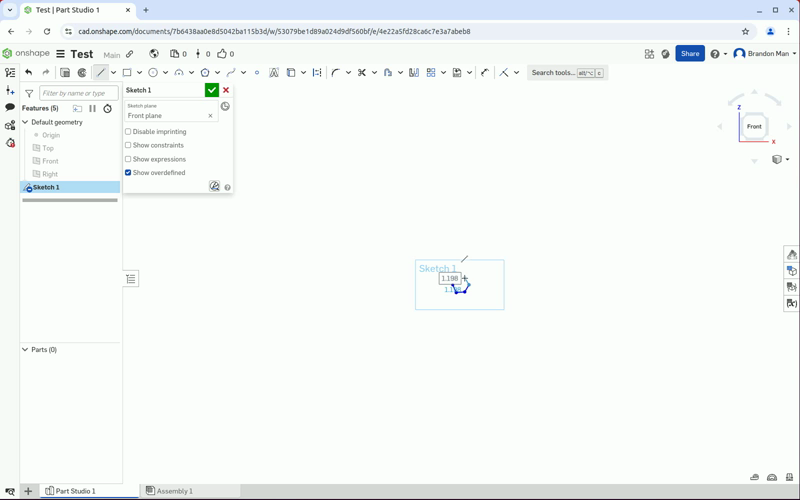
scroll(6)
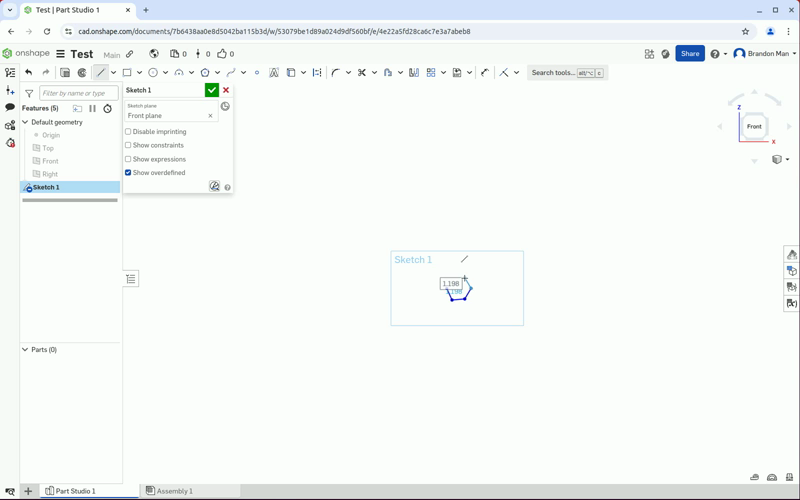
scroll(6)
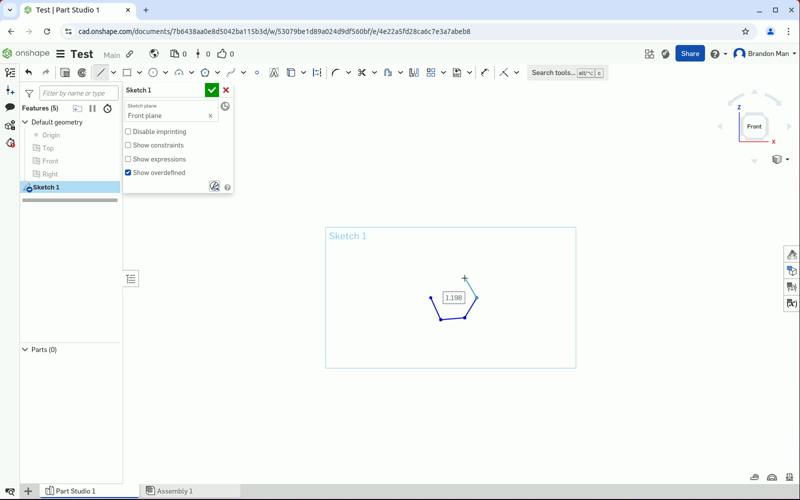
scroll(6)
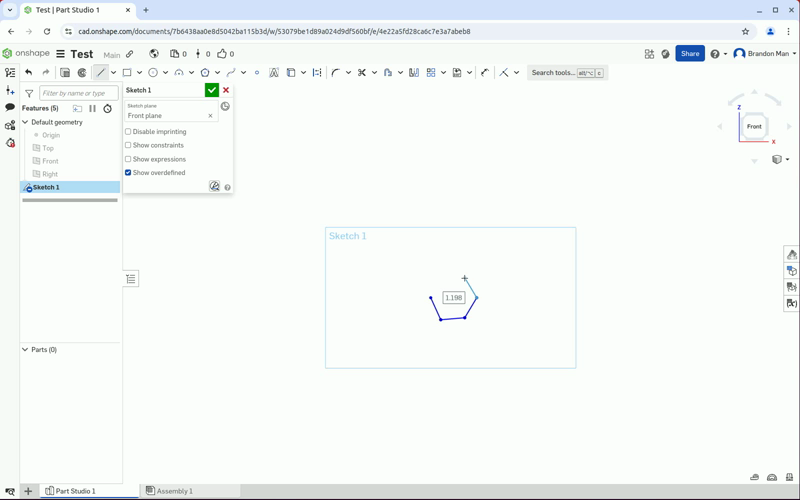
scroll(6)
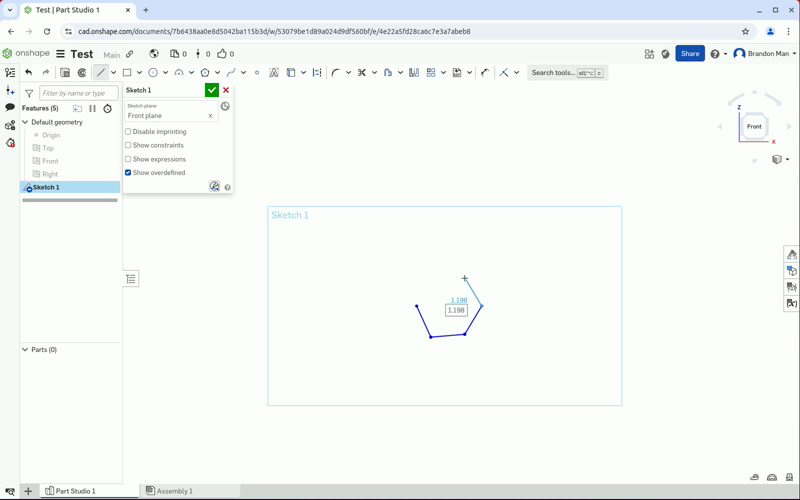
scroll(6)
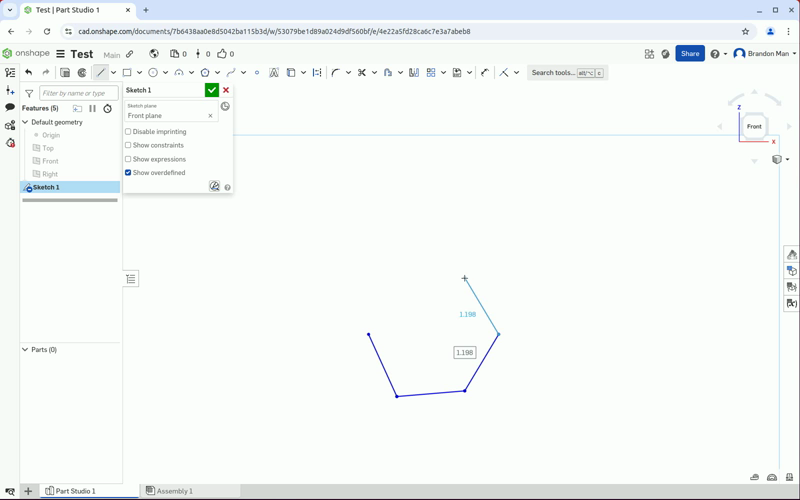
click(464, 277)
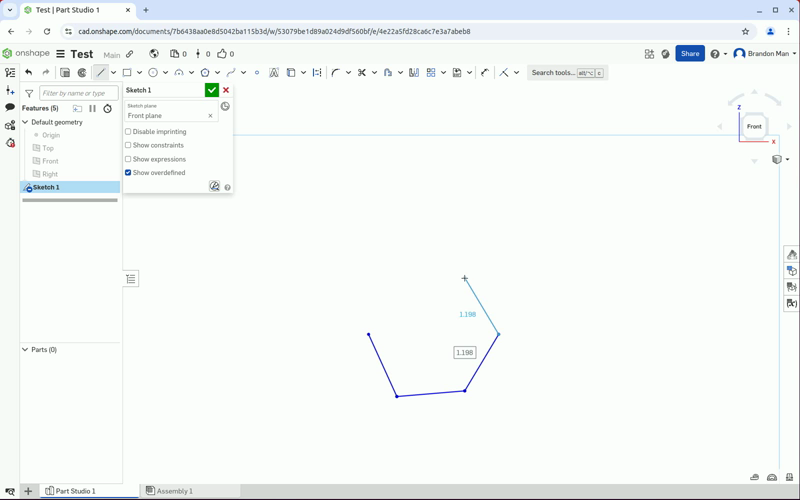
scroll(-6)
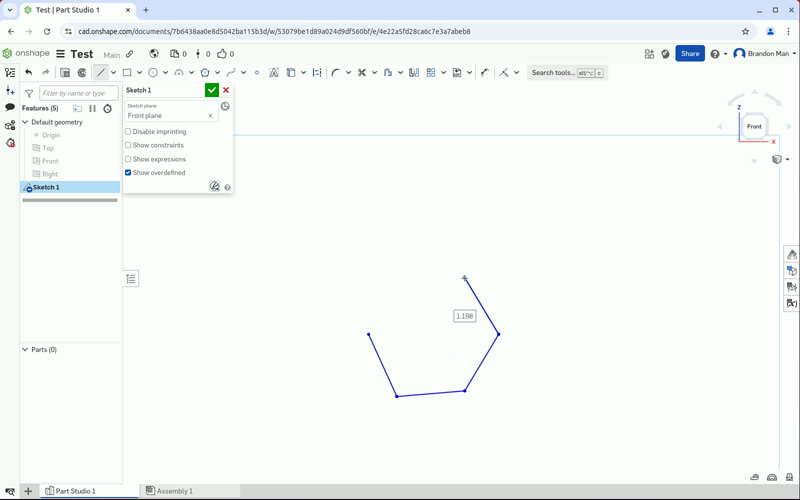
scroll(-6)
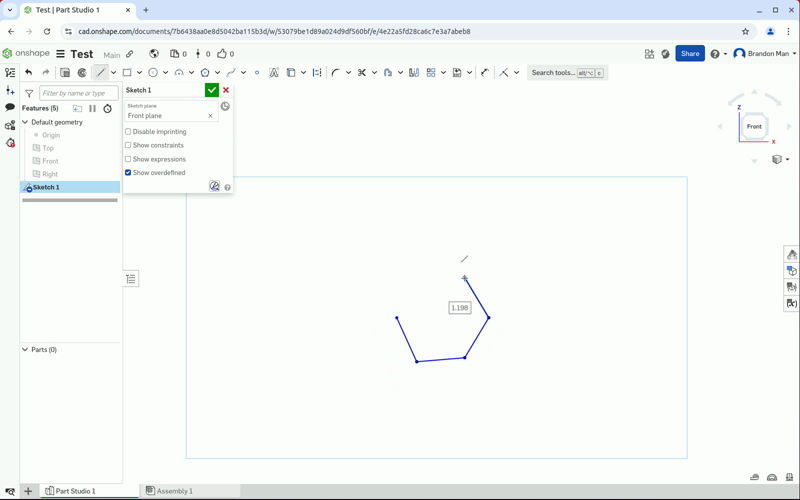
scroll(-6)
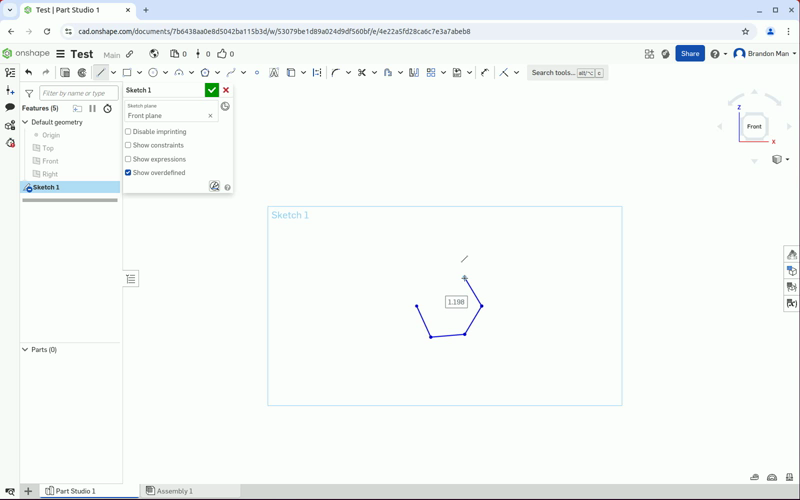
scroll(-6)
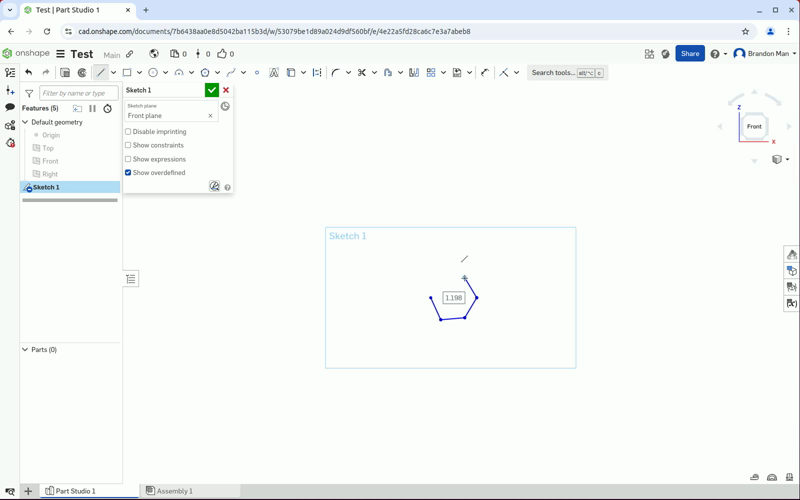
scroll(-6)
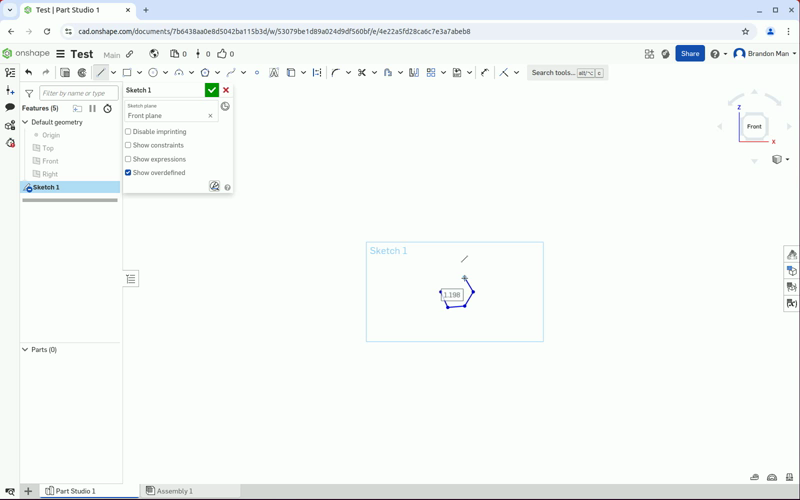
scroll(-6)
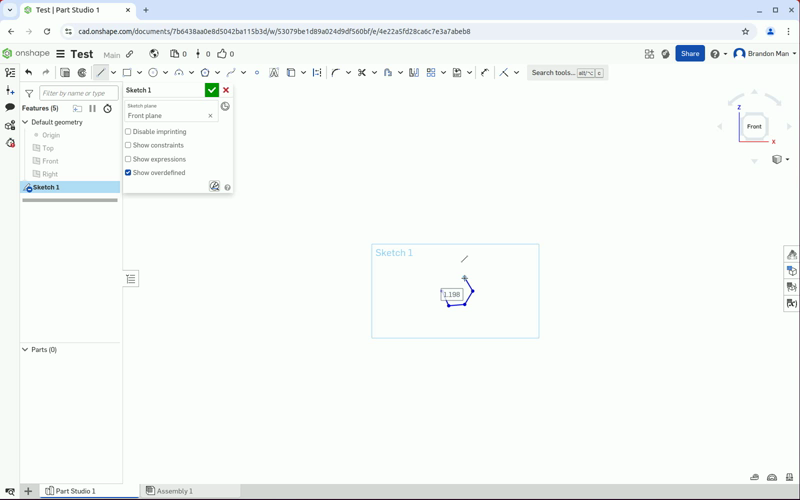
scroll(-6)
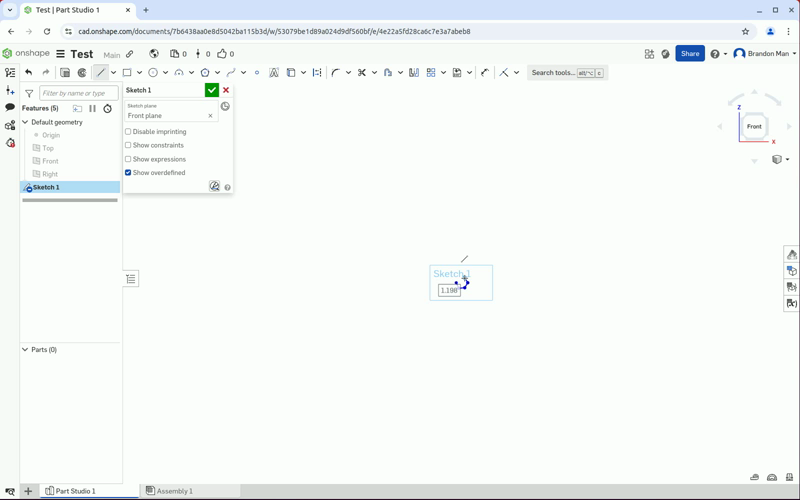
key_up(shift)
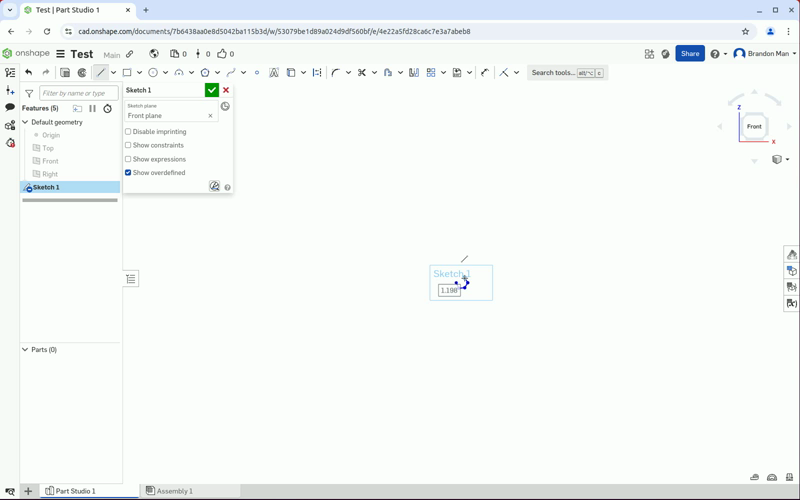
key_down(shift)
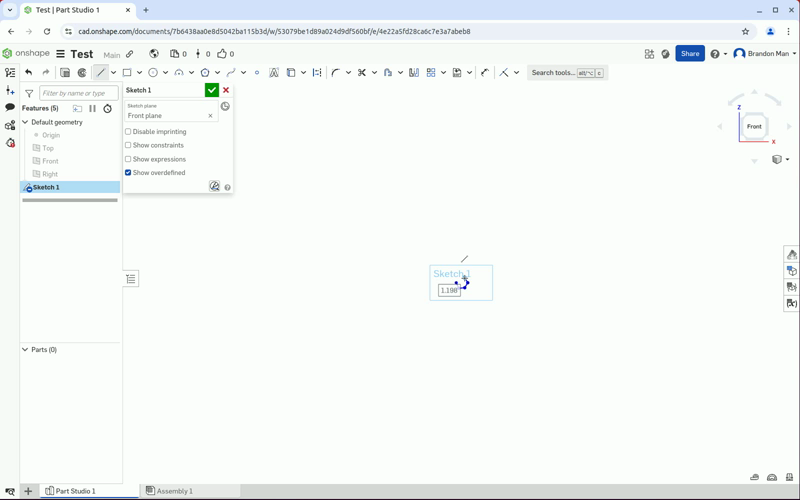
mouse_move(494, 277)
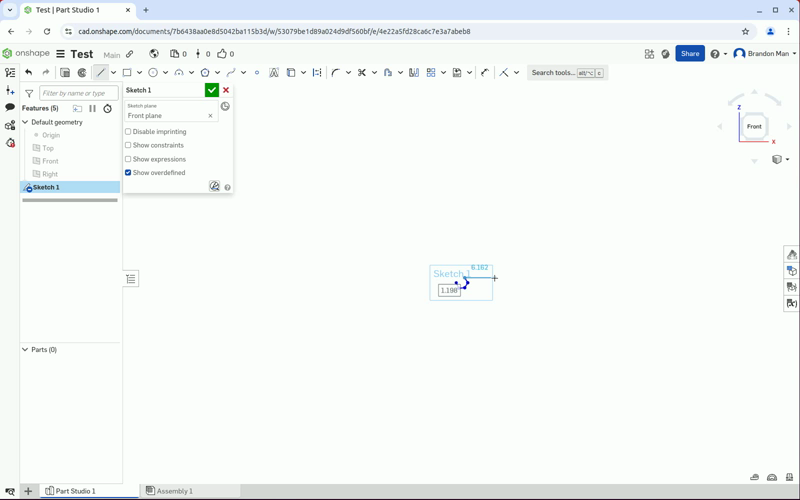
mouse_move(458, 277)
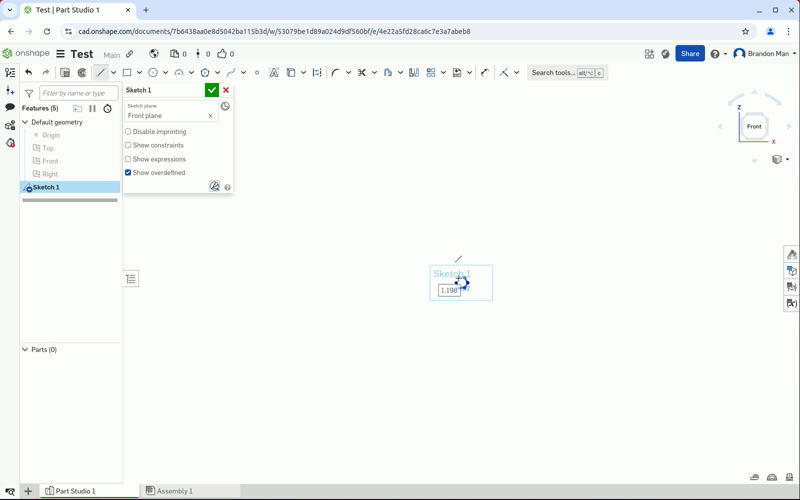
scroll(6)
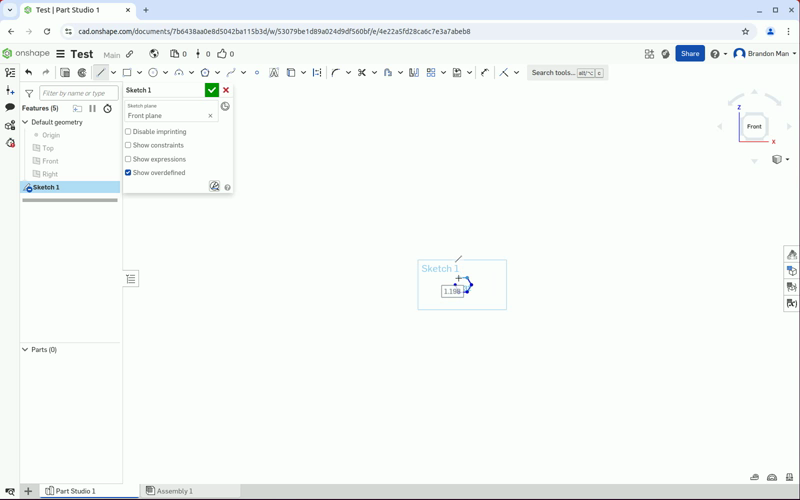
scroll(6)
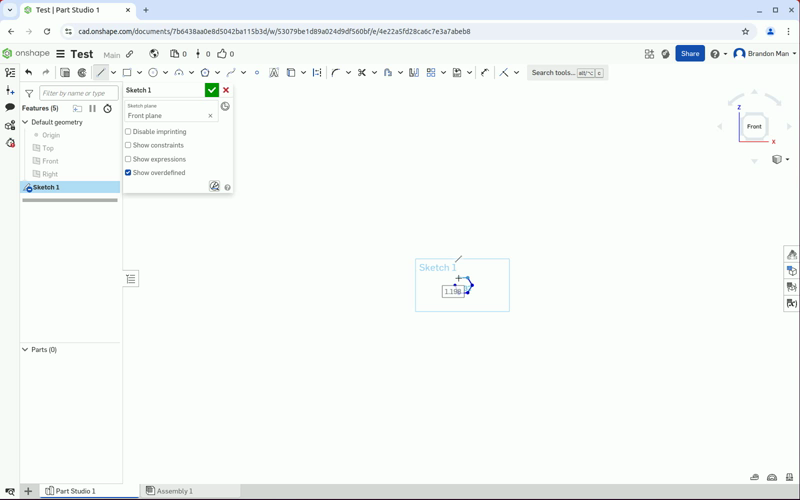
scroll(6)
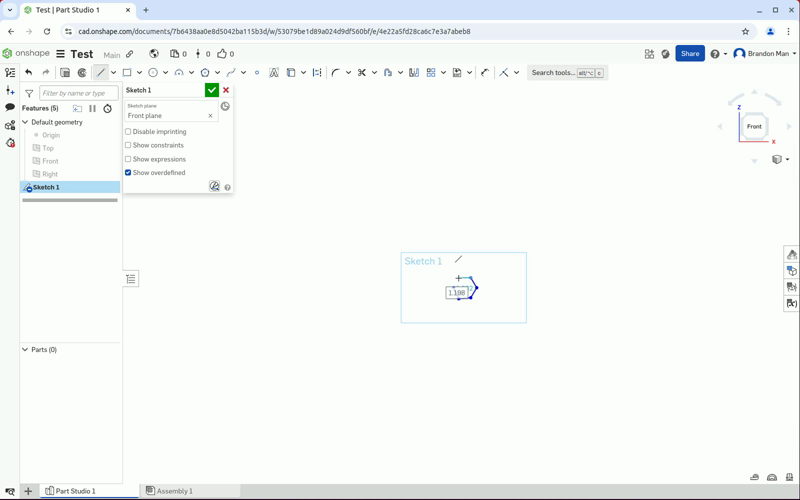
scroll(6)
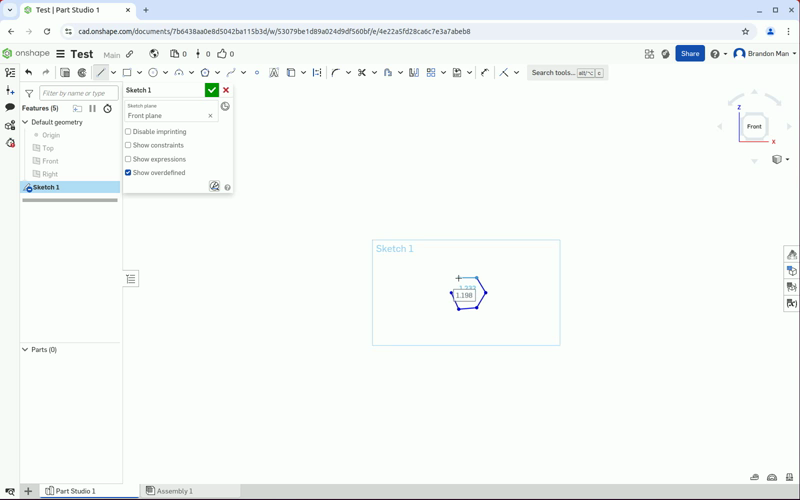
scroll(6)
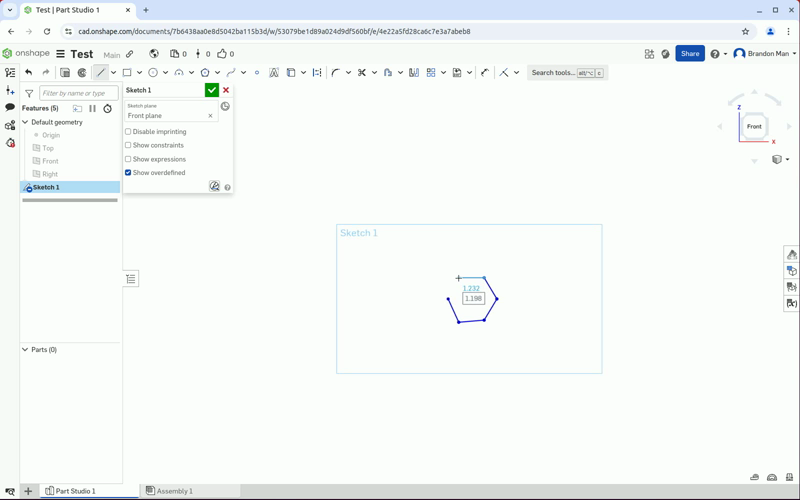
scroll(6)
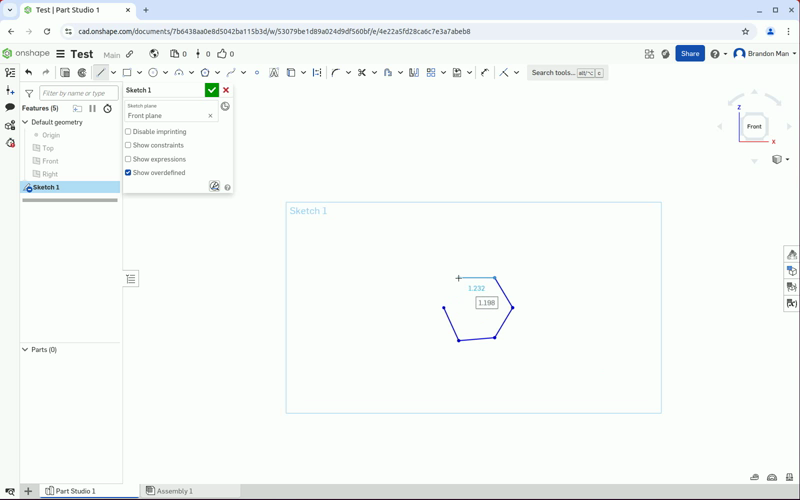
scroll(6)
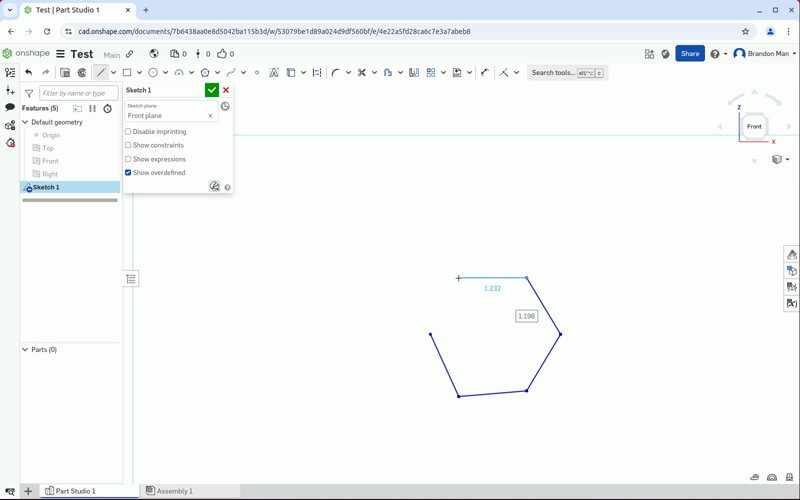
click(458, 277)
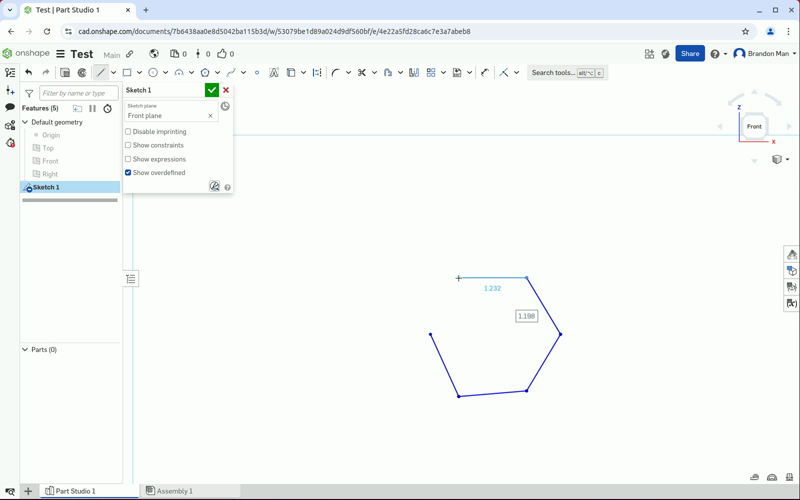
scroll(-6)
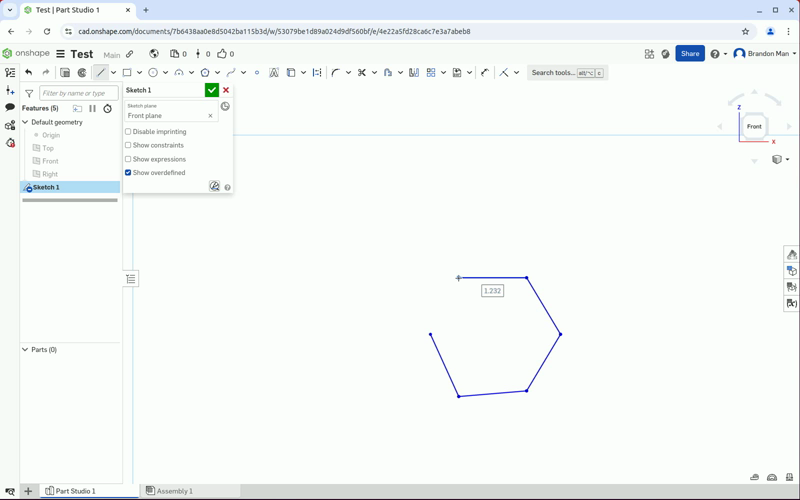
scroll(-6)
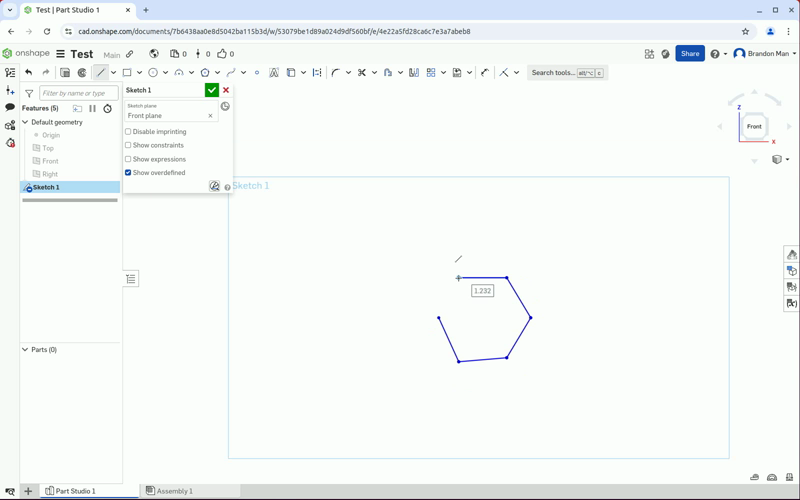
scroll(-6)
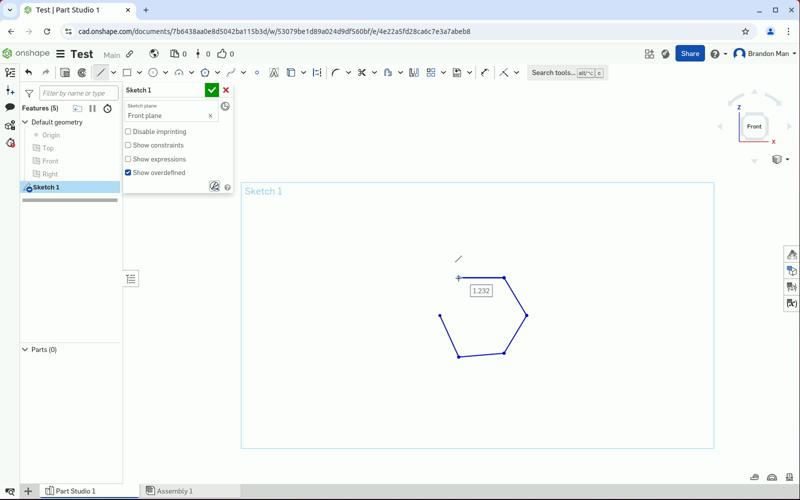
scroll(-6)
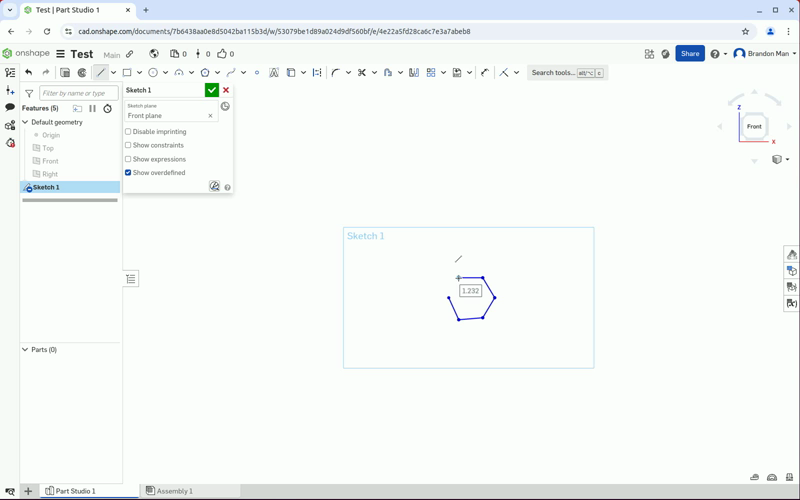
scroll(-6)
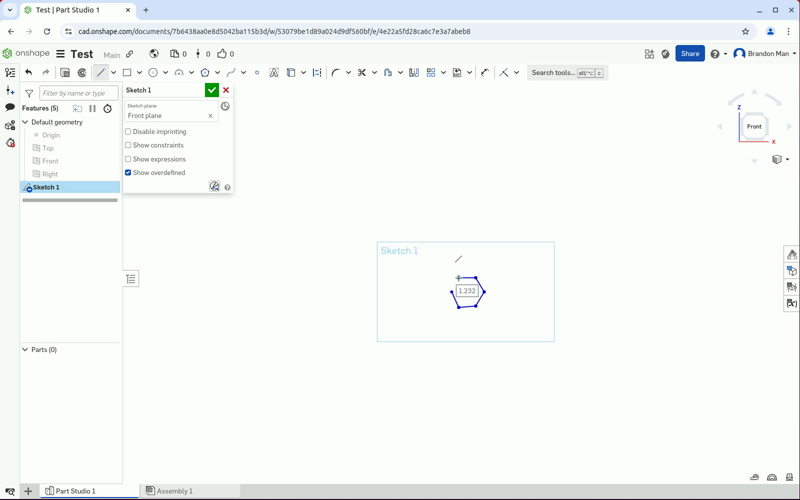
scroll(-6)
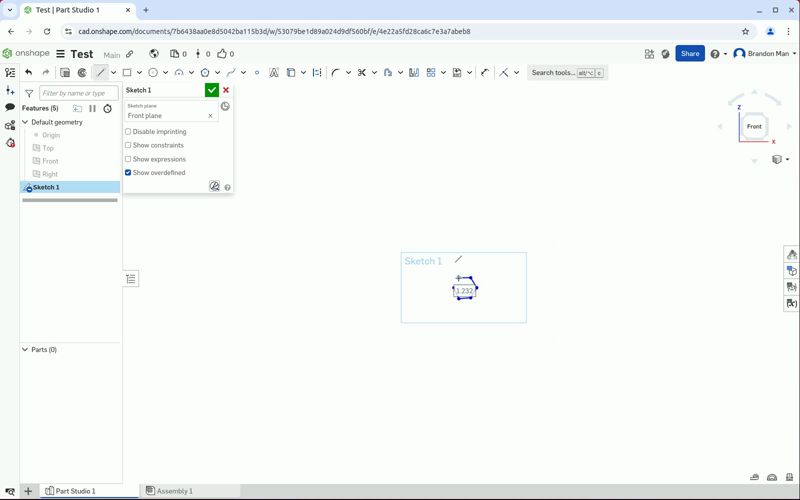
scroll(-6)
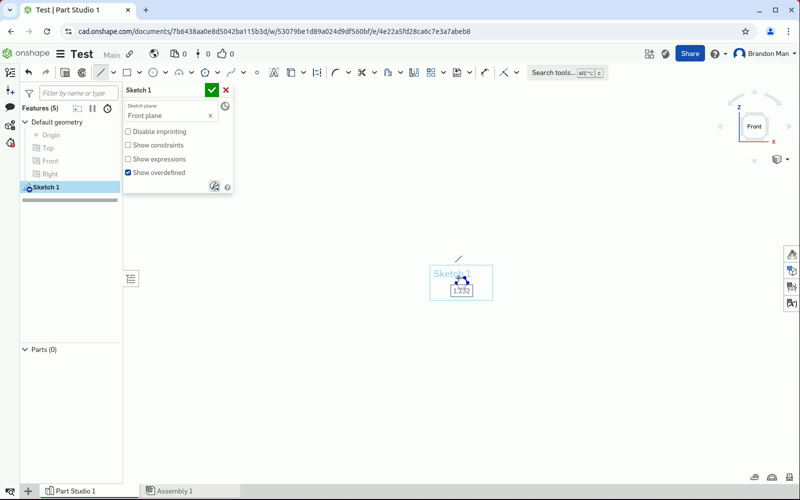
key_up(shift)
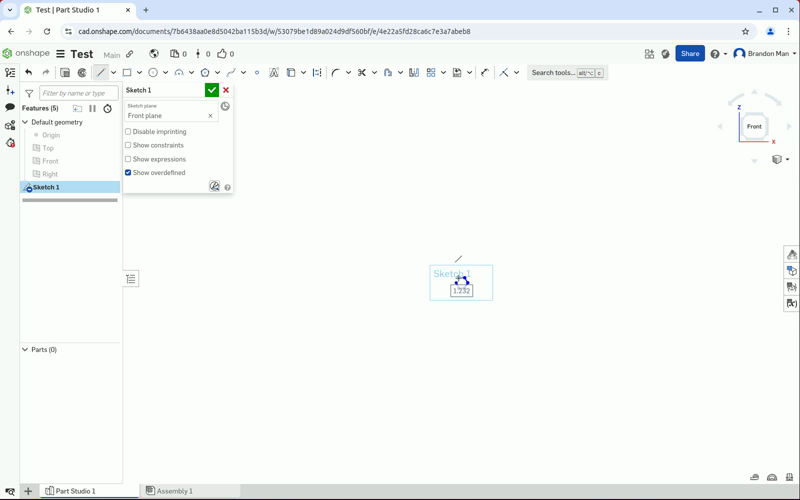
mouse_move(489, 277)
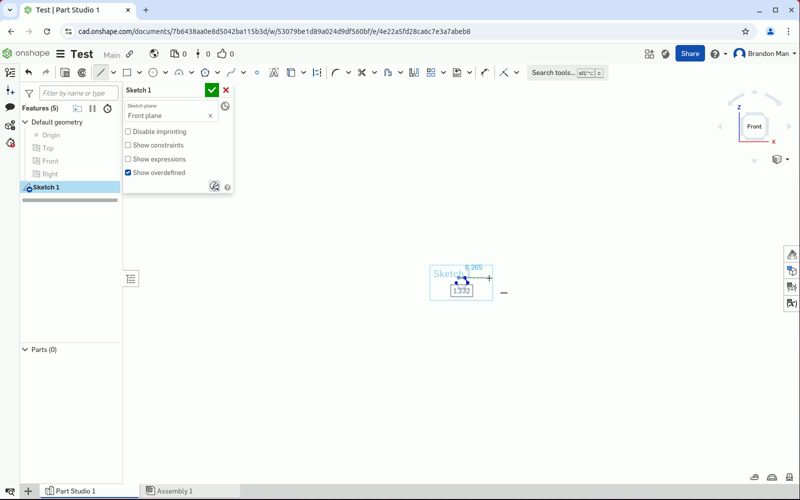
key_down(shift)
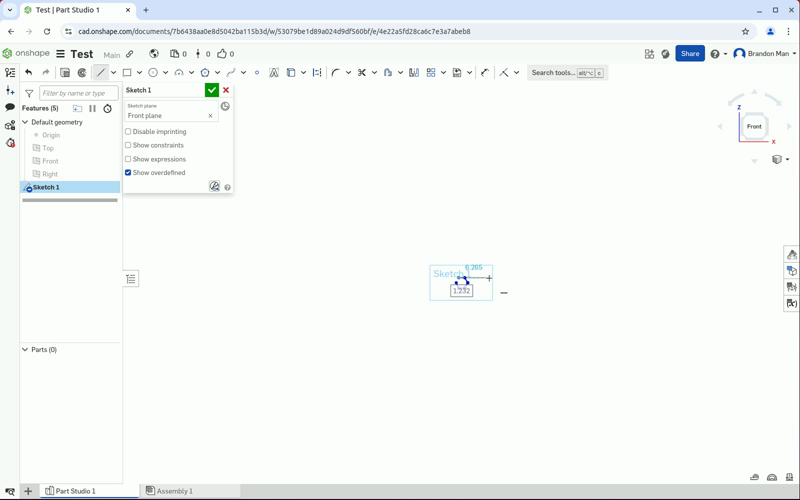
mouse_move(456, 282)
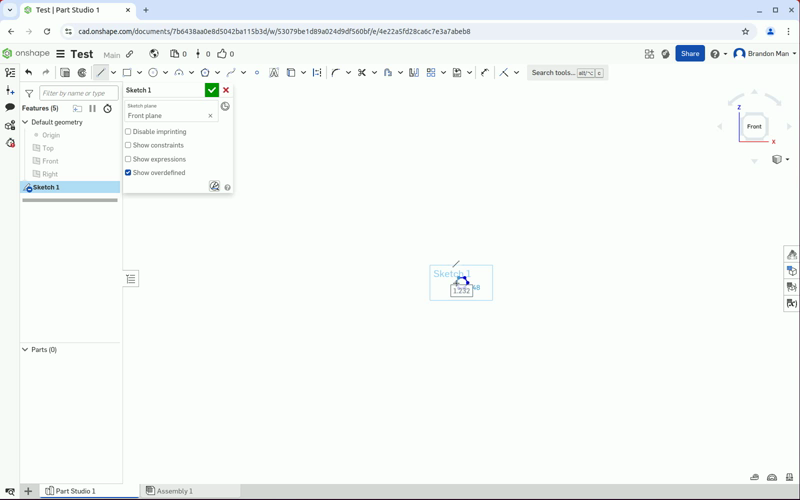
scroll(6)
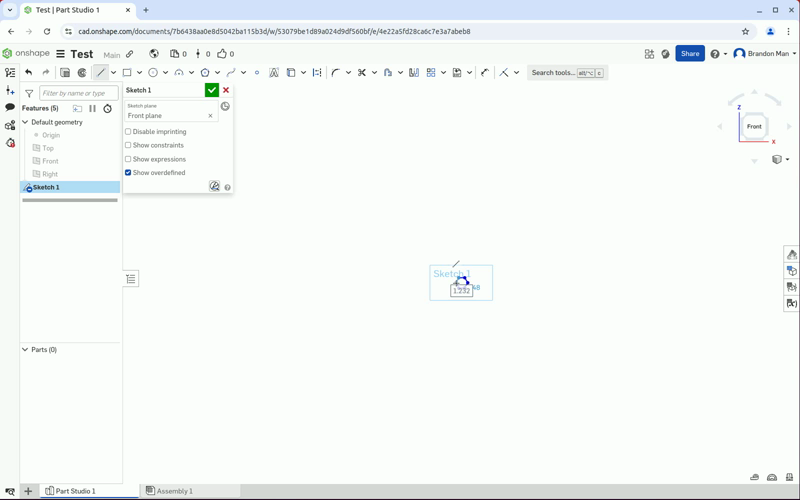
scroll(6)
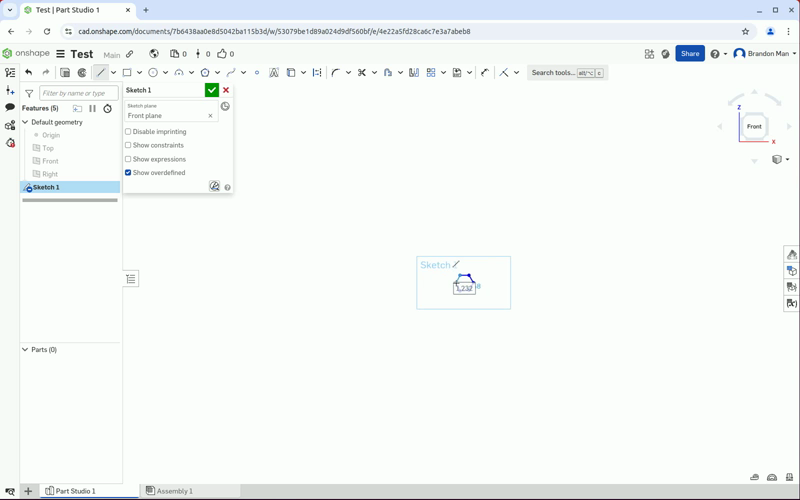
scroll(6)
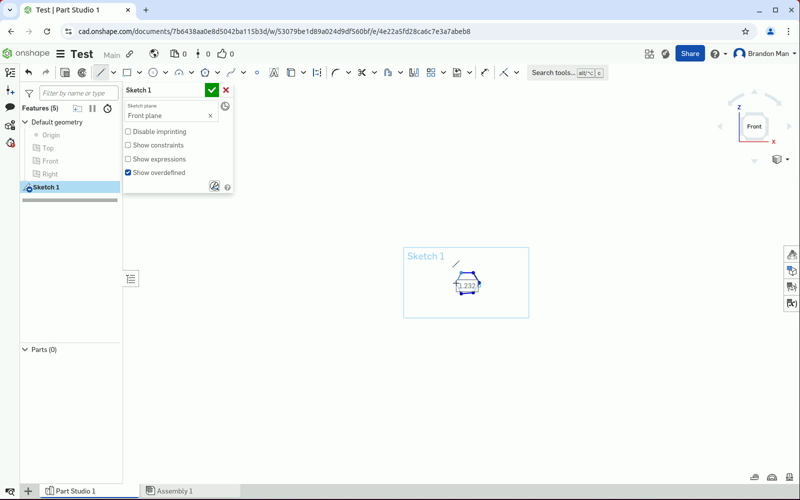
scroll(6)
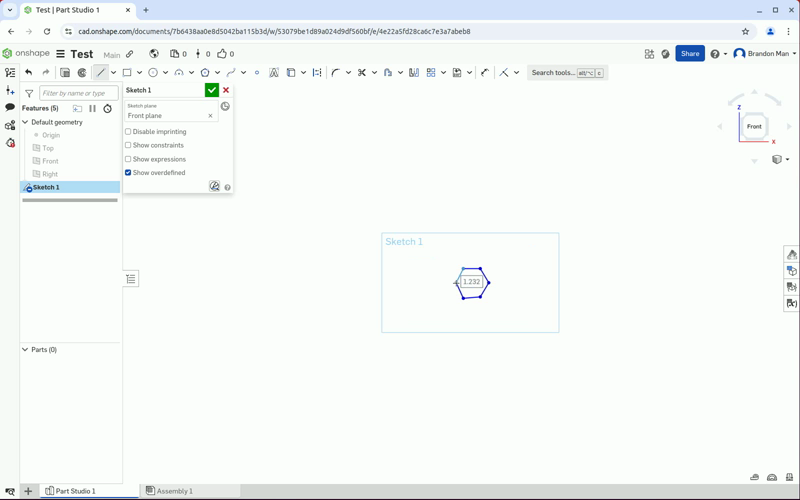
scroll(6)
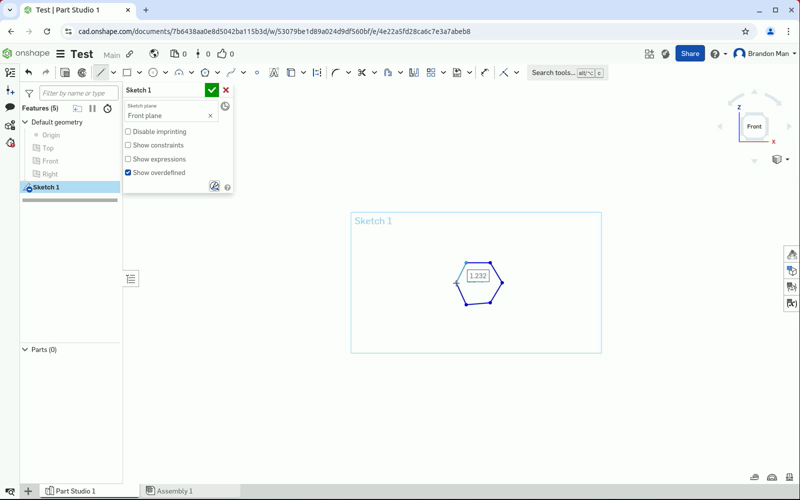
scroll(6)
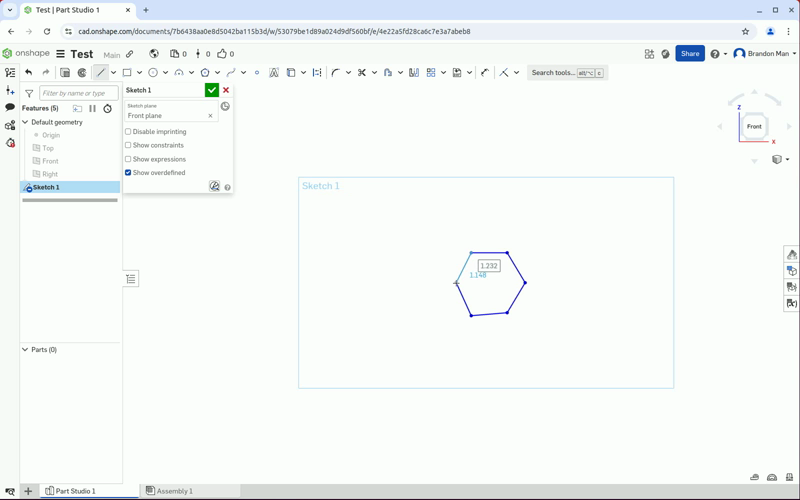
scroll(6)
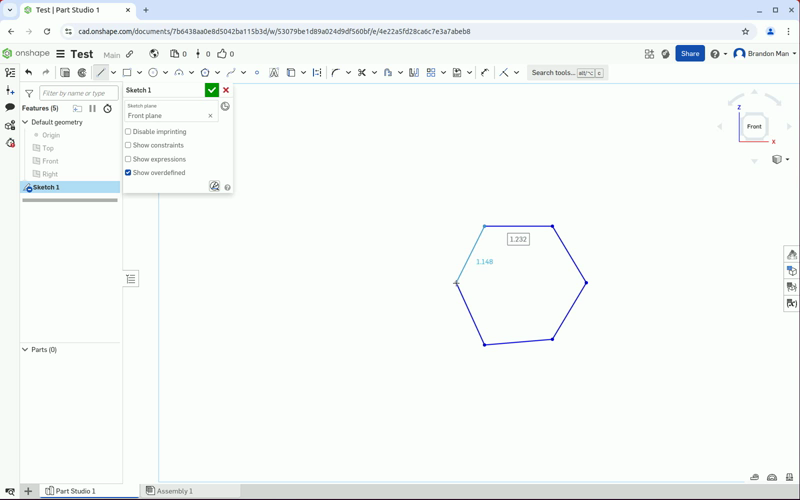
key_up(shift)
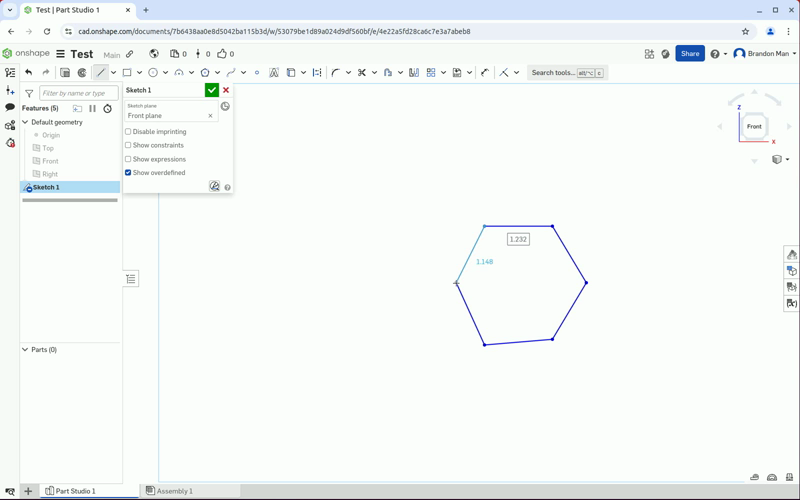
click(456, 282)
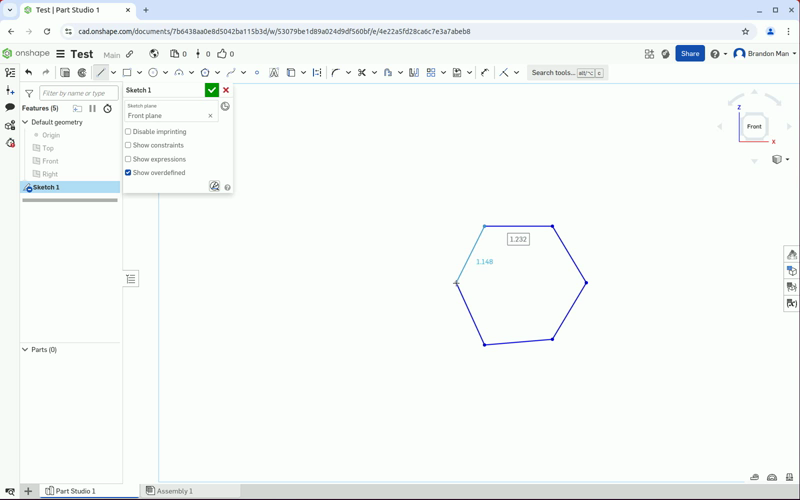
scroll(-6)
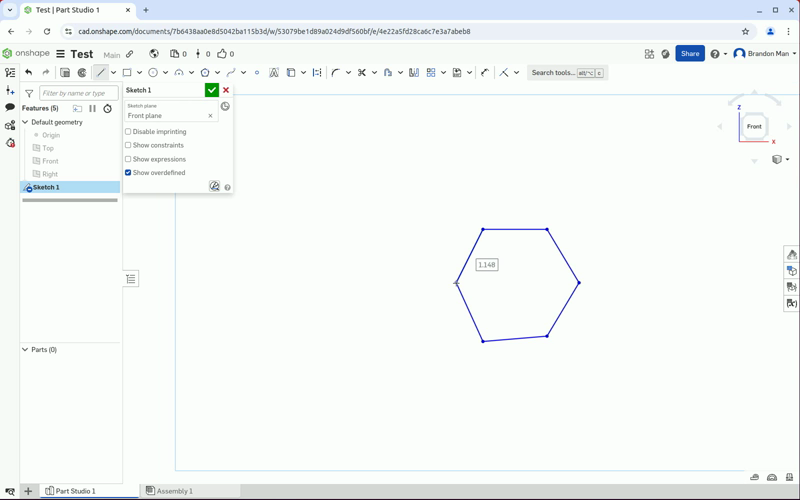
scroll(-6)
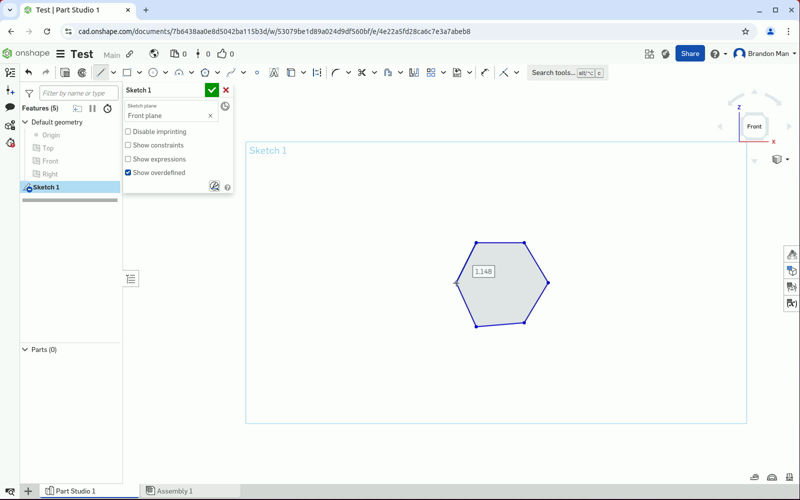
scroll(-6)
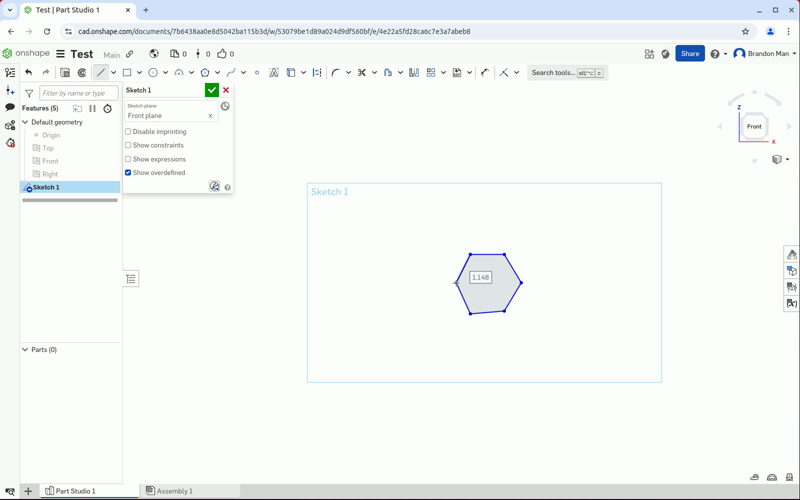
scroll(-6)
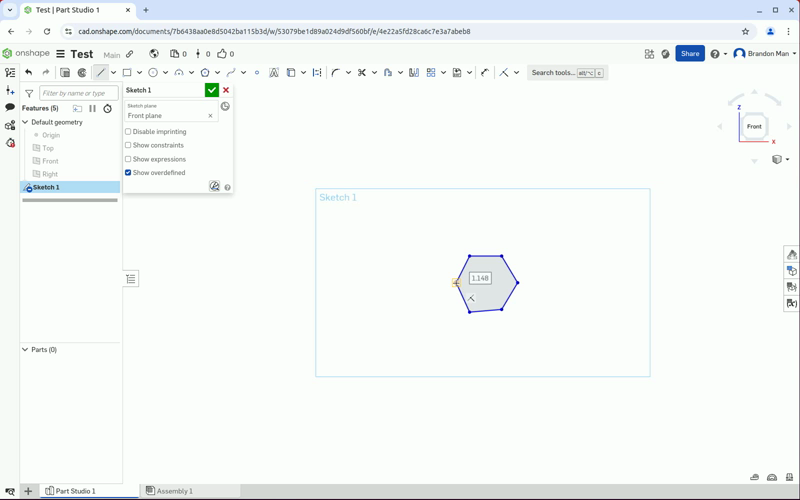
scroll(-6)
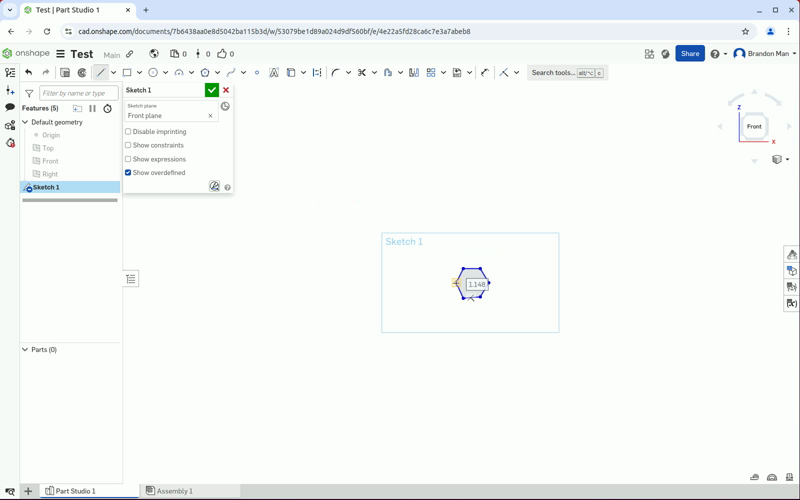
scroll(-6)
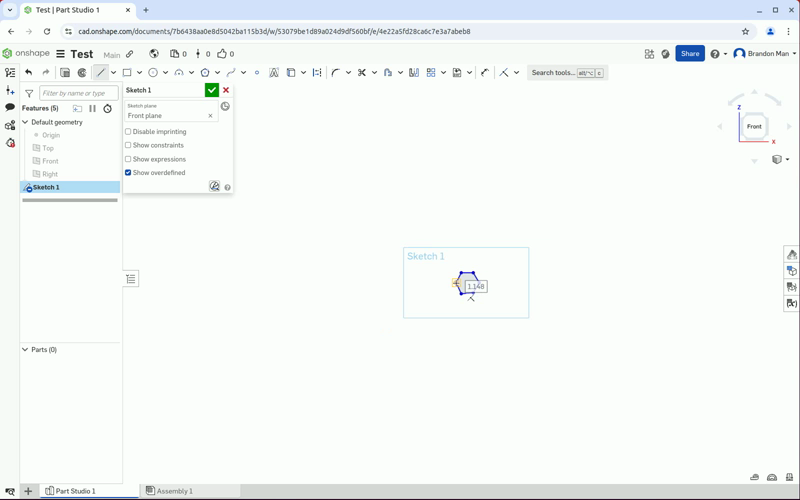
scroll(-6)
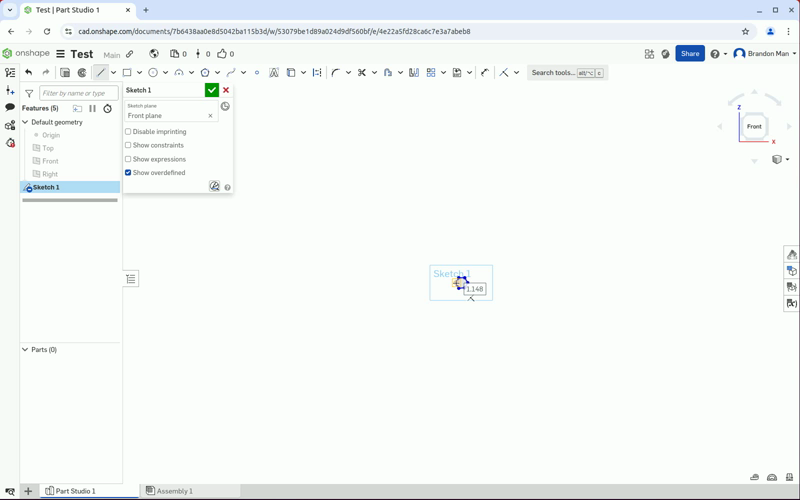
key(esc)
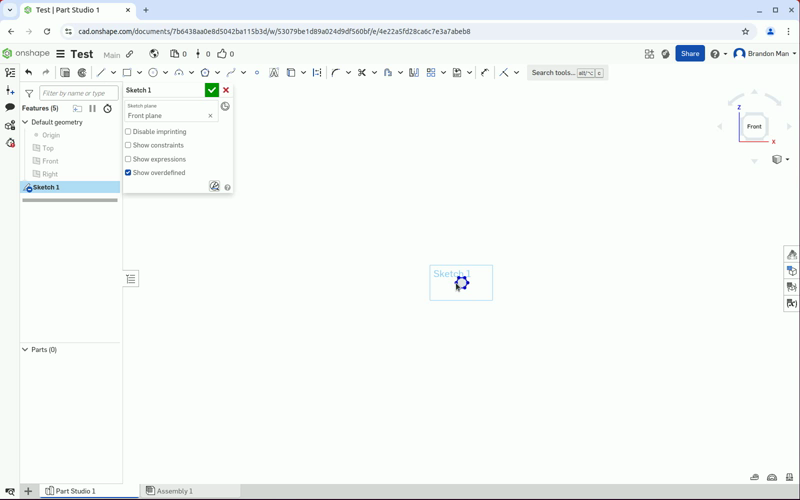
mouse_move(458, 284)
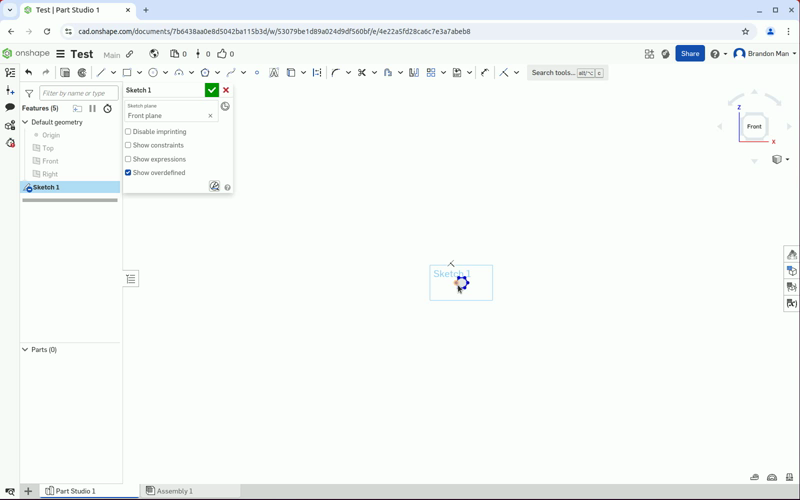
scroll(6)
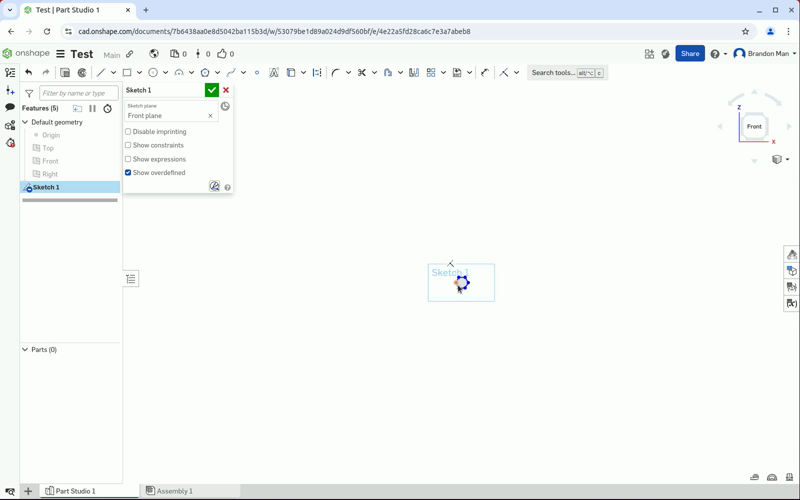
scroll(6)
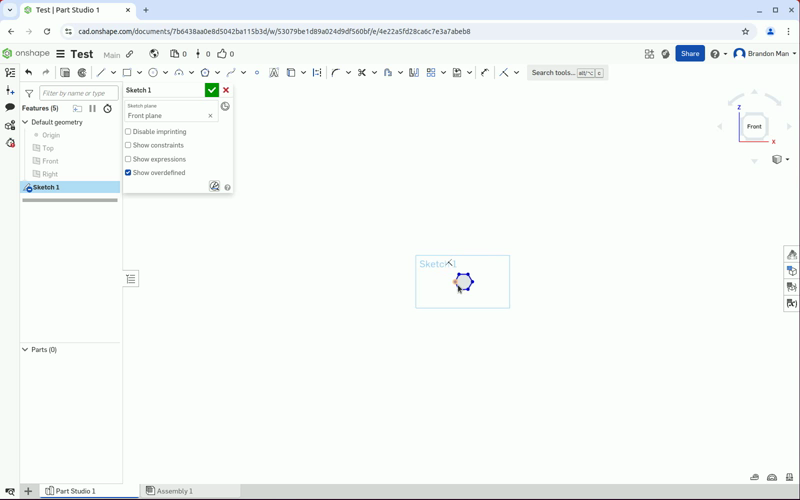
scroll(6)
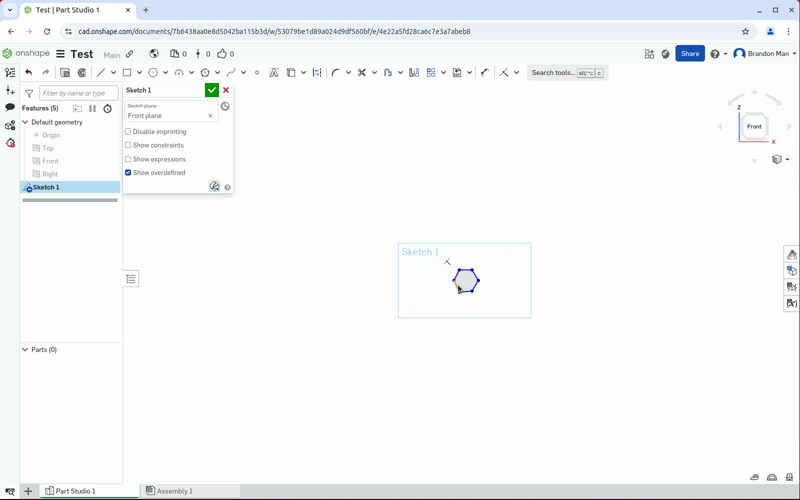
scroll(6)
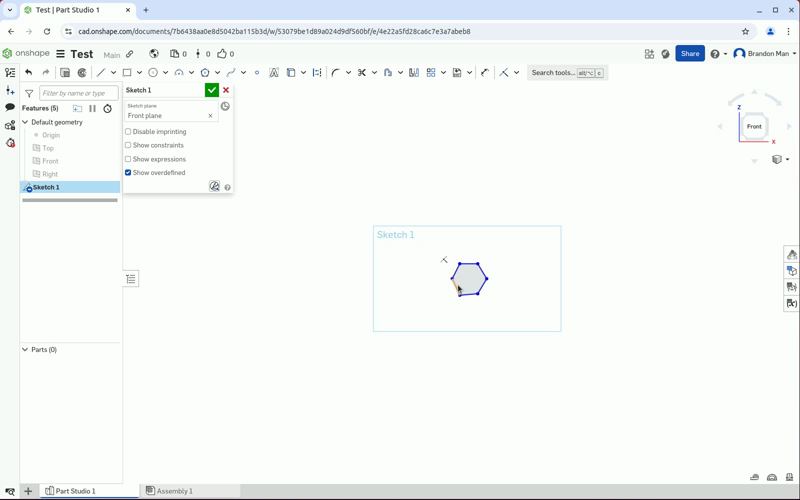
scroll(6)
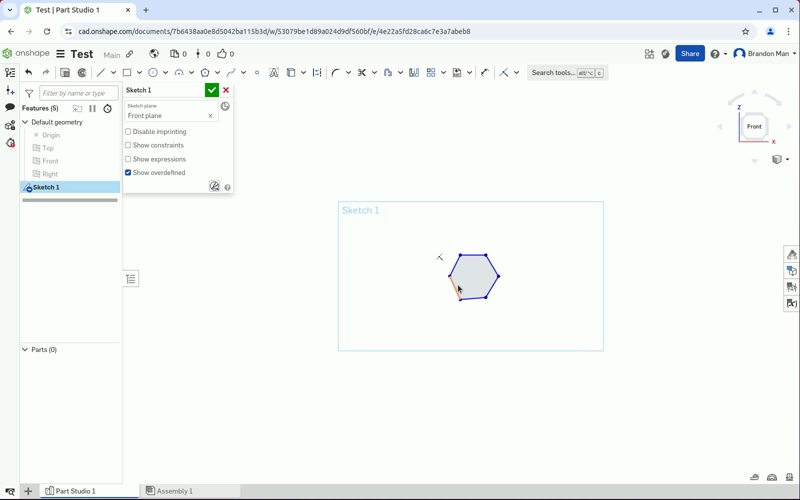
scroll(6)
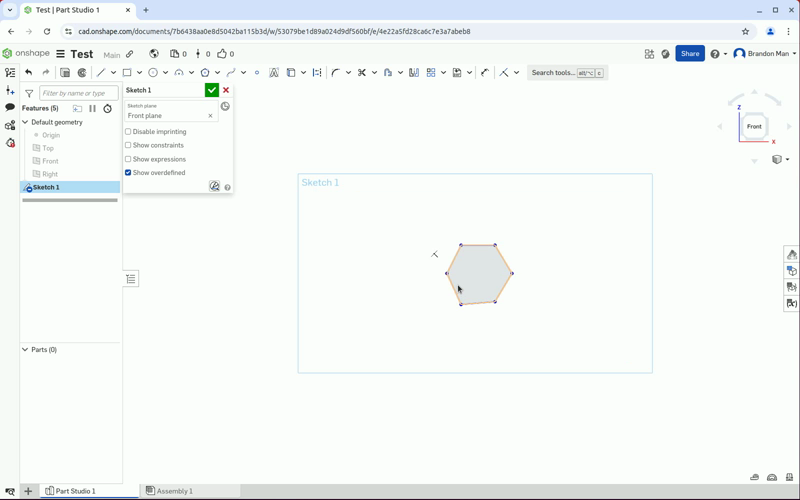
scroll(6)
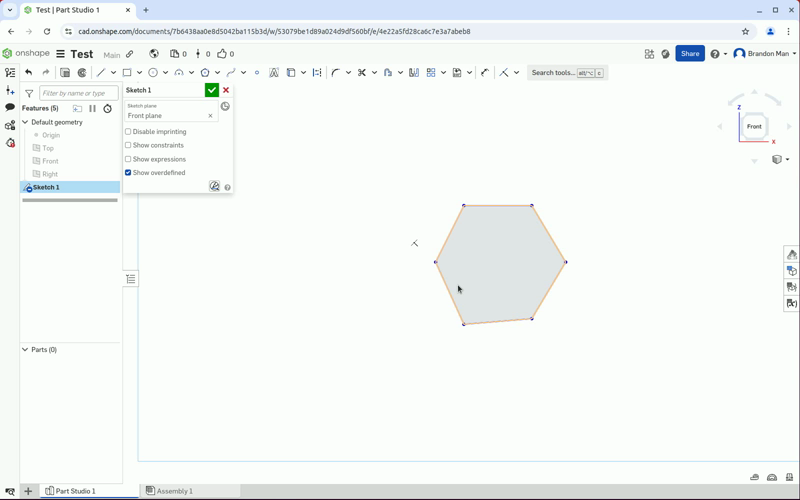
click(458, 284)
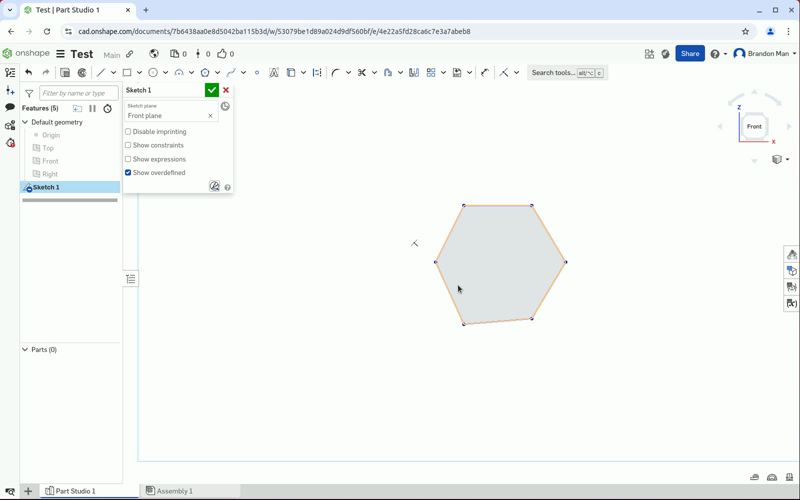
scroll(-6)
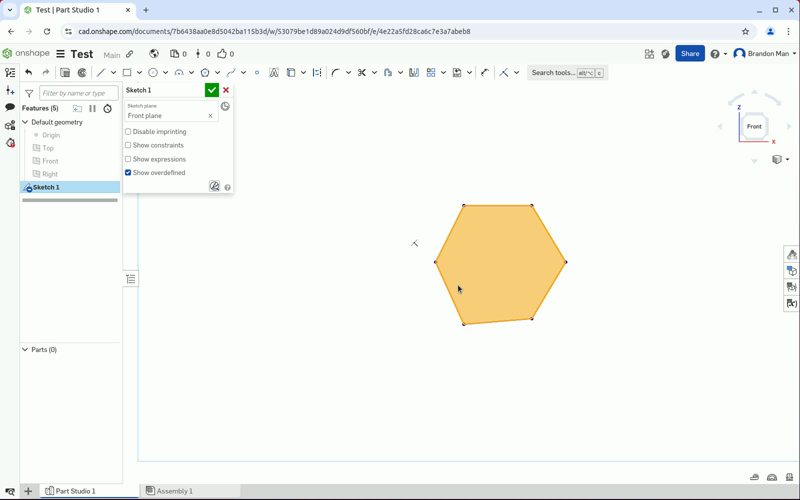
scroll(-6)
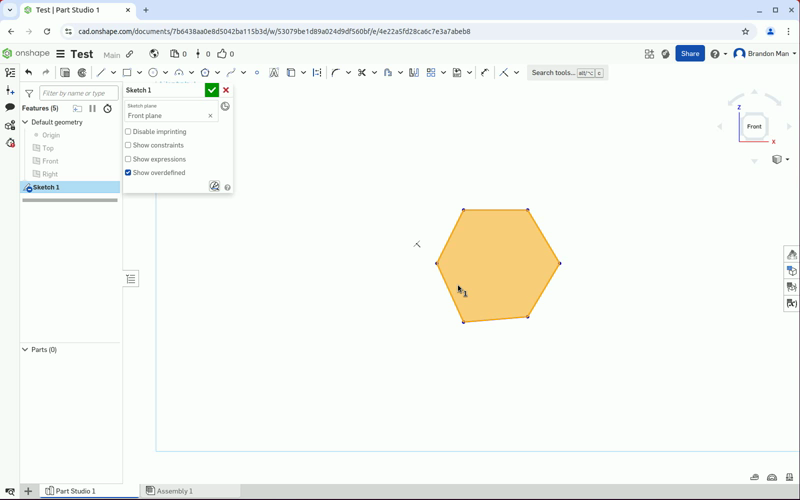
scroll(-6)
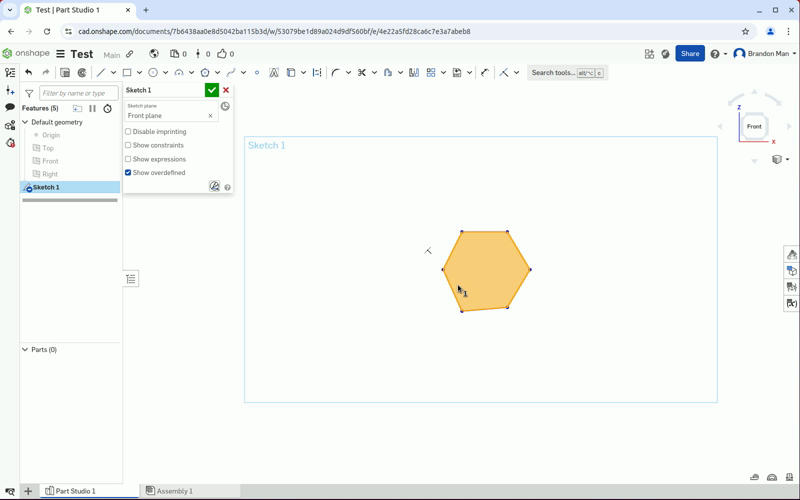
scroll(-6)
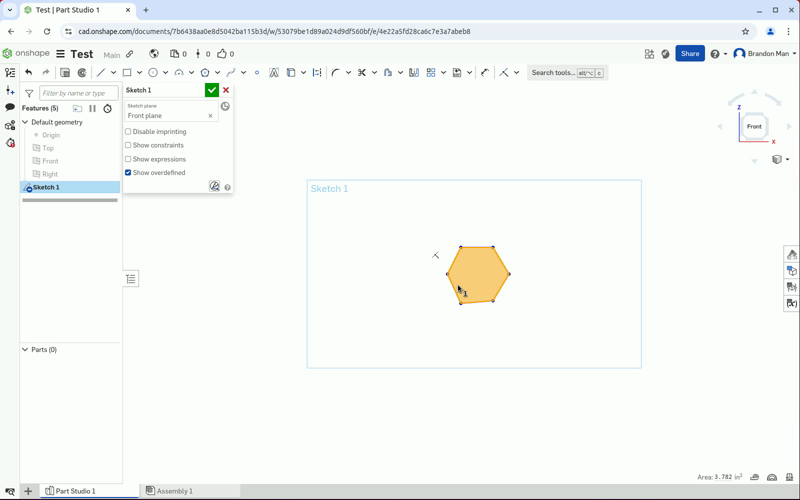
scroll(-6)
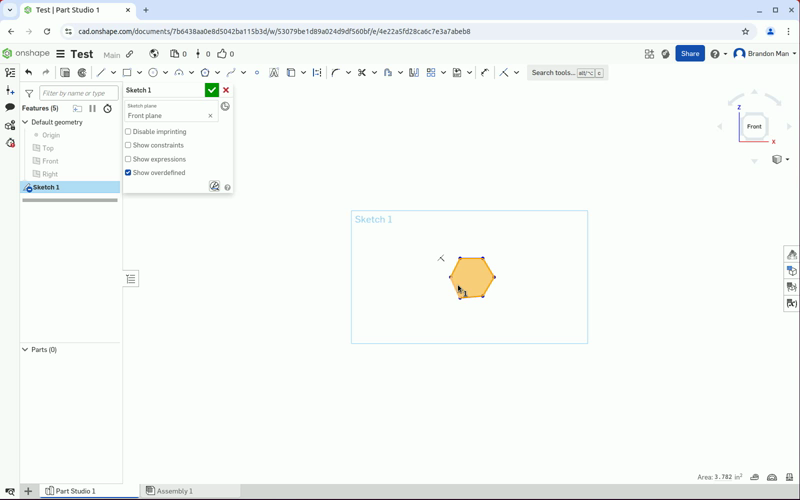
scroll(-6)
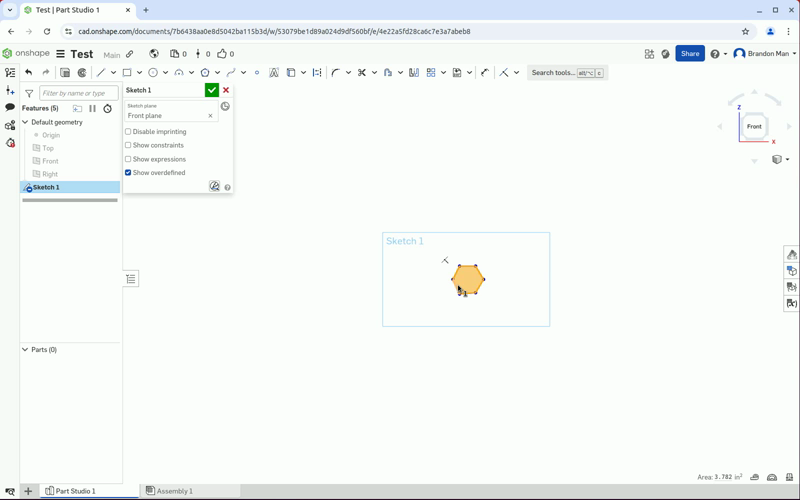
scroll(-6)
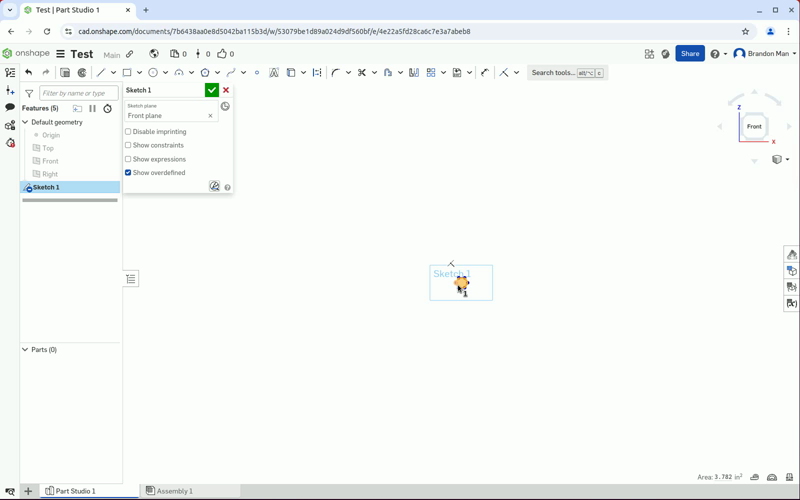
mouse_move(73, 352)
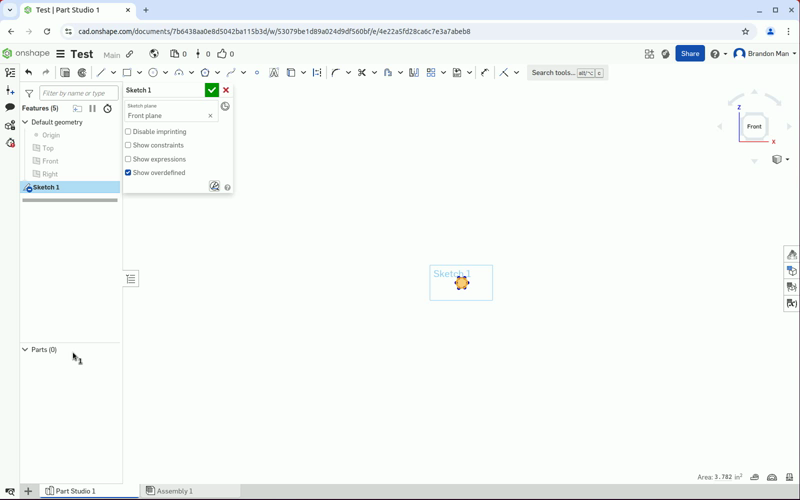
key(shift+y)
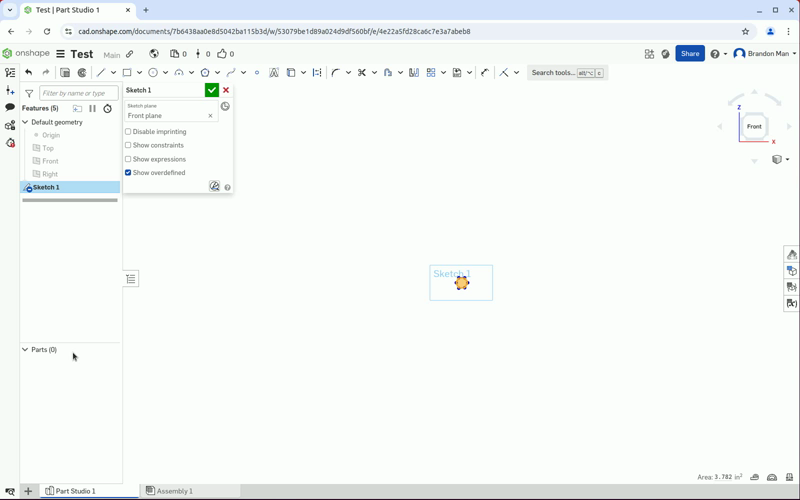
key(shift+e)
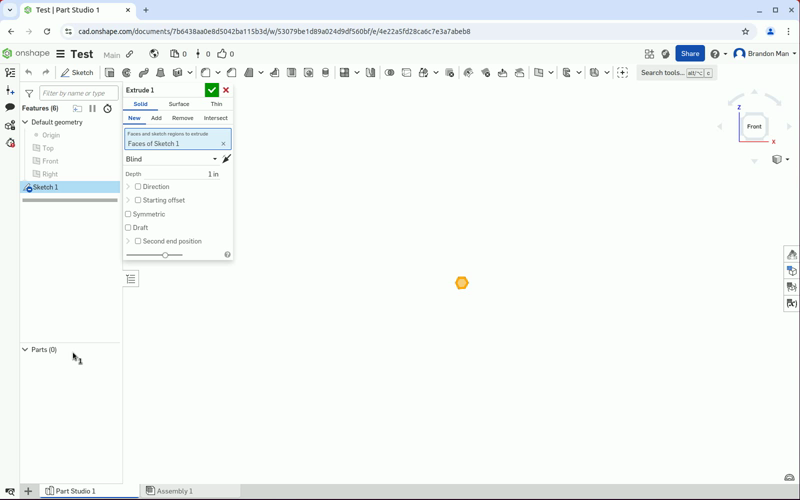
mouse_move(143, 106)
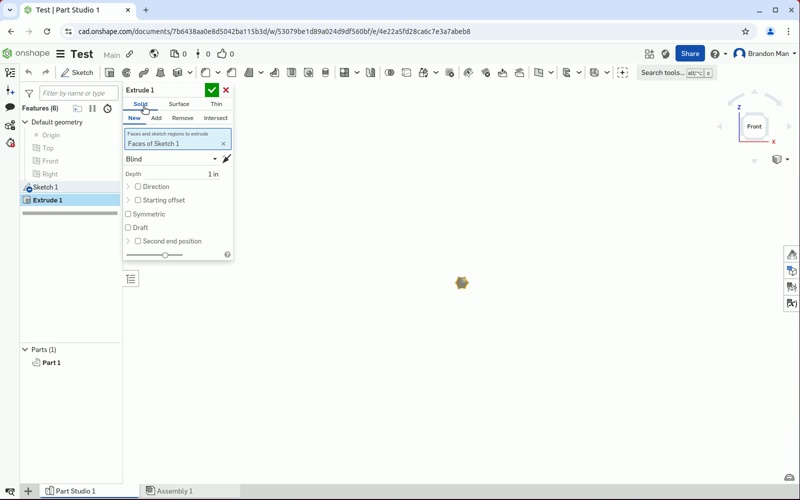
click(143, 106)
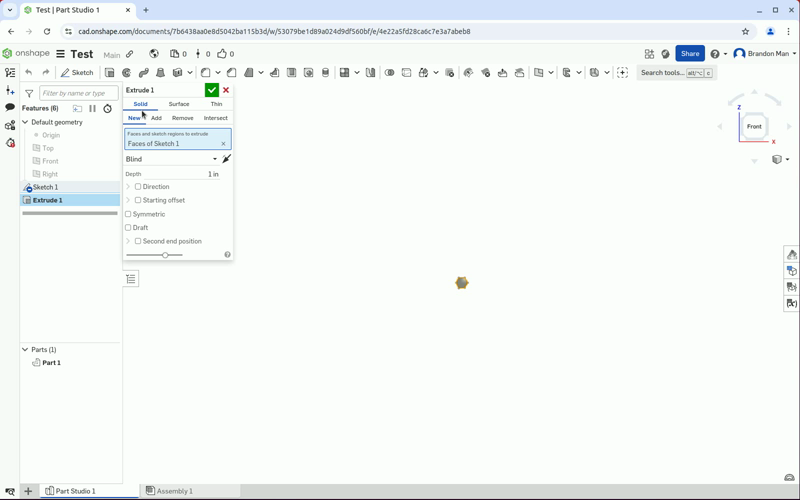
mouse_move(137, 120)
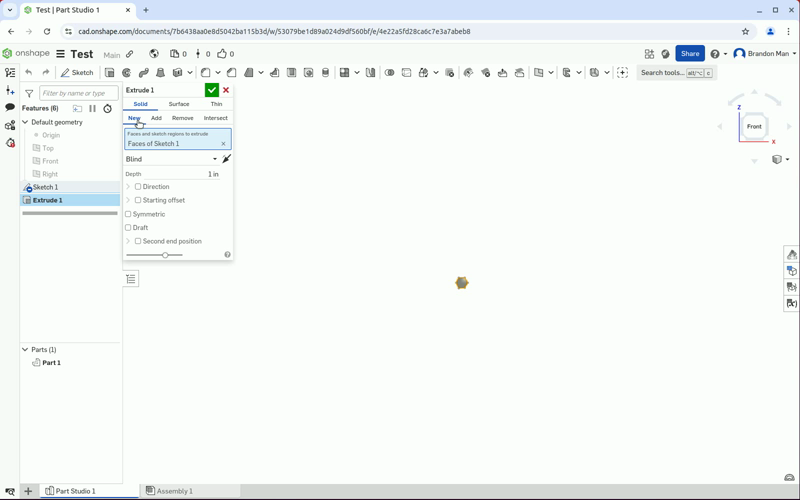
click(137, 120)
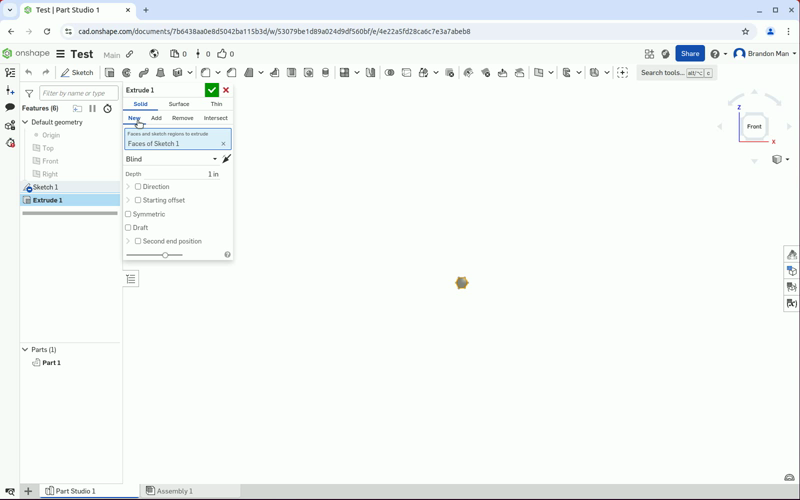
key(tab, 4)
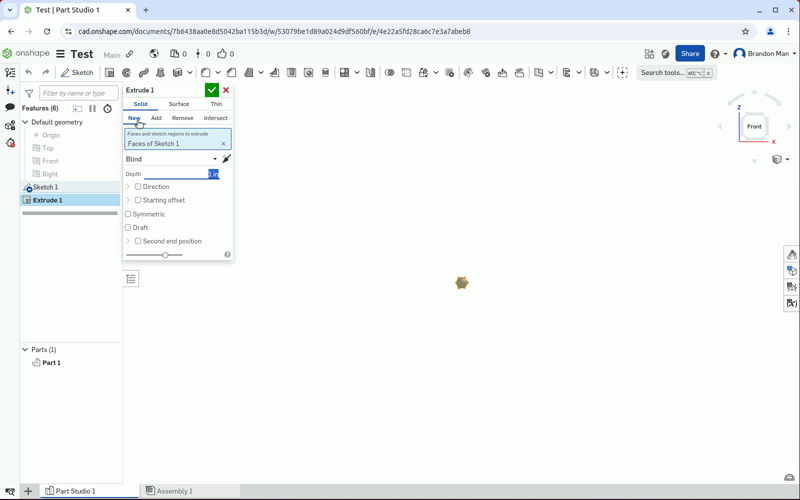
text(0.963)
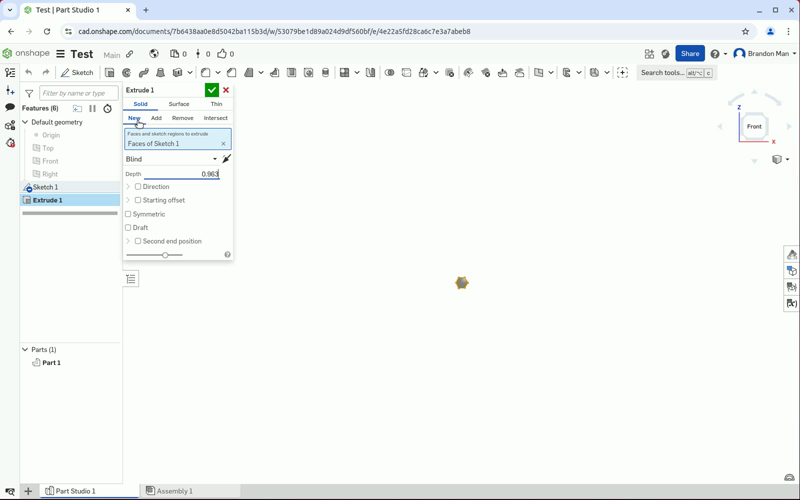
key(enter)
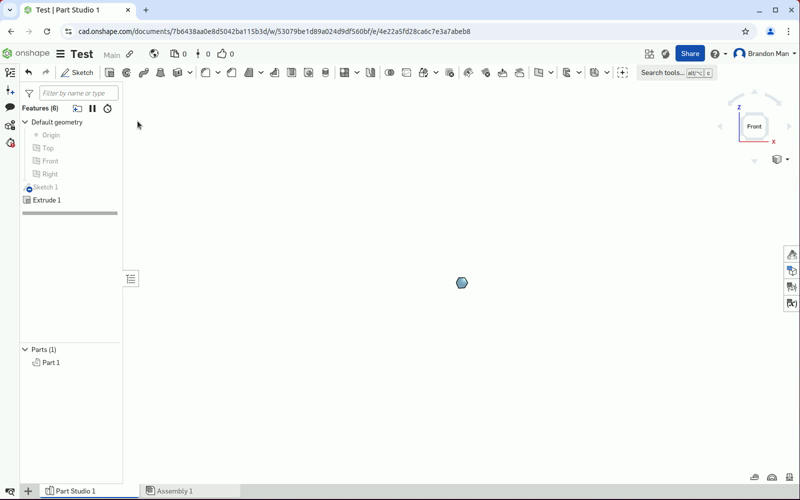
key(shift+h)
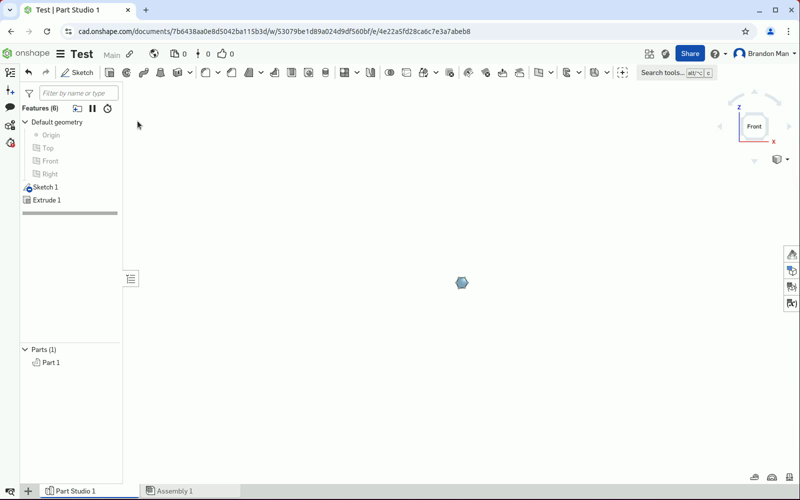
key(shift+h)
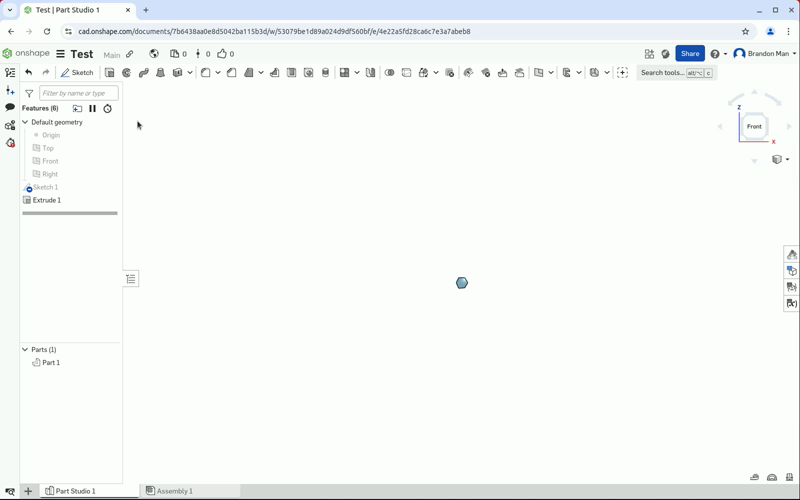
mouse_move(73, 189)
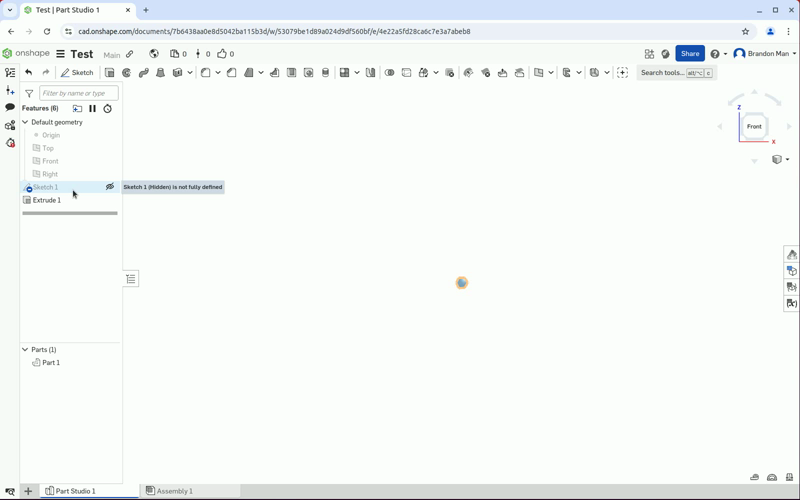
click(73, 189)
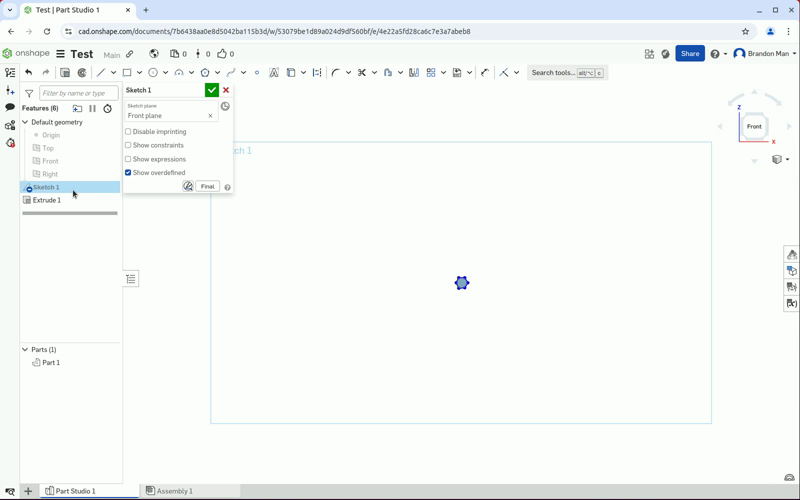
mouse_move(229, 92)
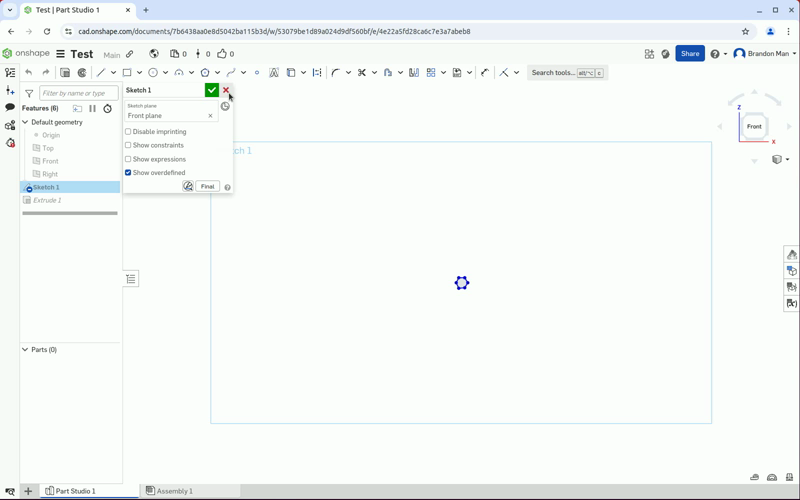
click(229, 92)
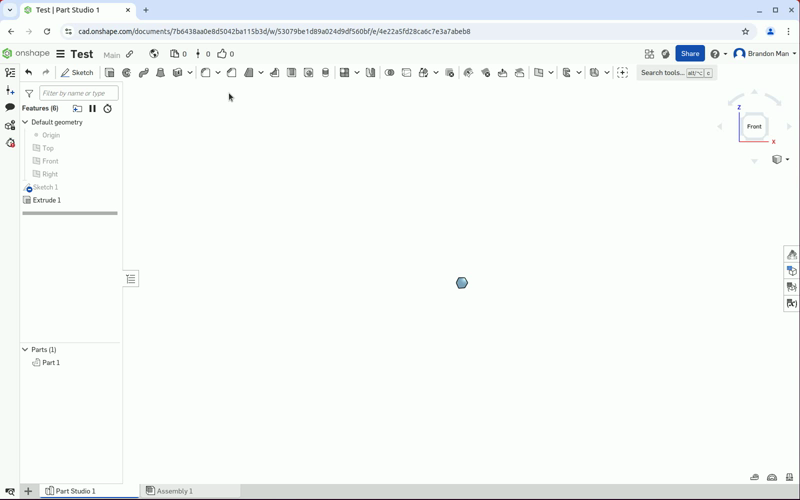
mouse_move(541, 75)
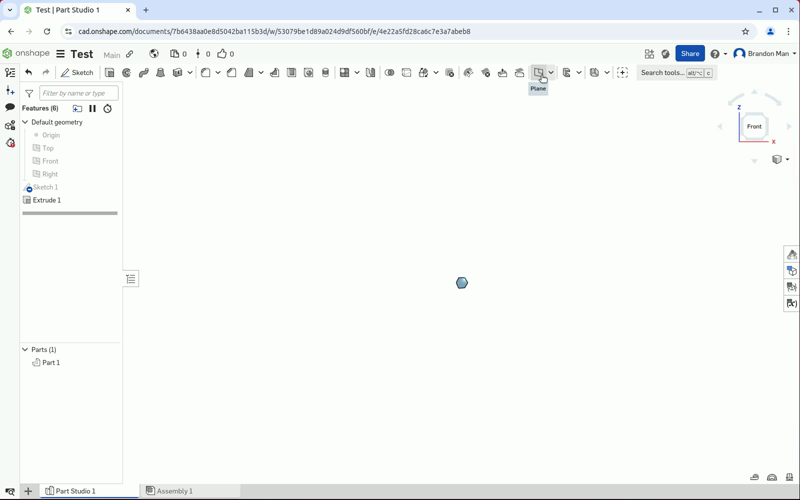
click(541, 75)
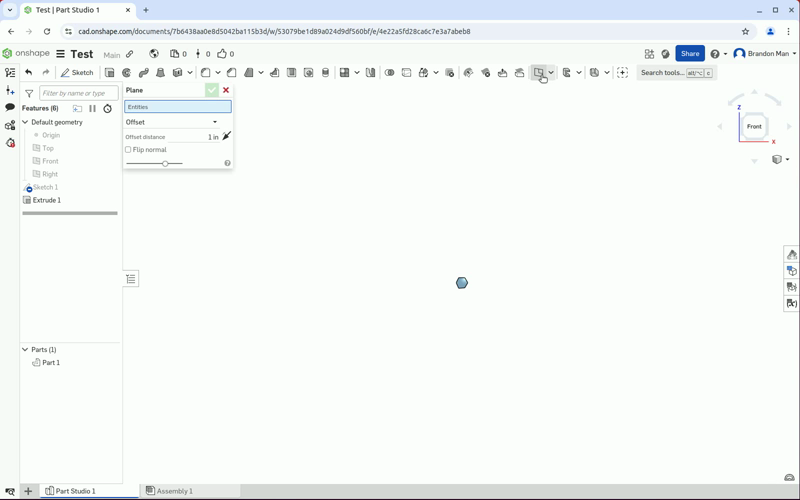
mouse_move(73, 163)
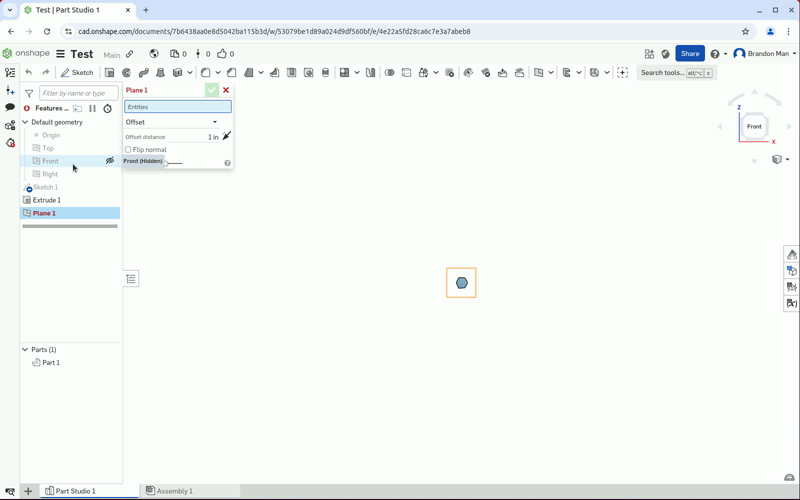
click(73, 163)
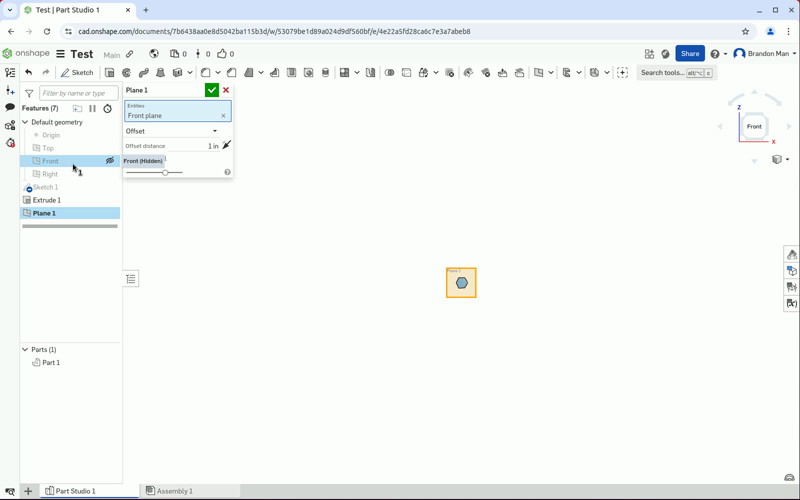
key(tab, 2)
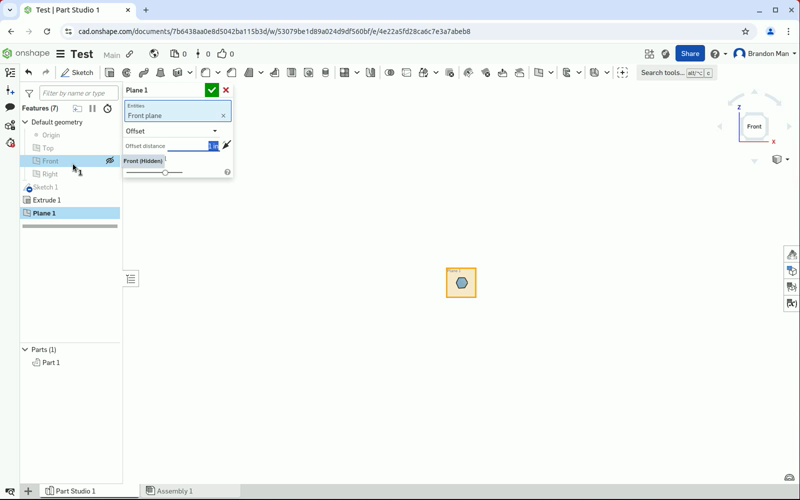
text(0.955)
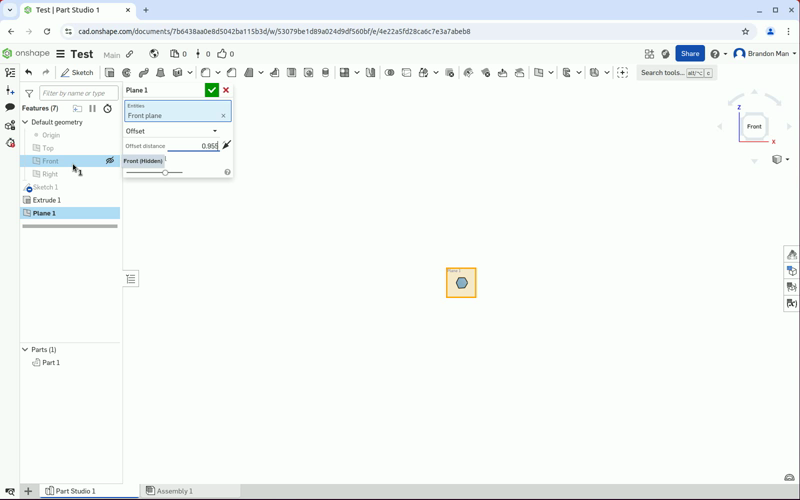
key(enter, 2)
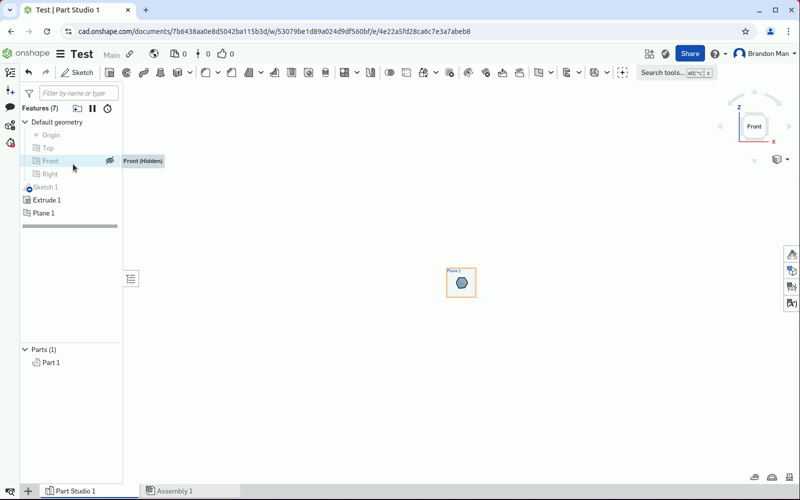
key(shift+s)
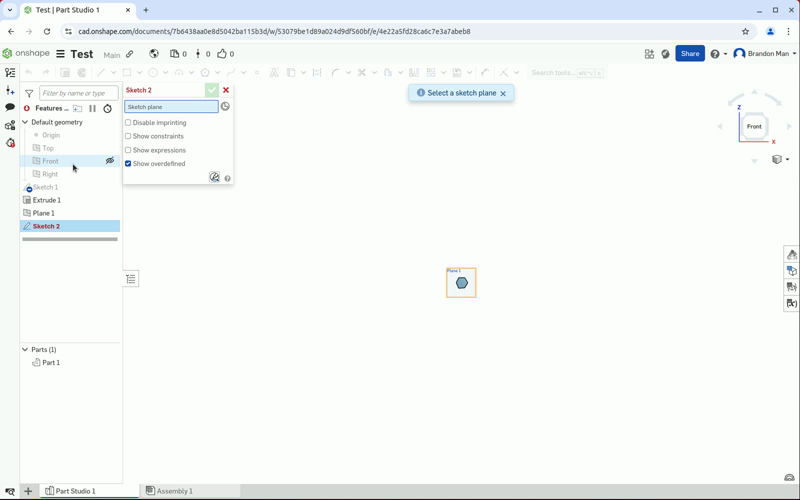
mouse_move(73, 215)
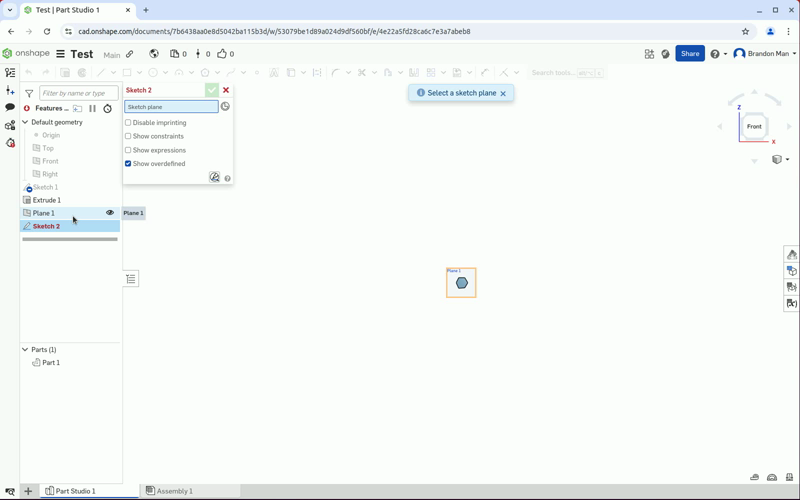
click(73, 215)
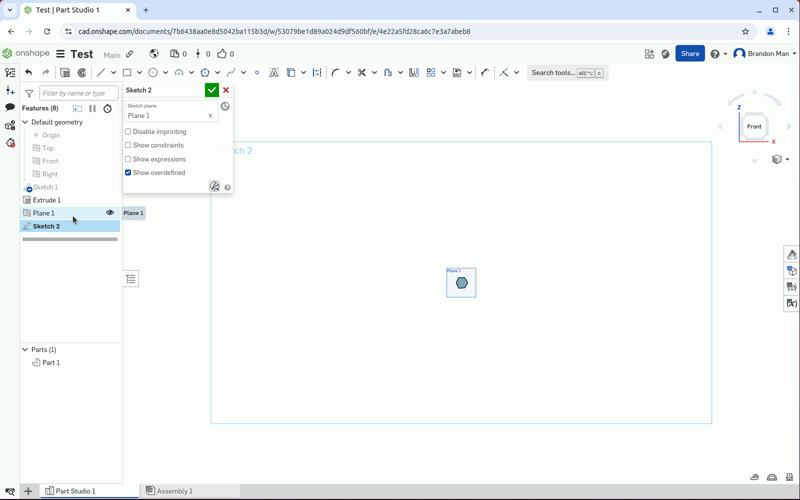
mouse_move(73, 352)
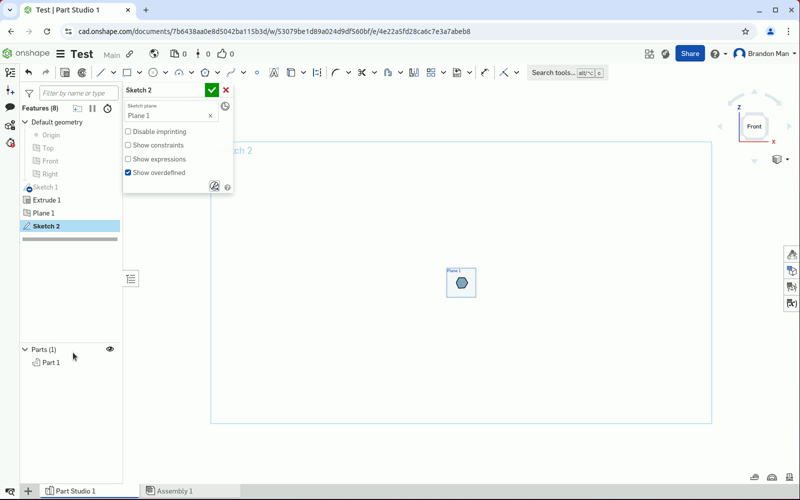
key(y)
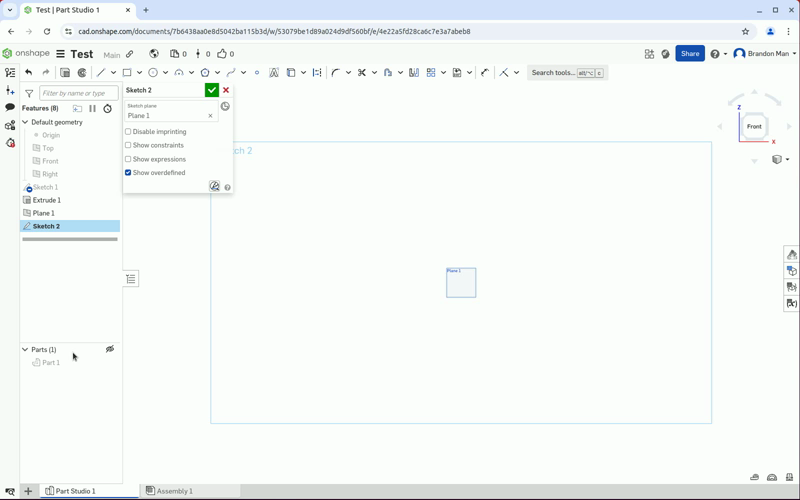
key(c)
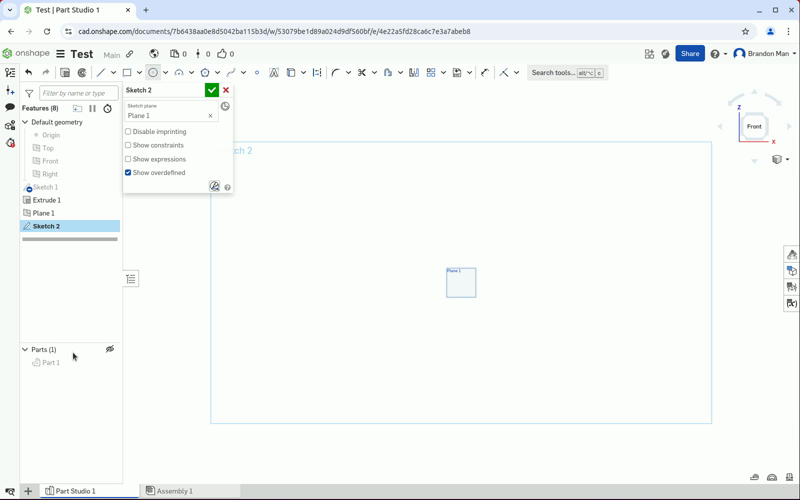
key_down(shift)
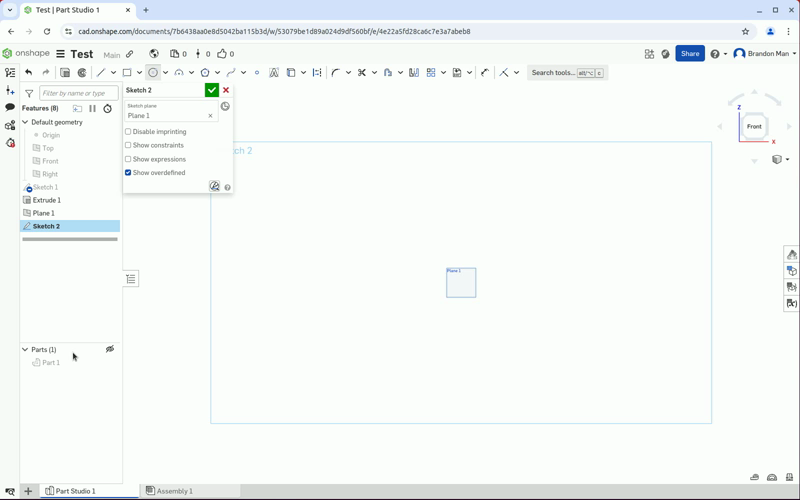
mouse_move(461, 282)
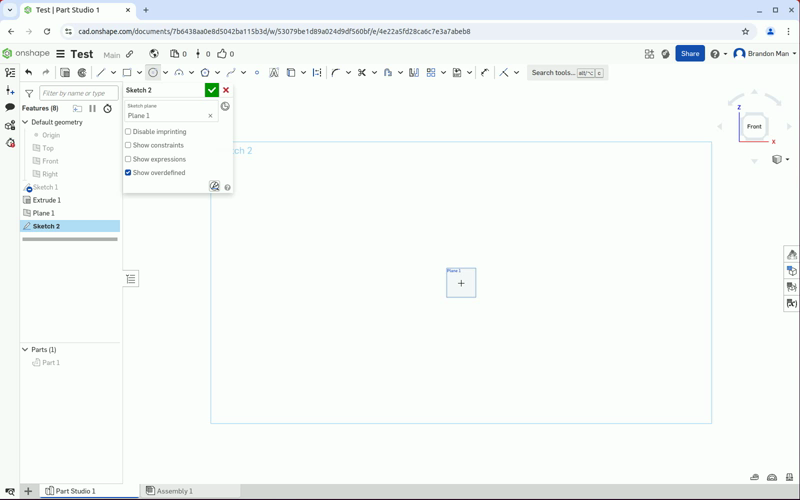
click(461, 282)
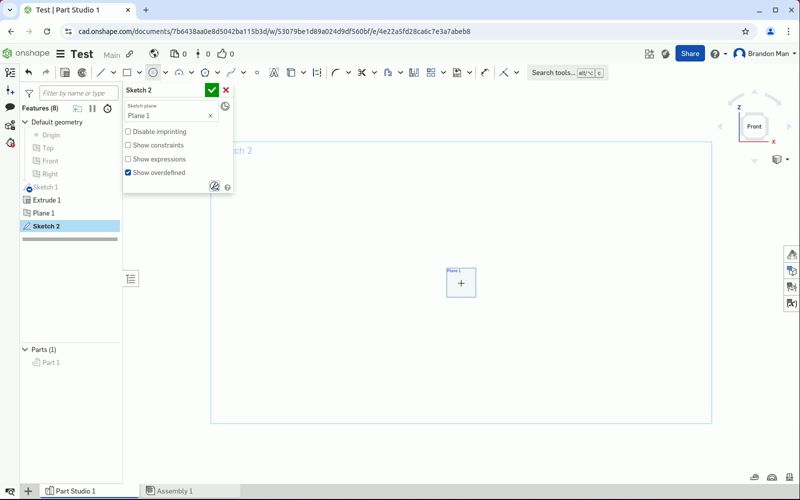
key_up(shift)
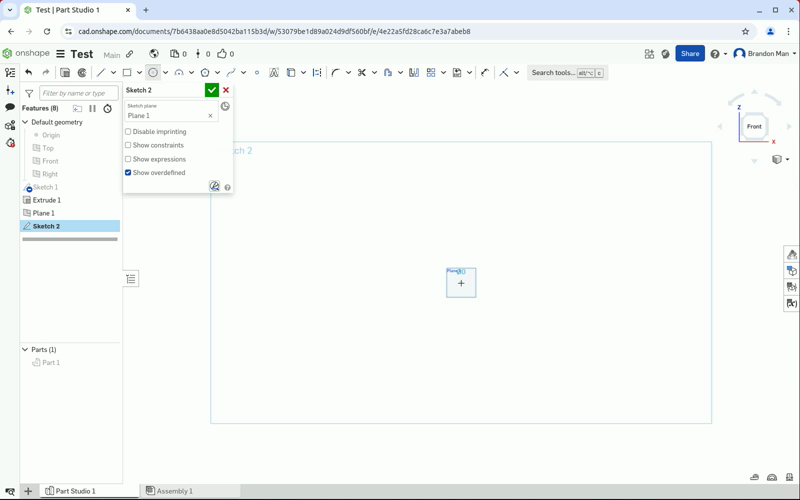
mouse_move(465, 282)
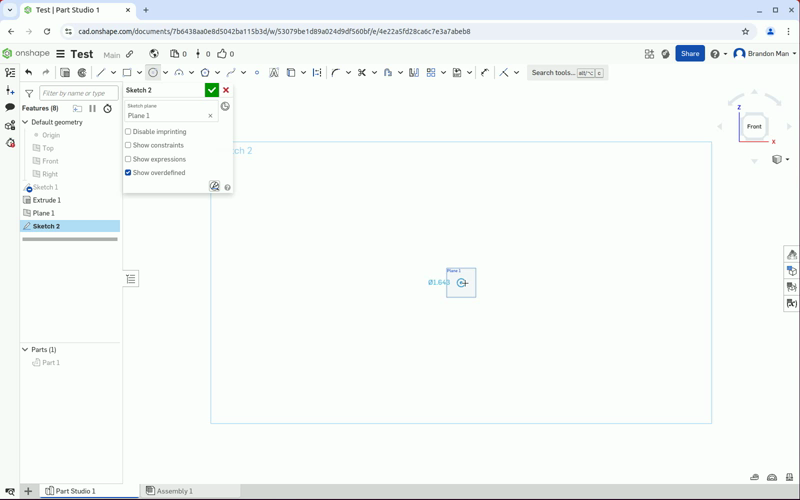
click(465, 282)
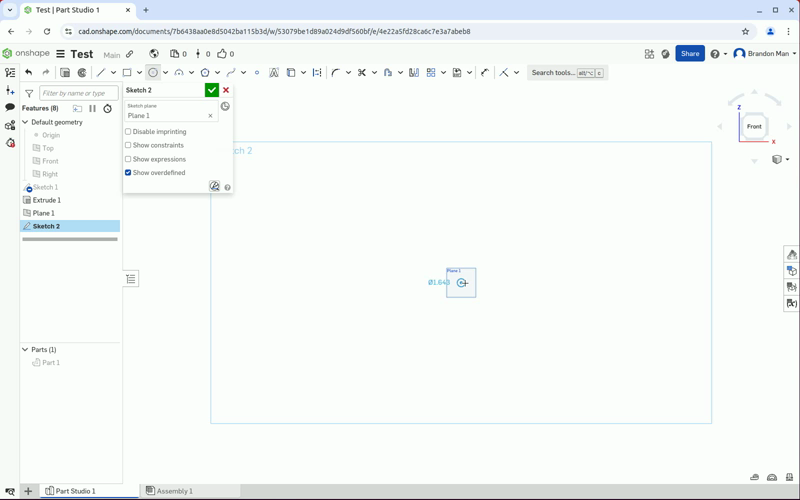
key(esc)
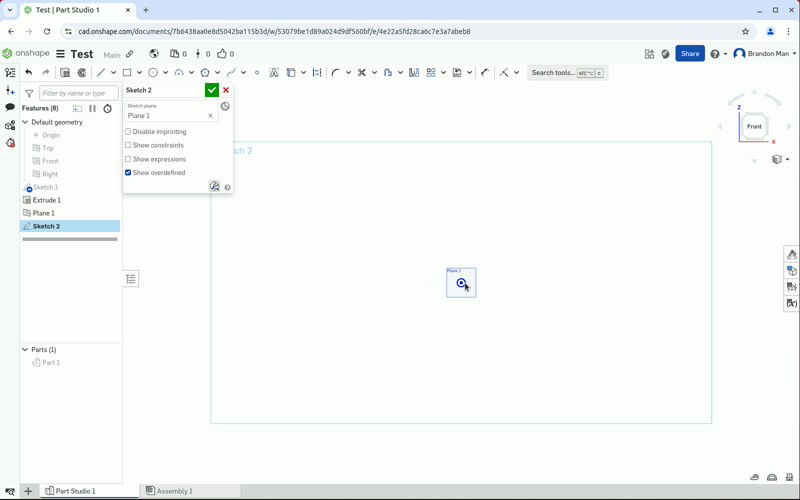
mouse_move(464, 282)
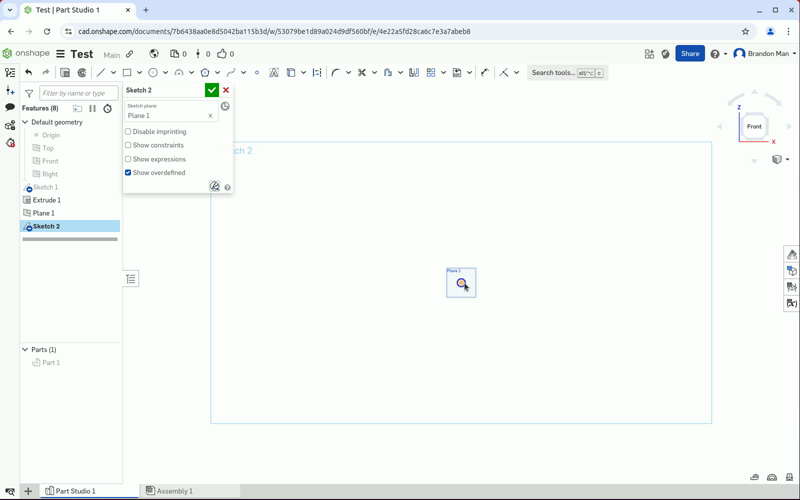
scroll(6)
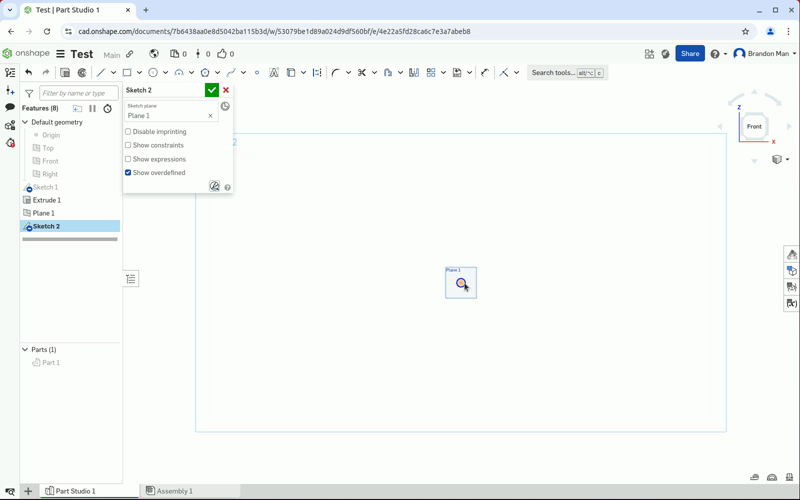
scroll(6)
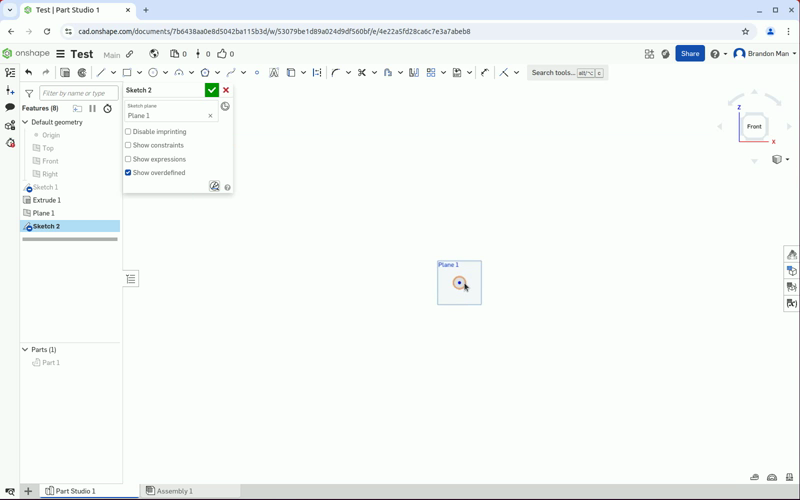
scroll(6)
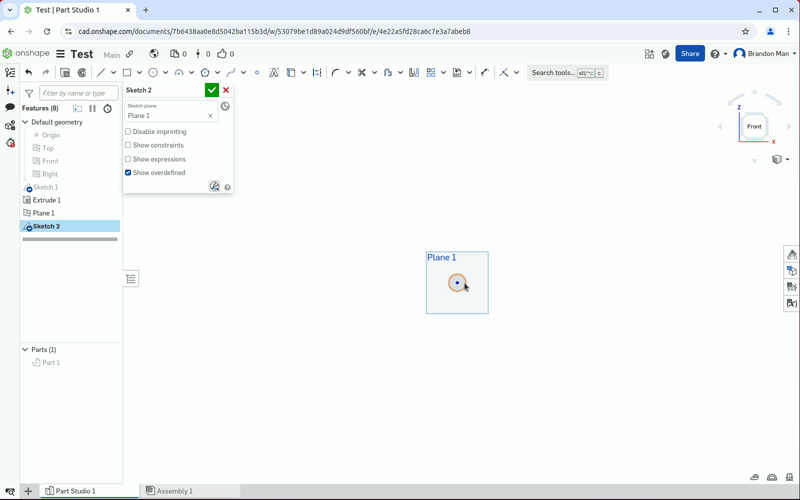
scroll(6)
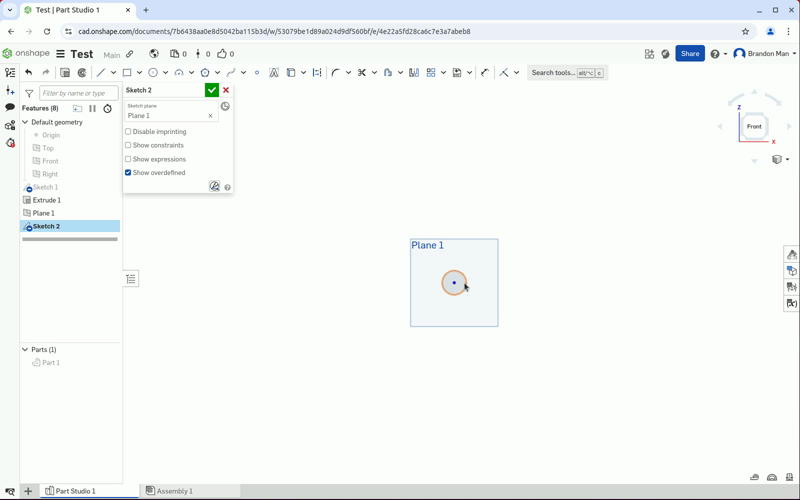
scroll(6)
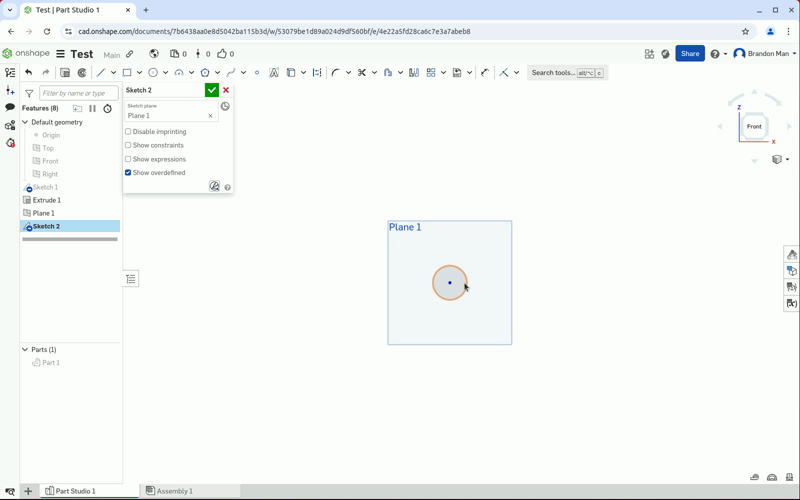
scroll(6)
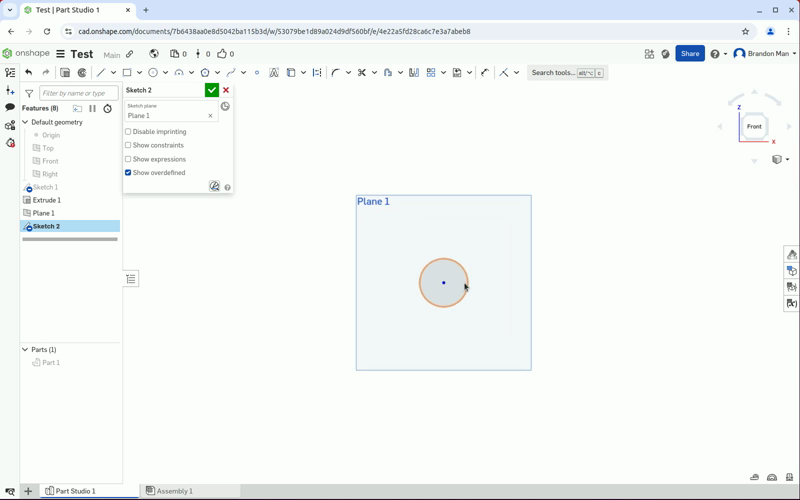
scroll(6)
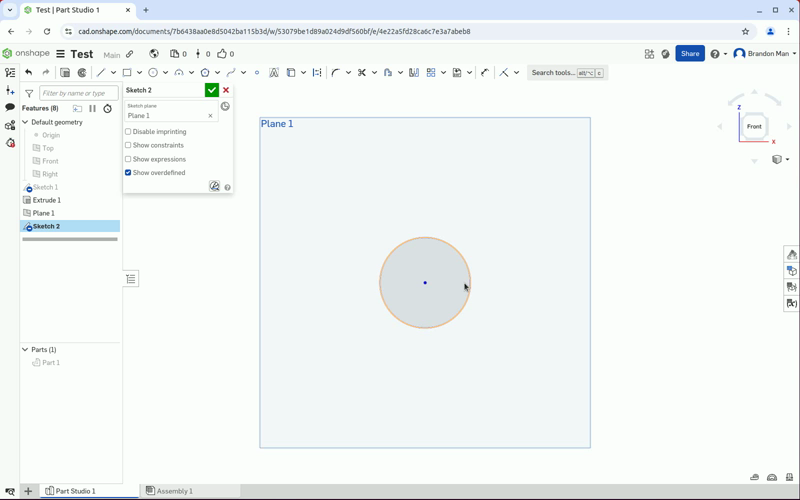
click(464, 282)
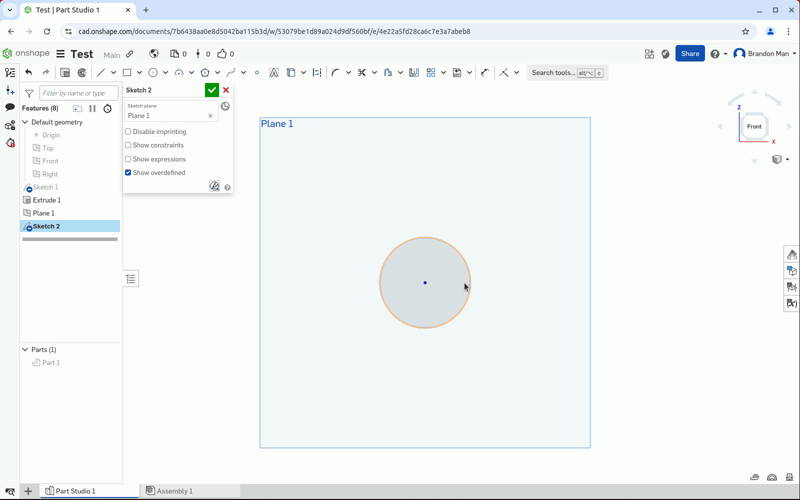
scroll(-6)
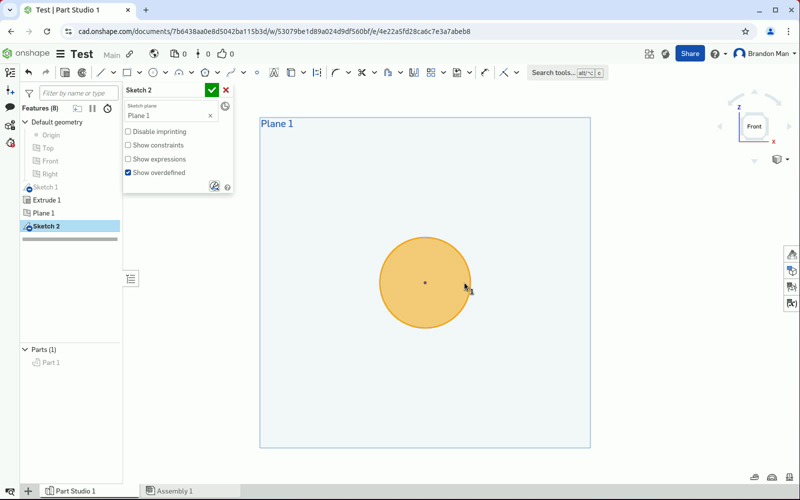
scroll(-6)
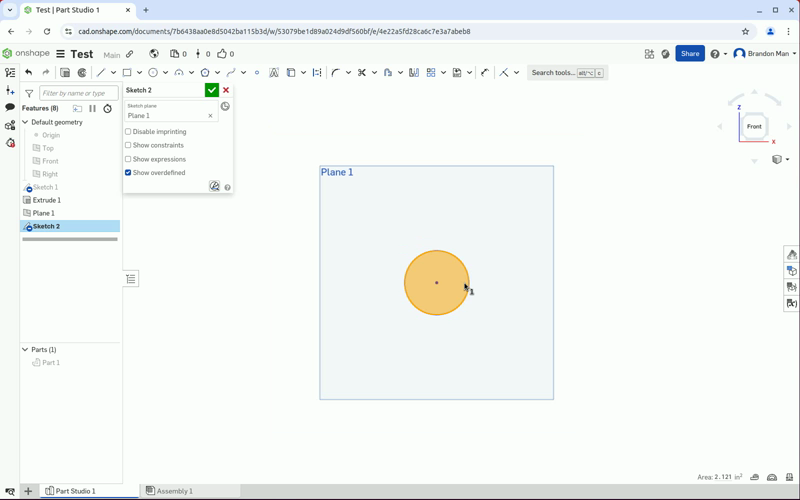
scroll(-6)
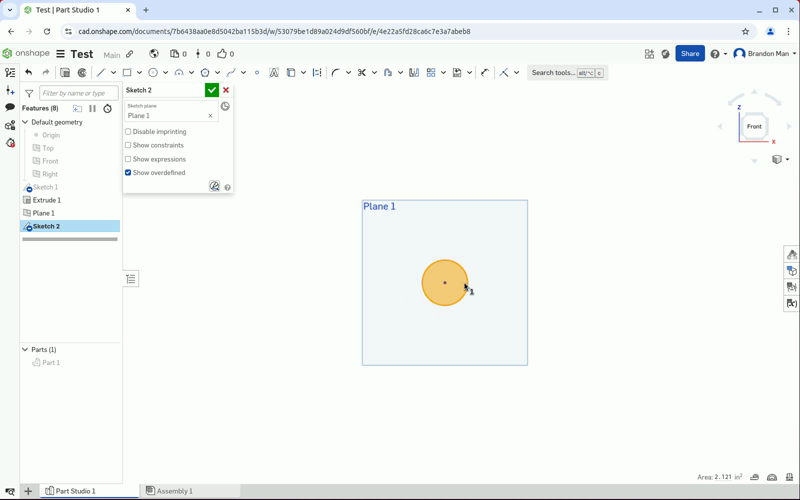
scroll(-6)
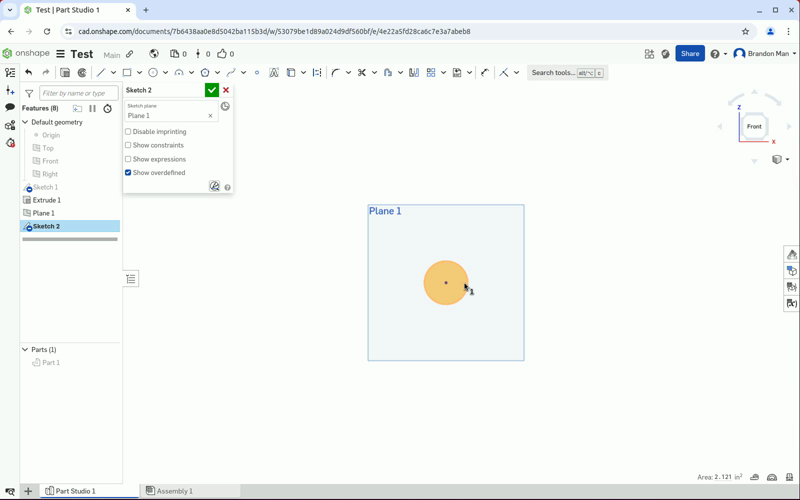
scroll(-6)
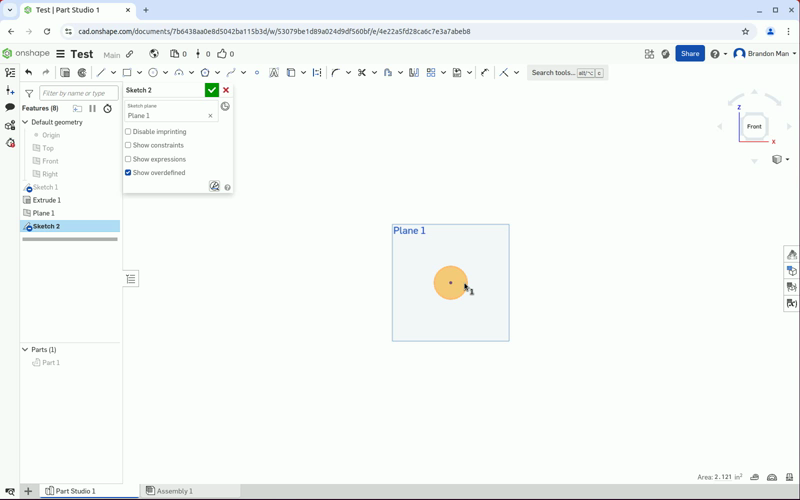
scroll(-6)
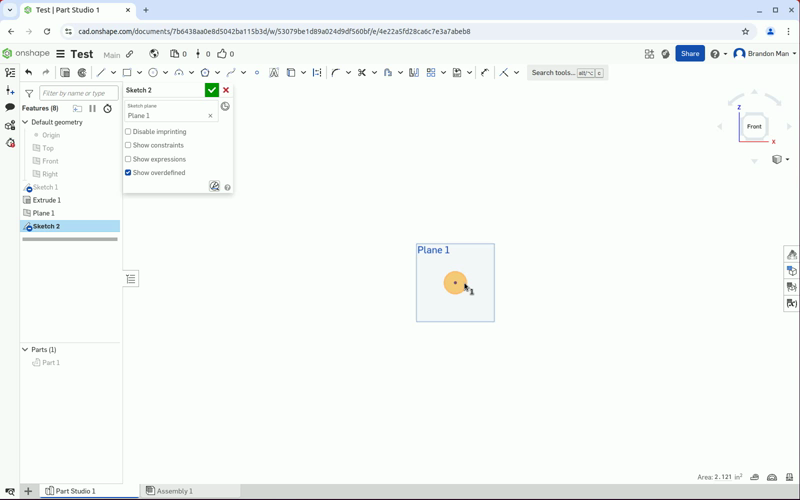
scroll(-6)
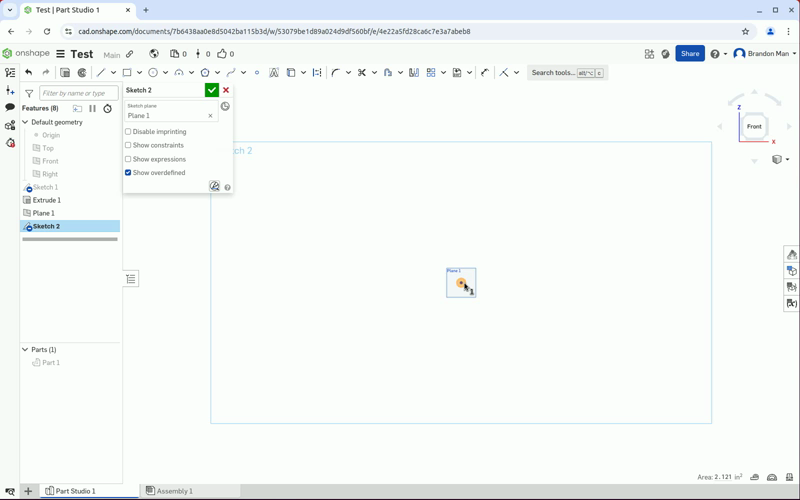
mouse_move(73, 352)
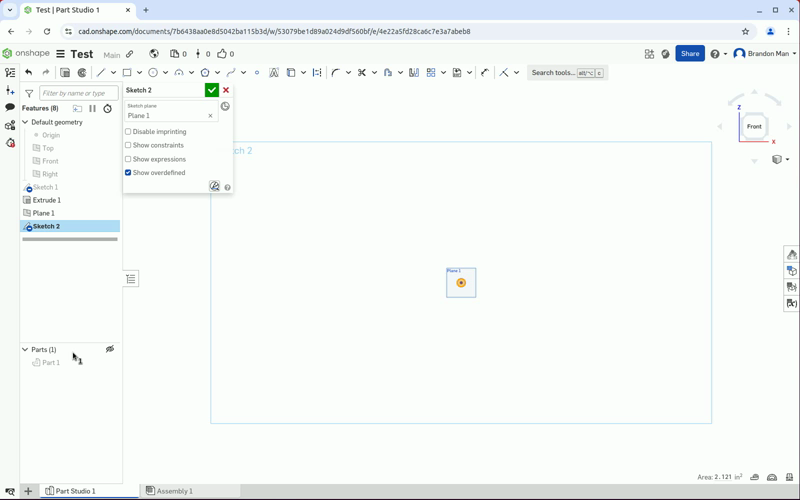
key(shift+y)
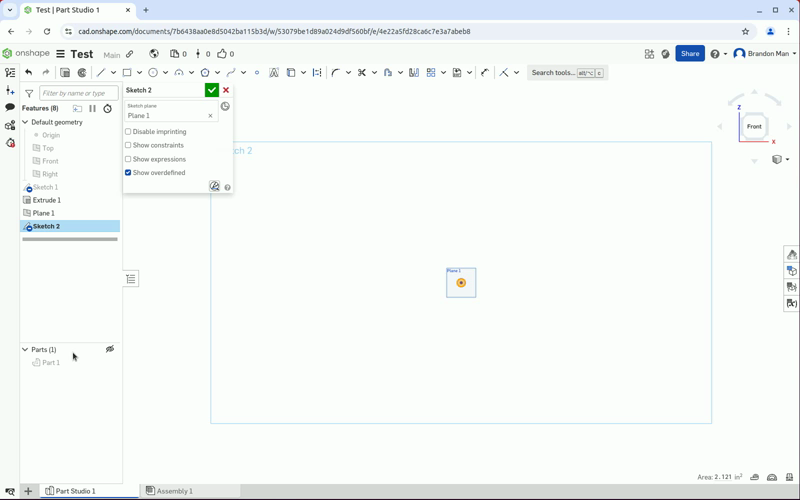
key(shift+e)
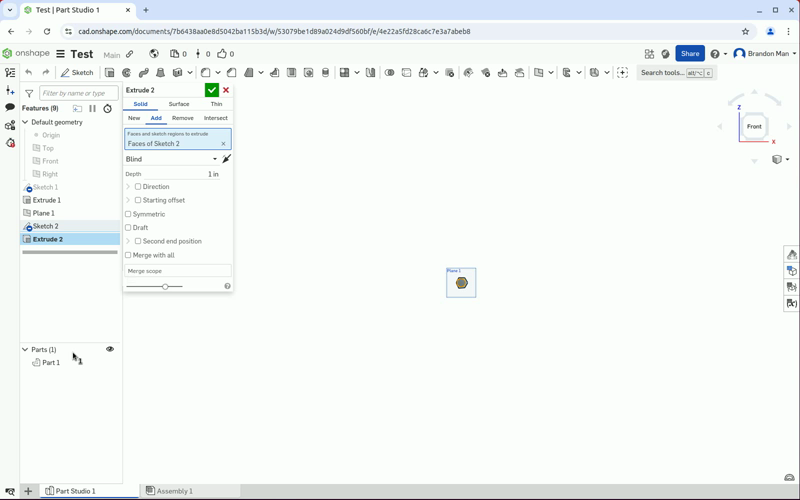
mouse_move(143, 106)
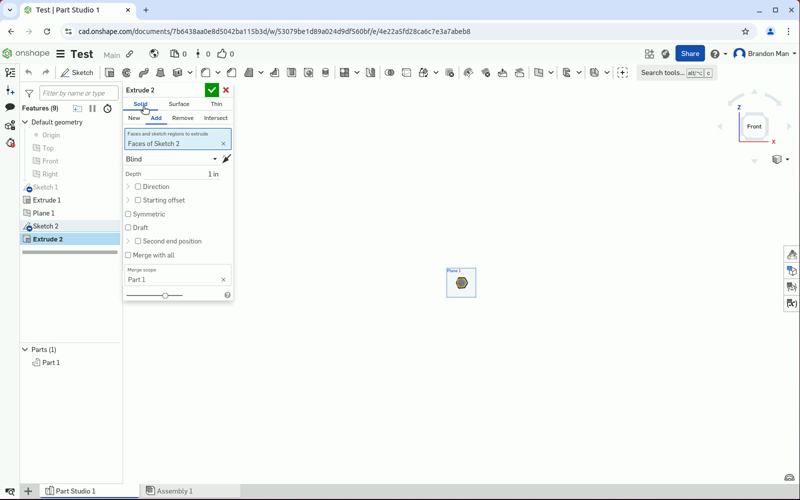
click(143, 106)
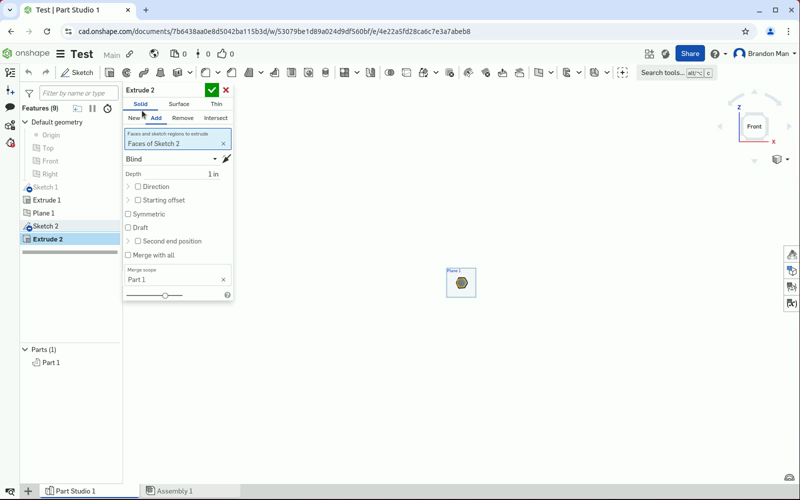
mouse_move(137, 120)
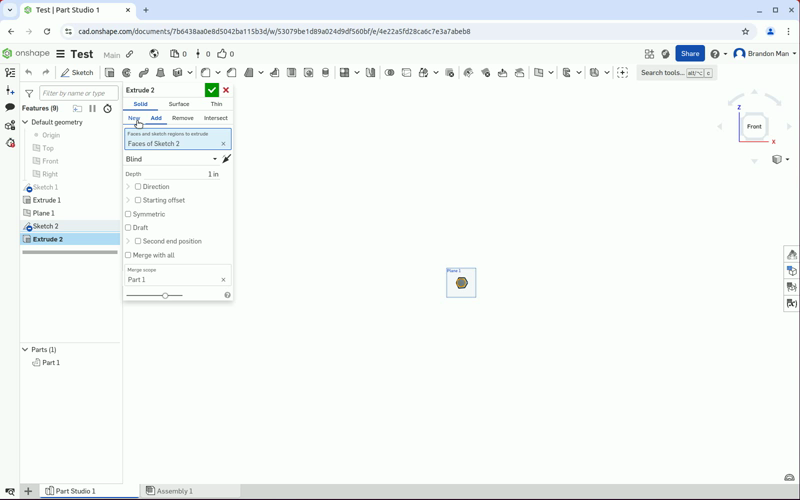
click(137, 120)
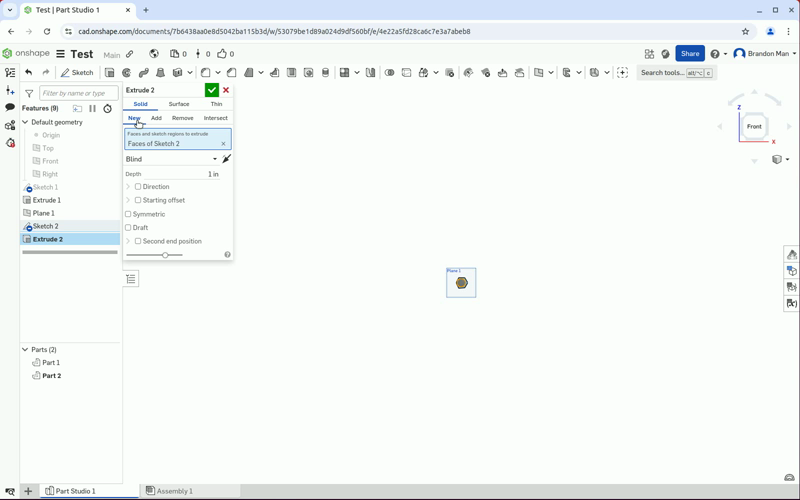
key(tab, 4)
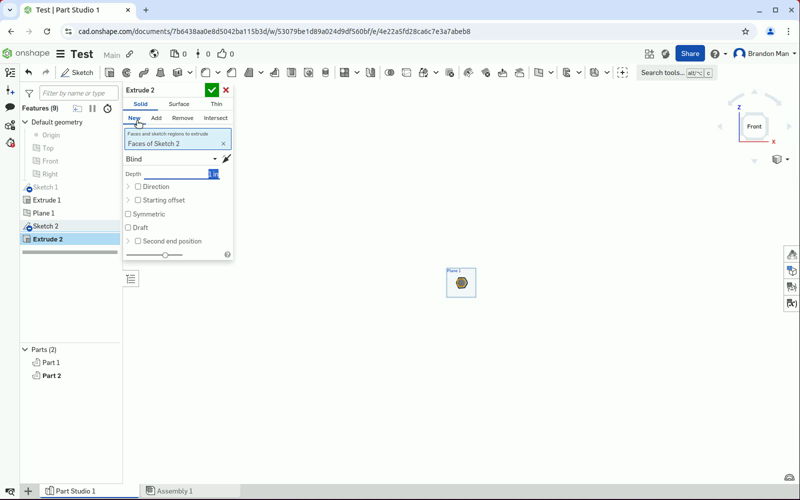
text(22.145)
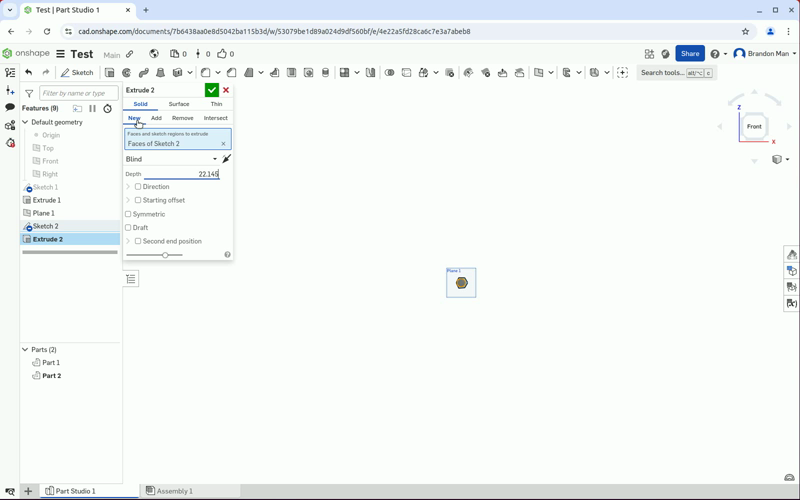
key(enter)
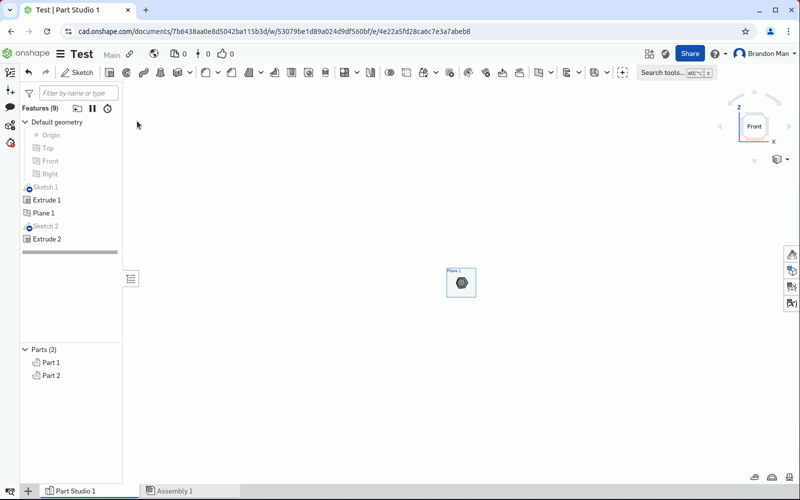
key(shift+h)
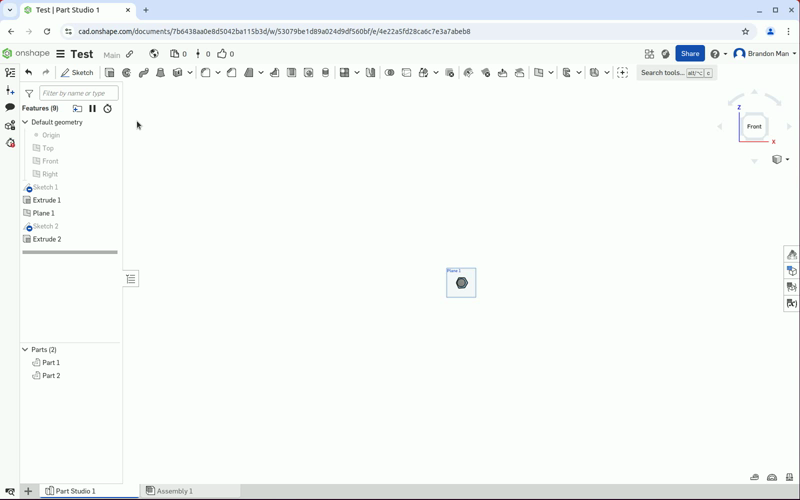
key(shift+h)
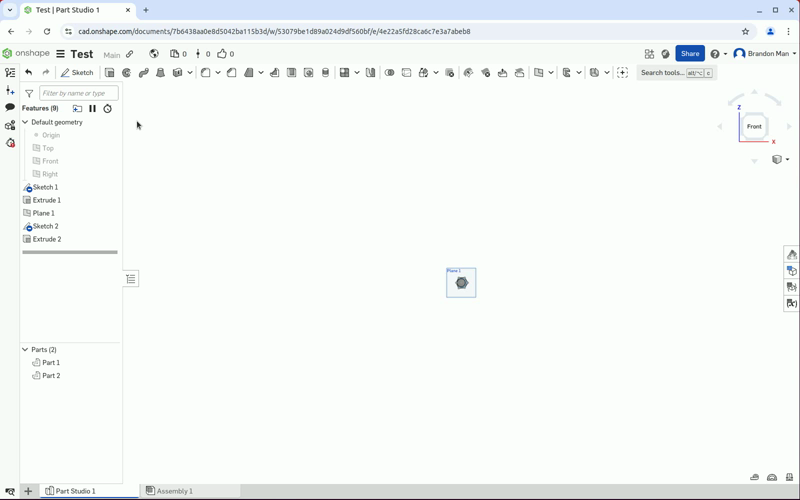
key(shift+7)
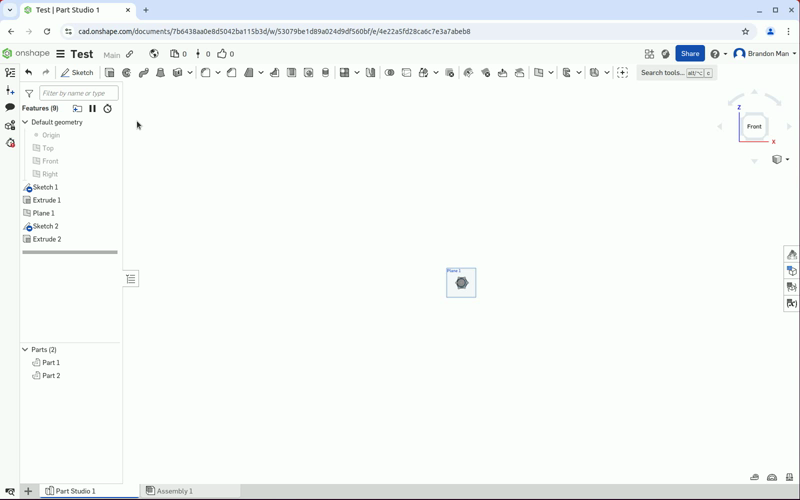
key(left, 2)
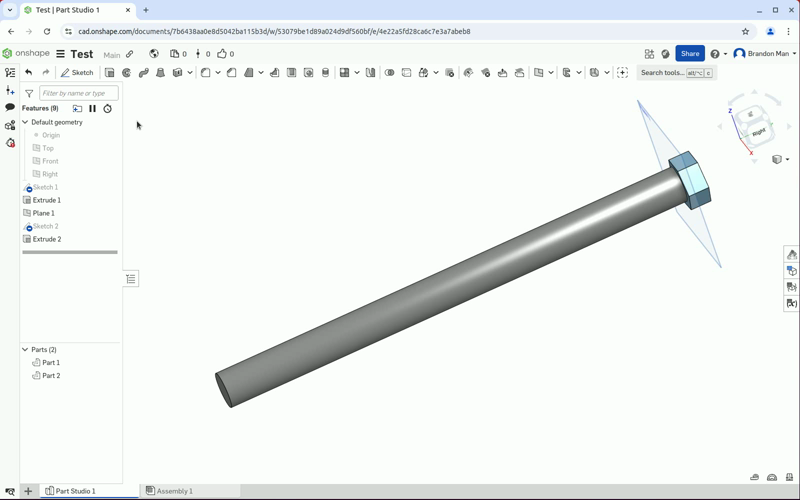
key(down, 2)
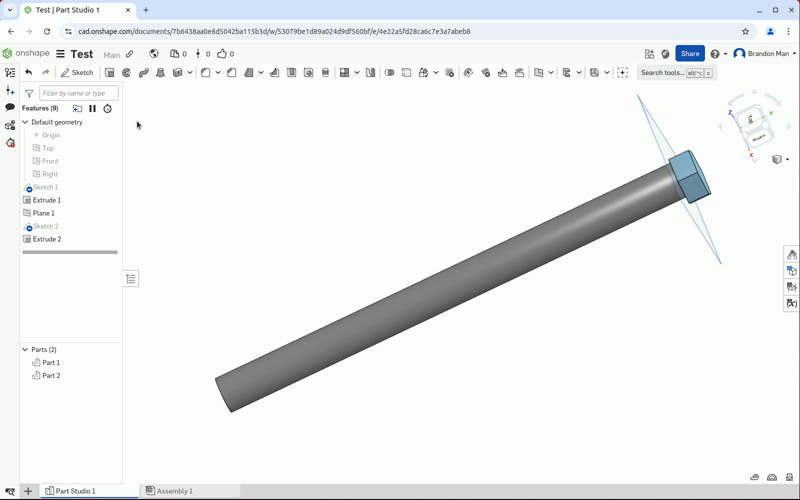
key(up, 2)
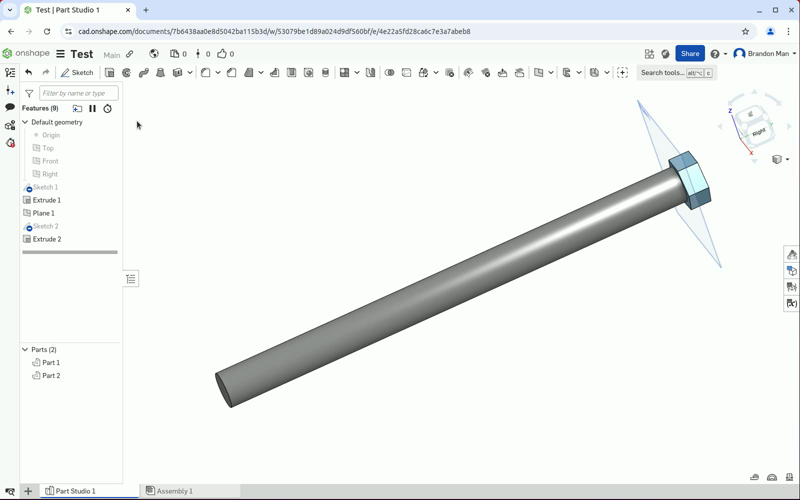
key(right, 2)
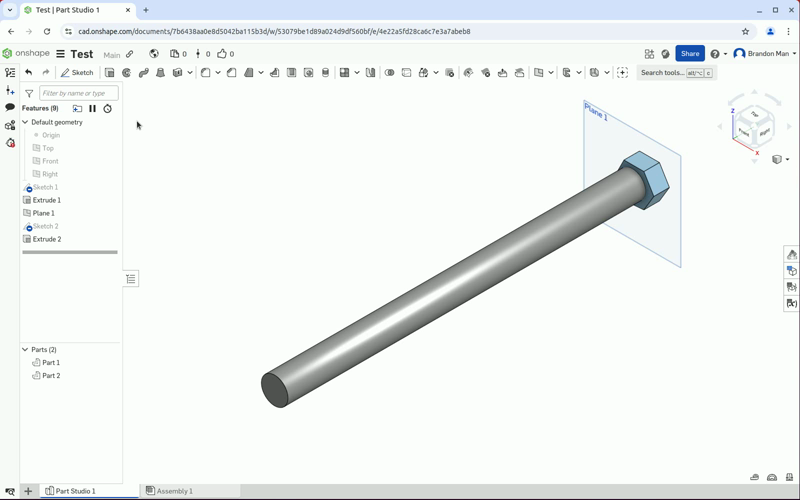
mouse_move(73, 189)
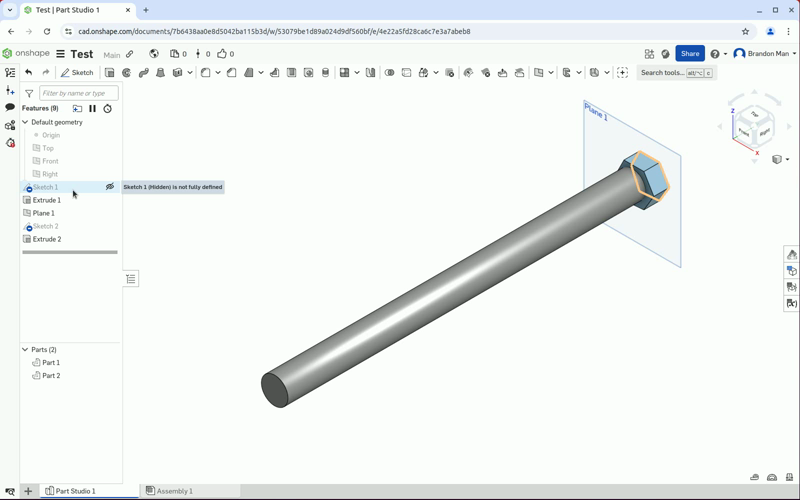
click(73, 189)